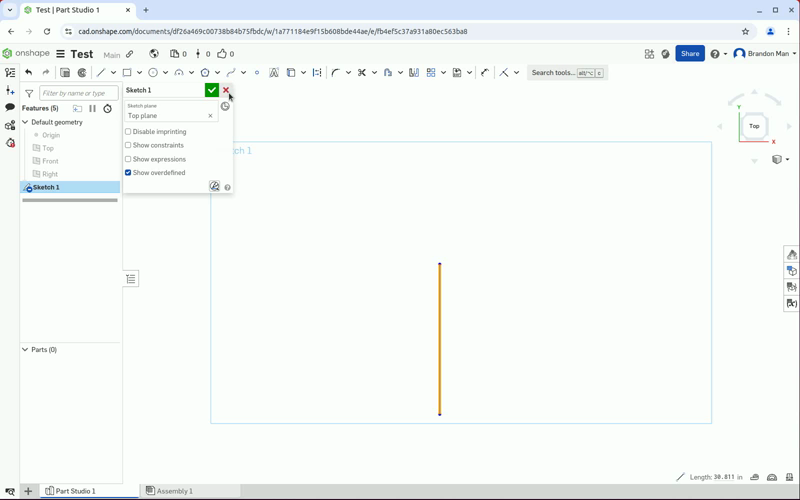
key(shift+h)
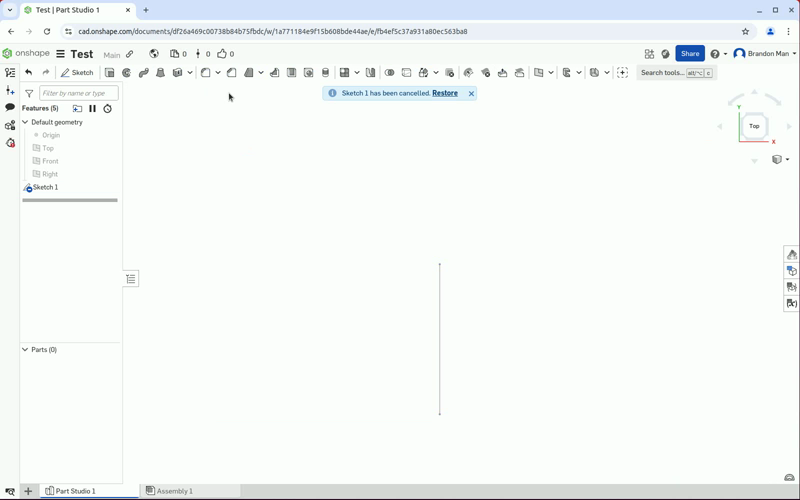
key(shift+s)
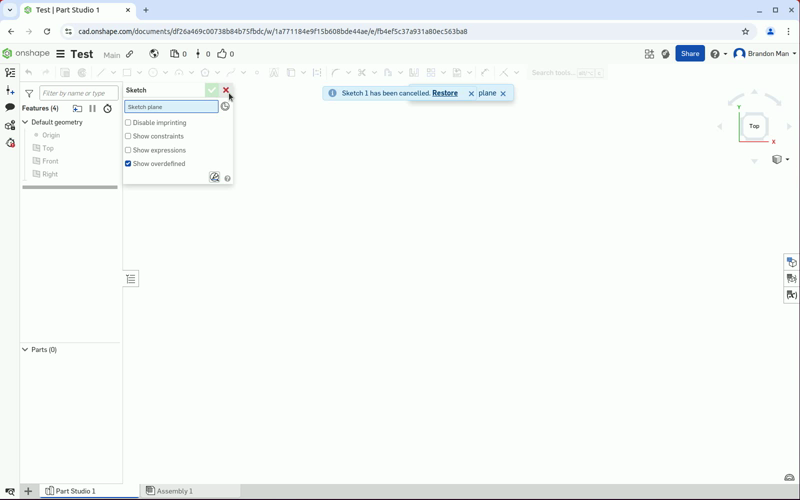
mouse_move(73, 150)
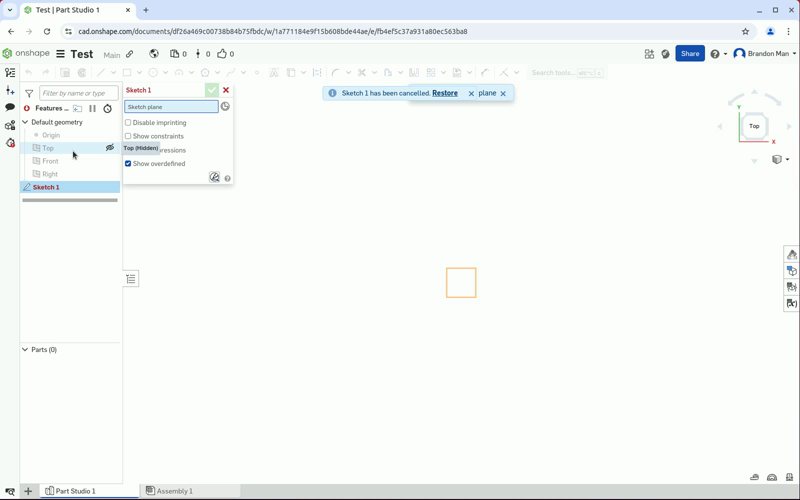
click(73, 150)
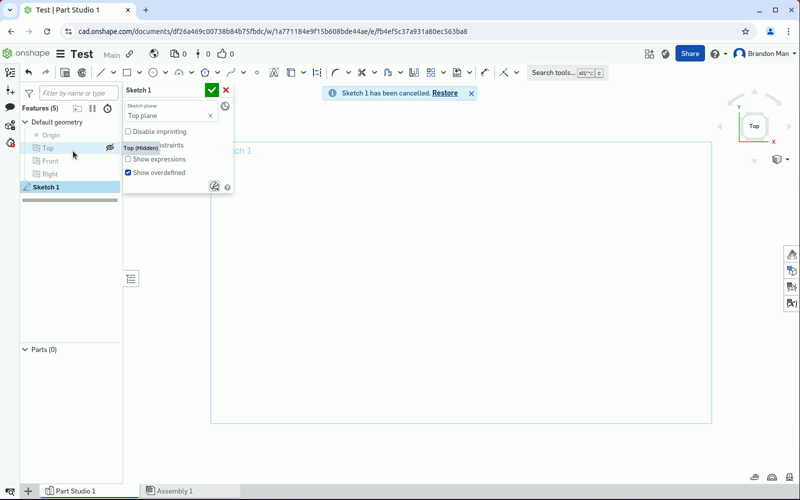
mouse_move(73, 352)
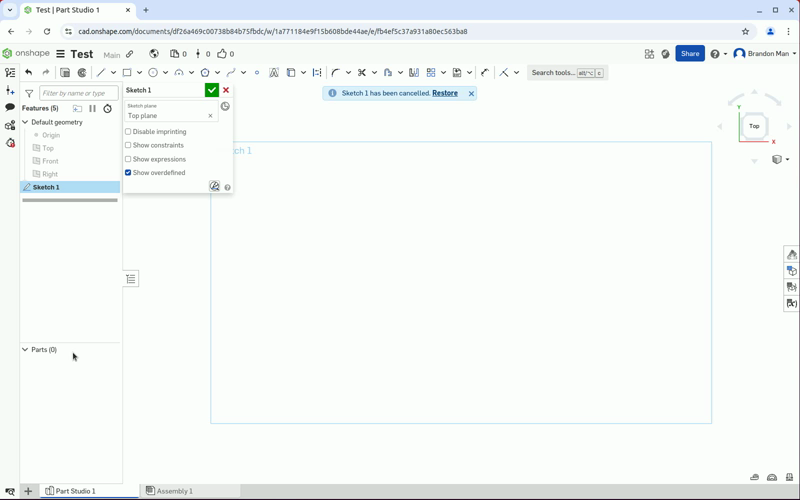
key(y)
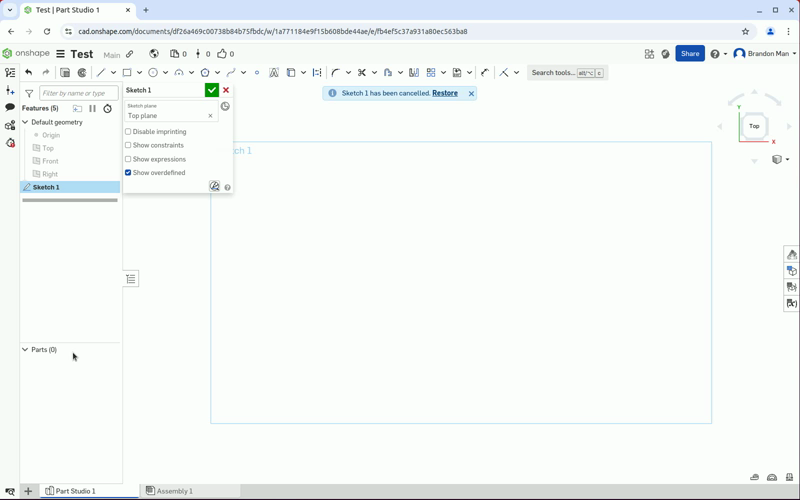
key(c)
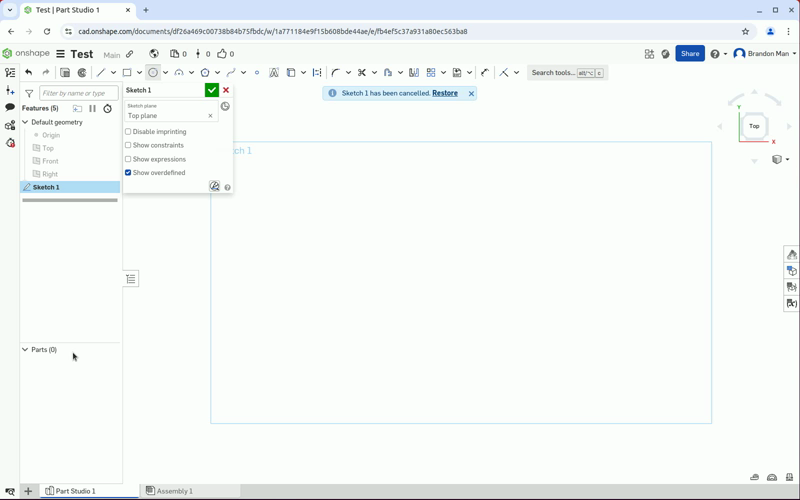
key_down(shift)
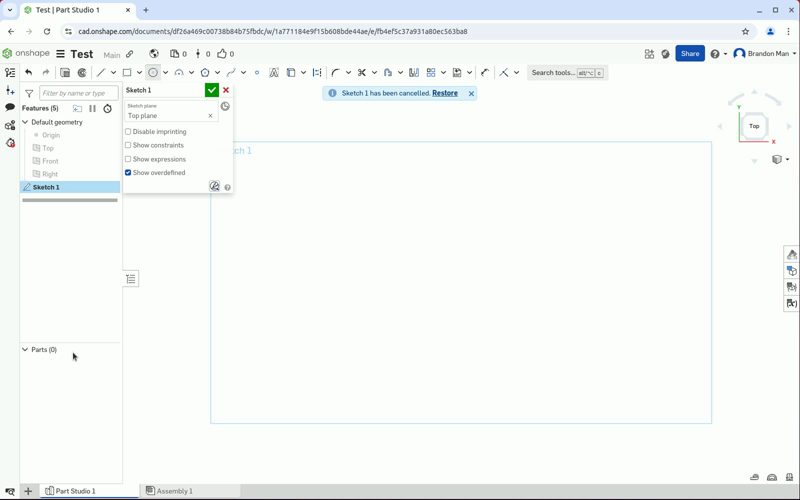
mouse_move(404, 282)
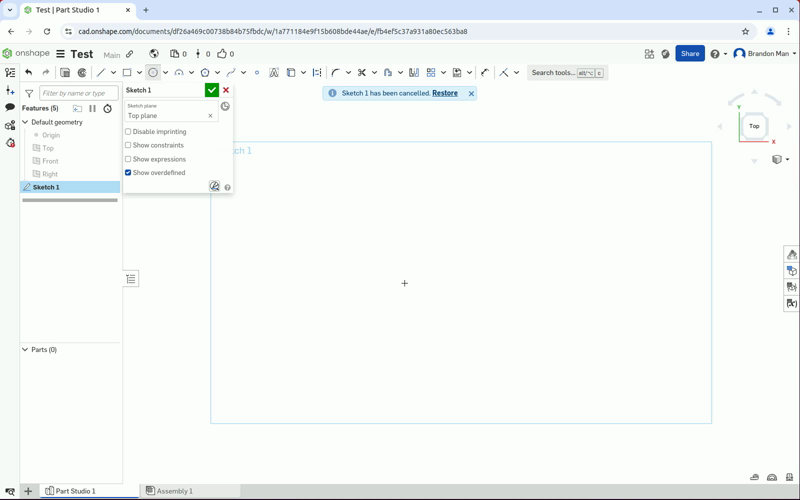
click(404, 282)
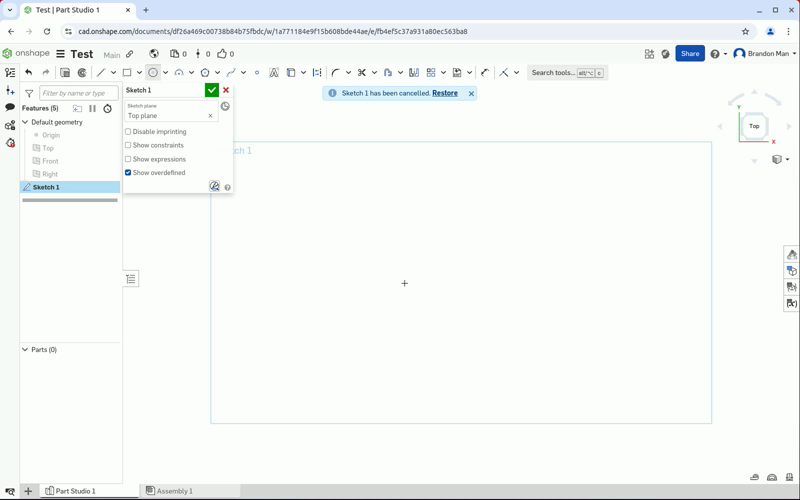
key_up(shift)
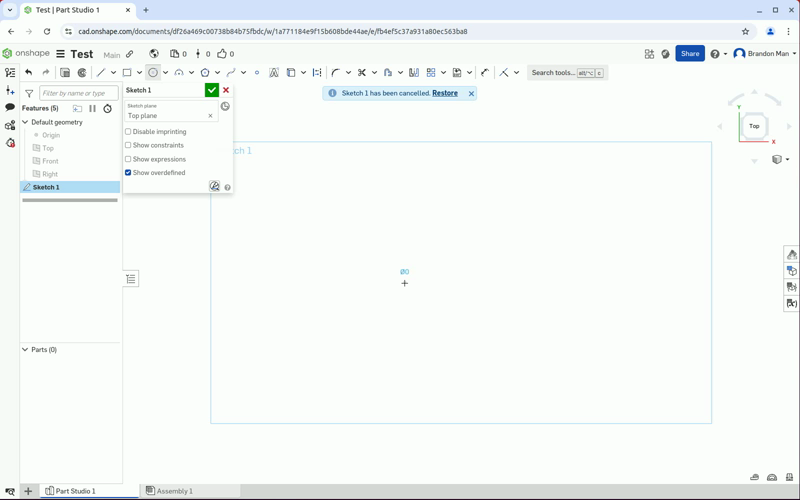
mouse_move(461, 282)
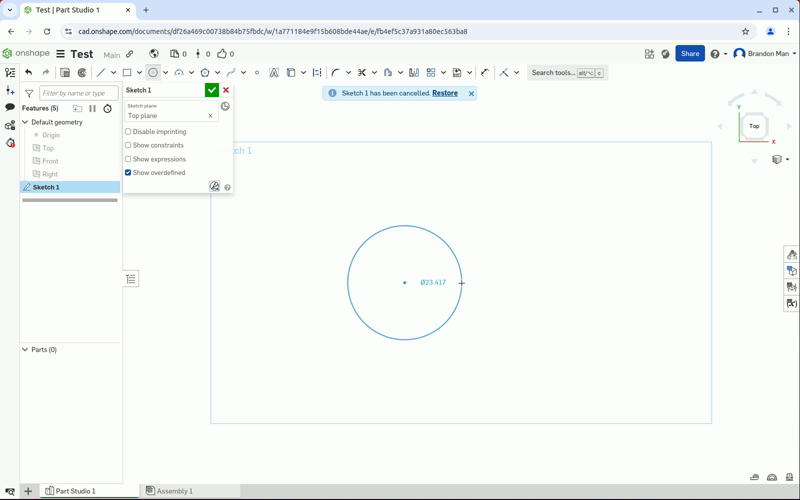
click(461, 282)
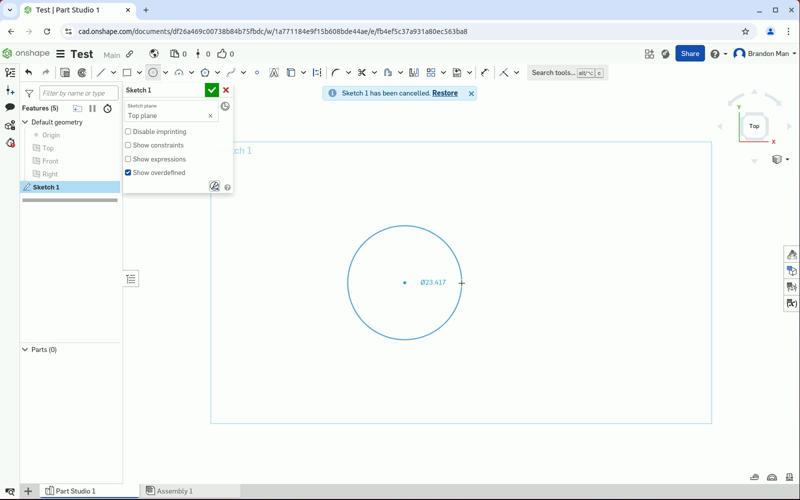
key(esc)
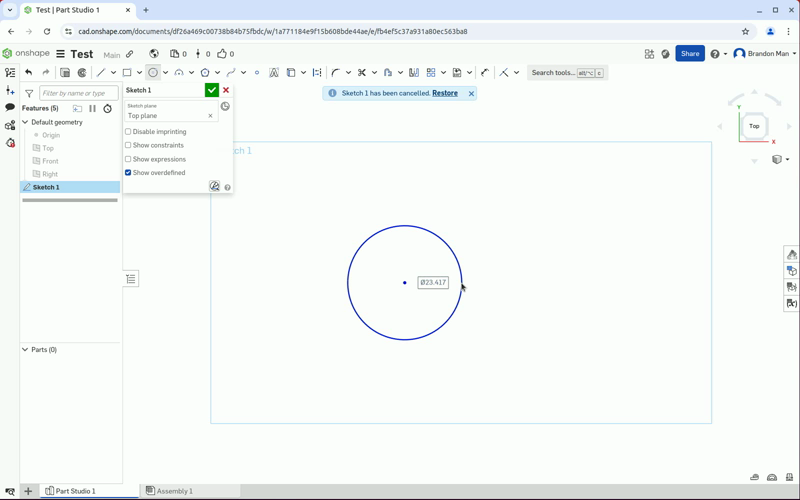
mouse_move(404, 299)
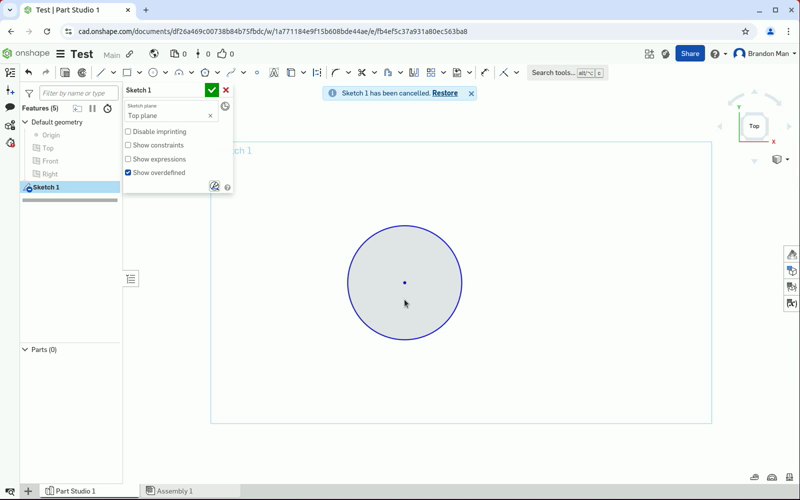
click(404, 299)
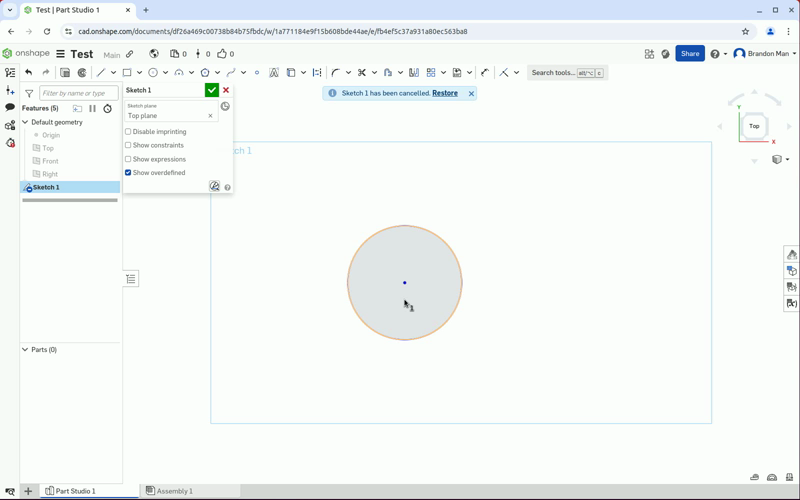
mouse_move(73, 352)
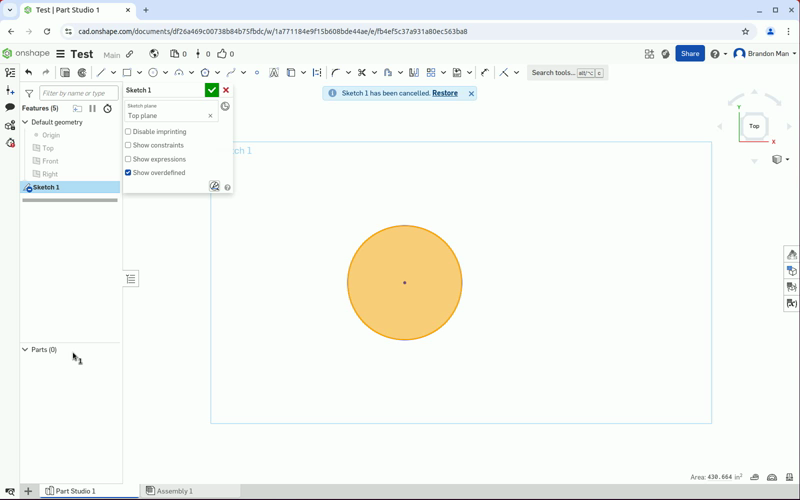
key(shift+y)
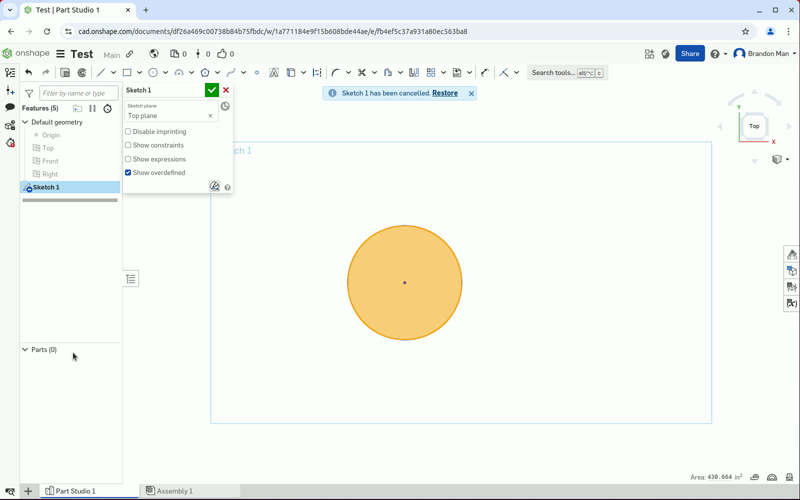
key(shift+e)
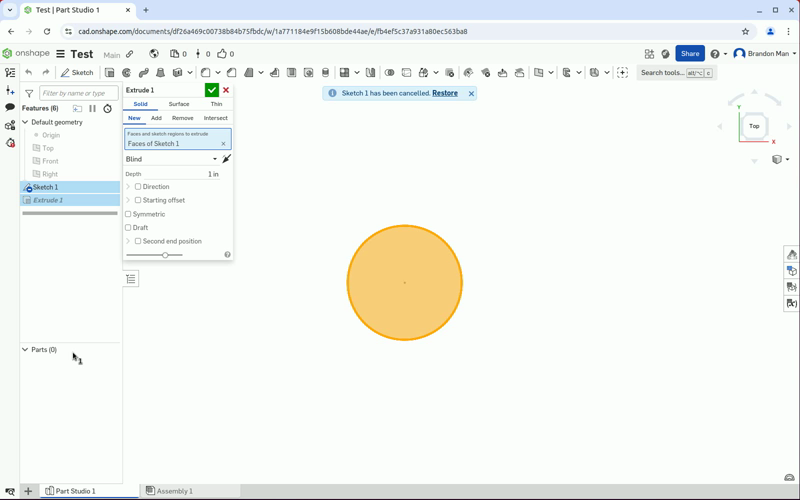
mouse_move(143, 106)
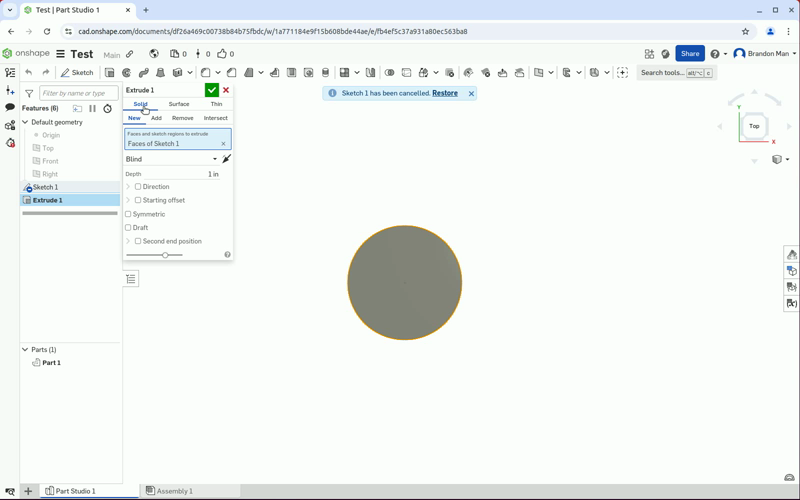
click(143, 106)
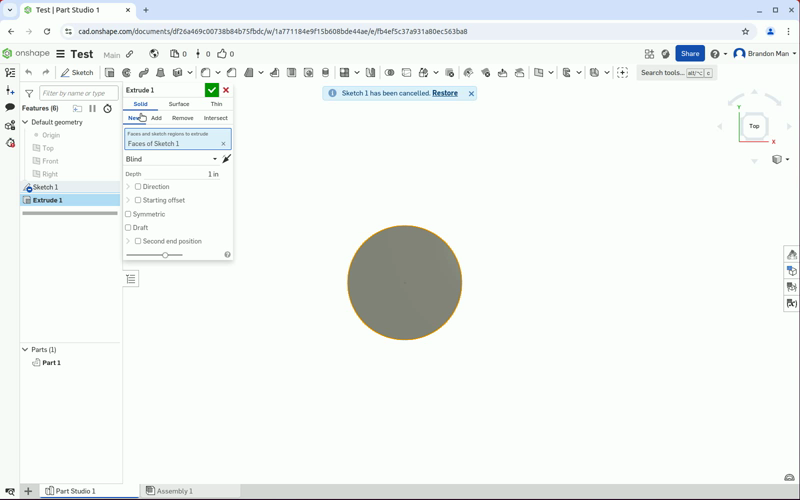
mouse_move(137, 120)
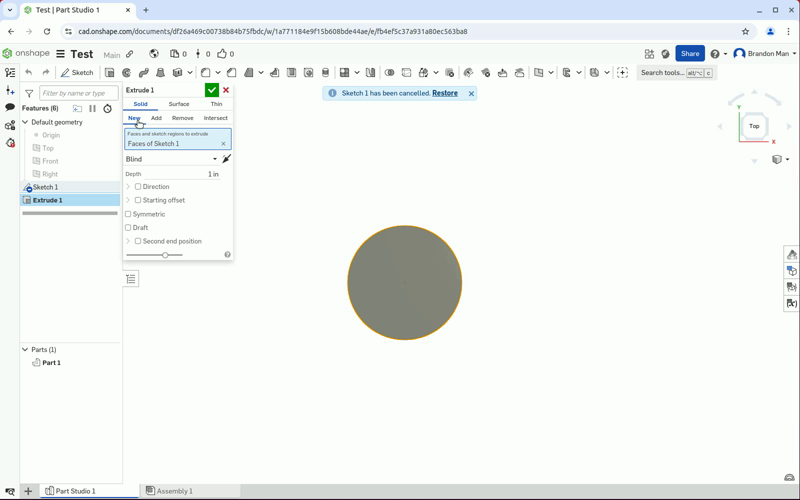
click(137, 120)
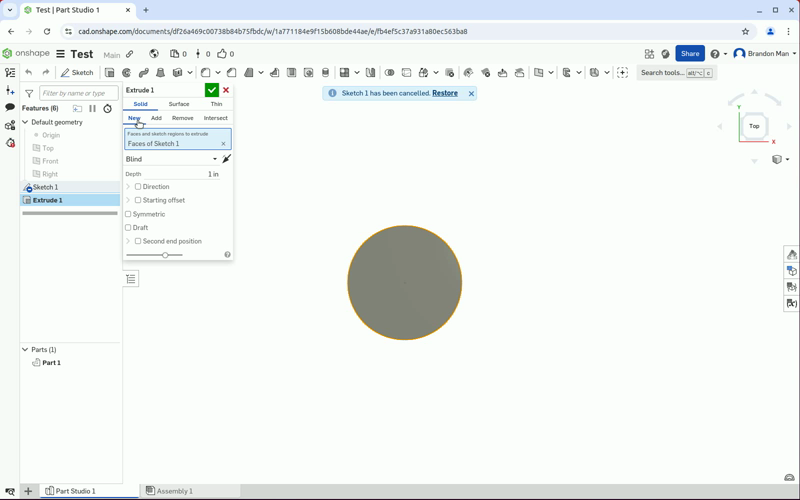
key(tab, 4)
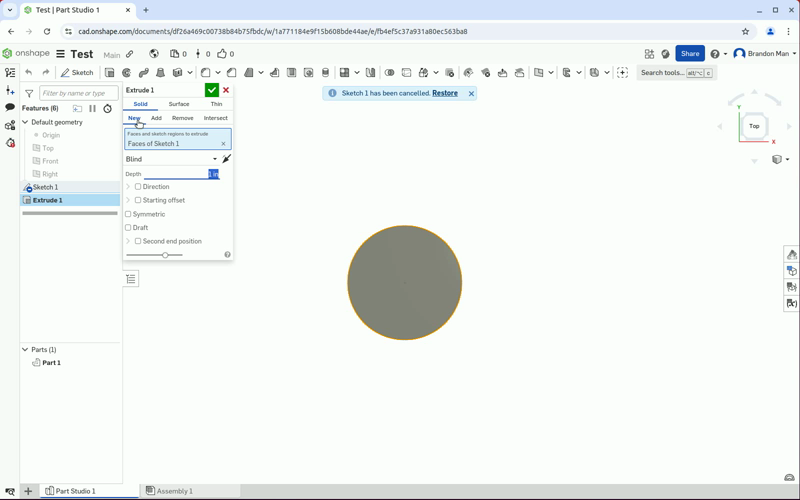
text(18.535)
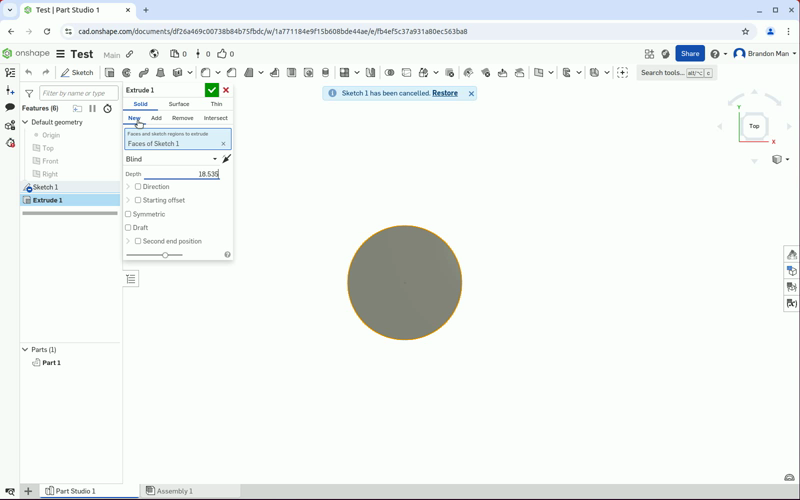
key(enter)
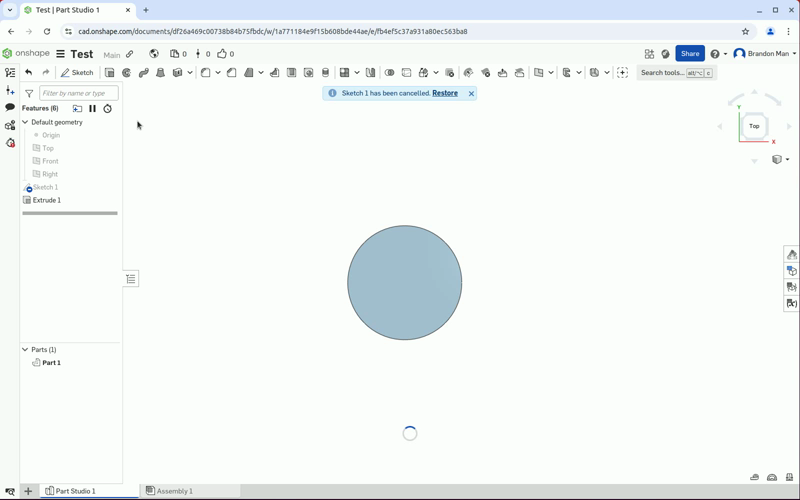
key(shift+h)
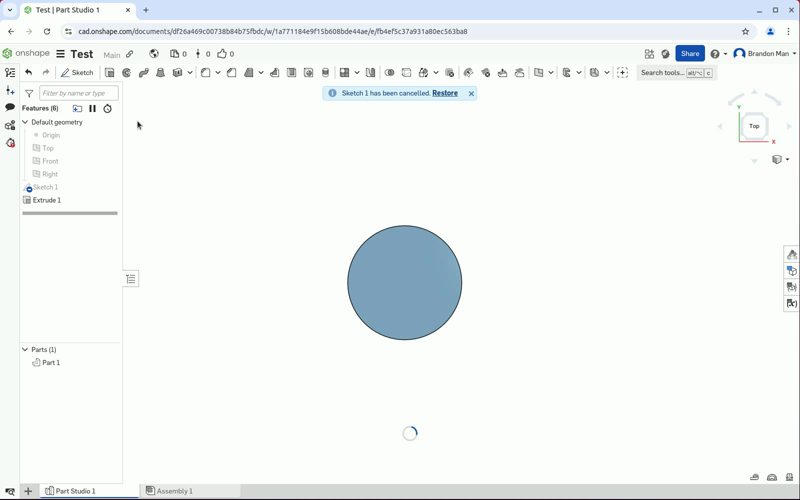
key(shift+h)
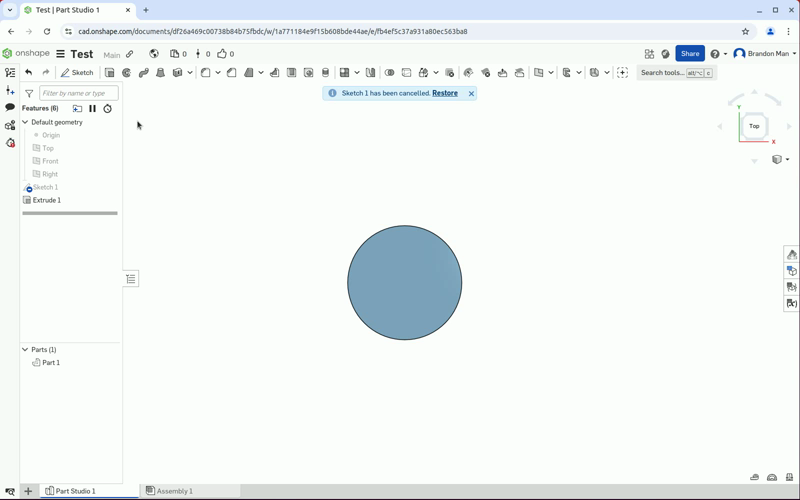
mouse_move(73, 189)
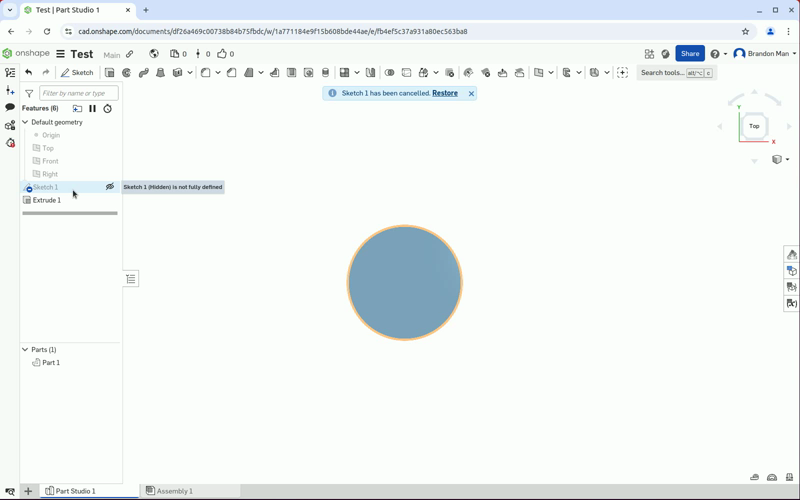
click(73, 189)
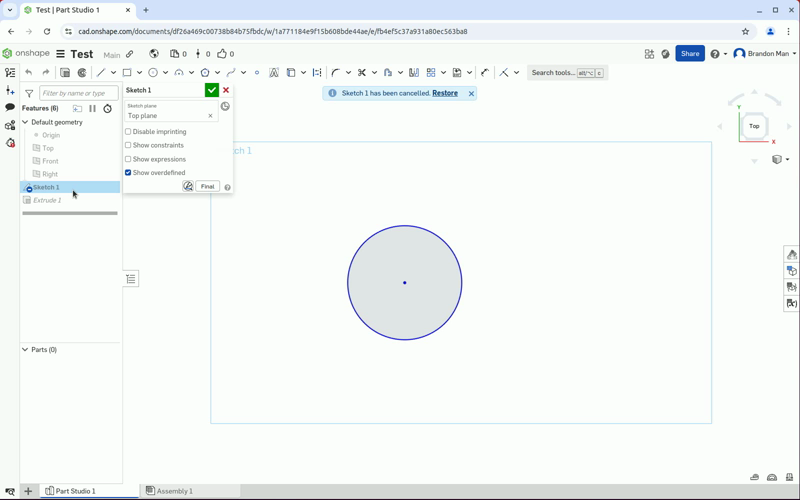
mouse_move(229, 92)
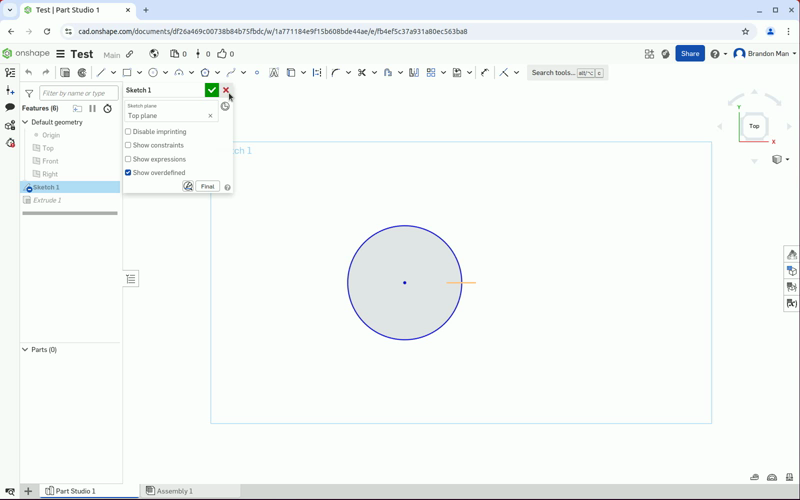
click(229, 92)
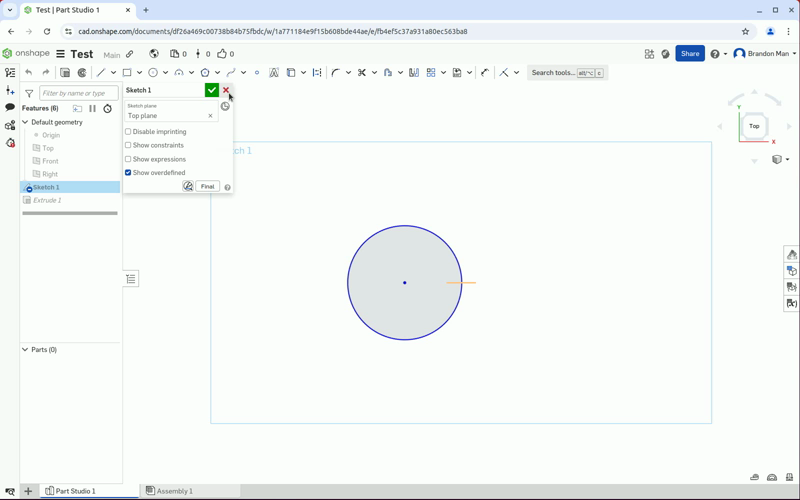
key(shift+s)
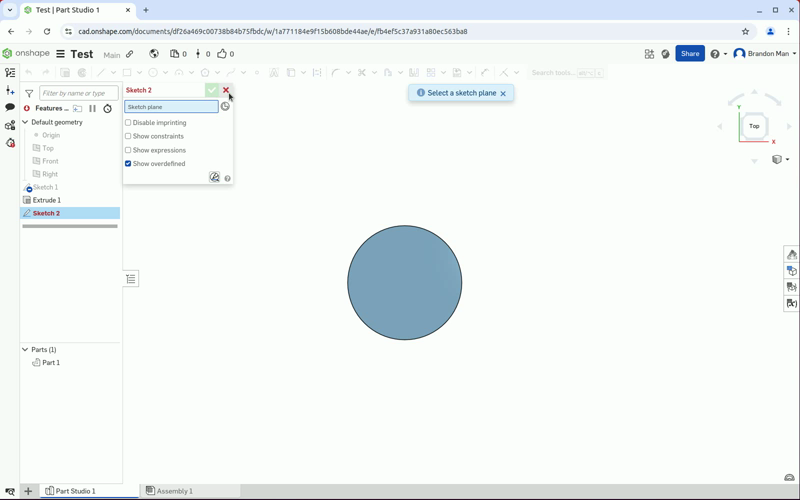
mouse_move(73, 150)
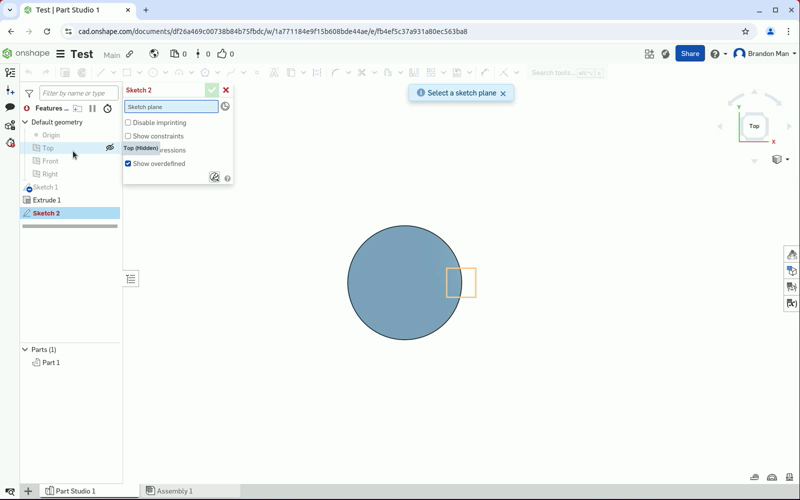
click(73, 150)
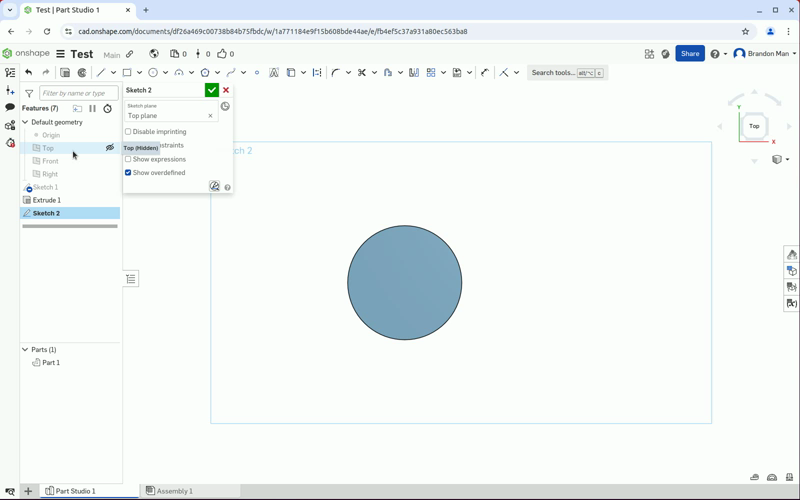
mouse_move(73, 352)
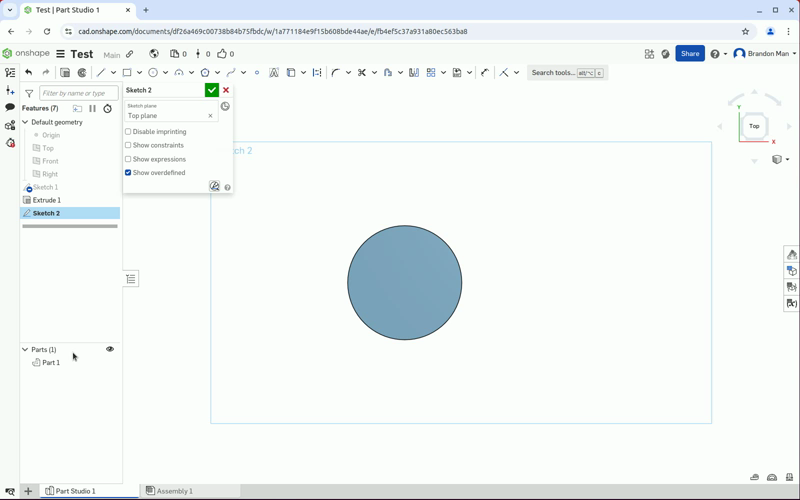
key(y)
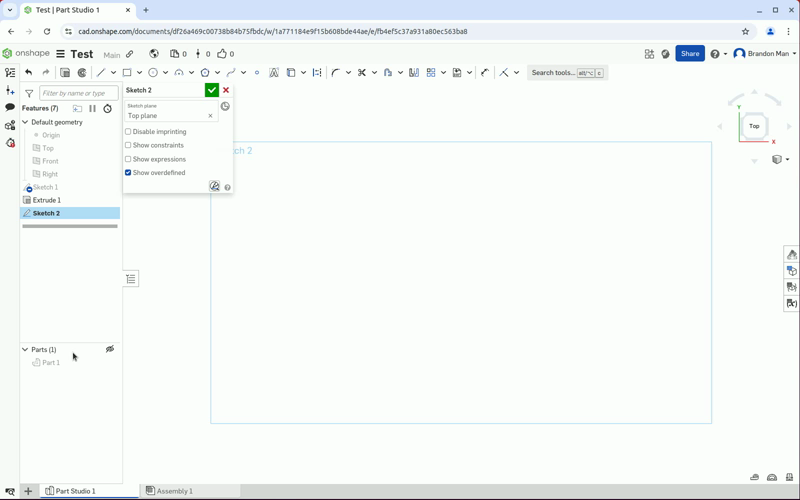
key(a)
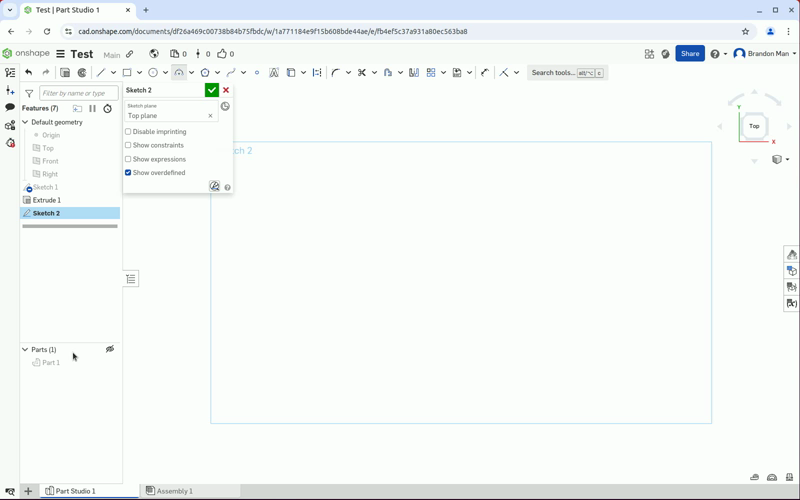
key_down(shift)
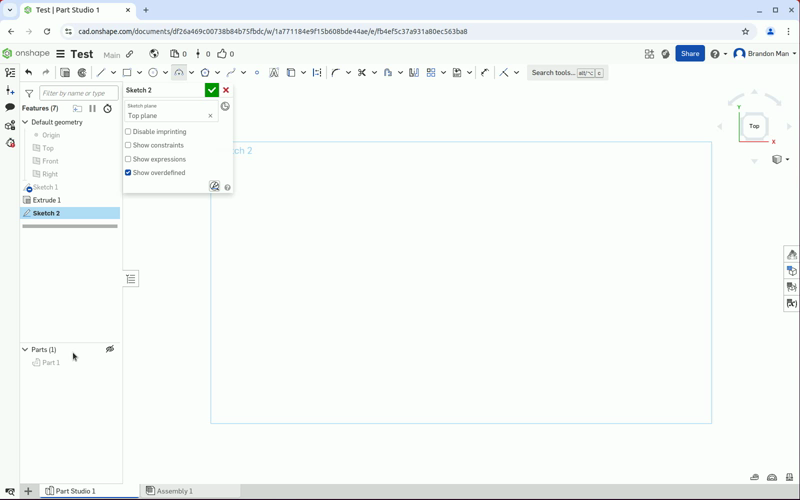
mouse_move(446, 245)
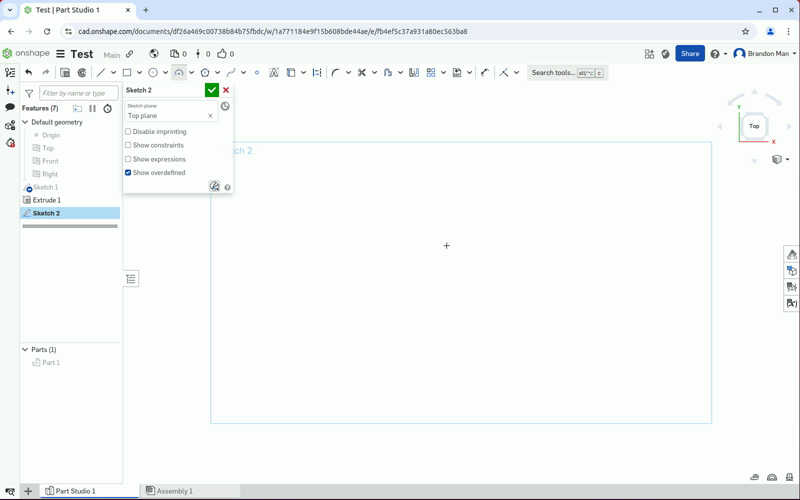
click(446, 245)
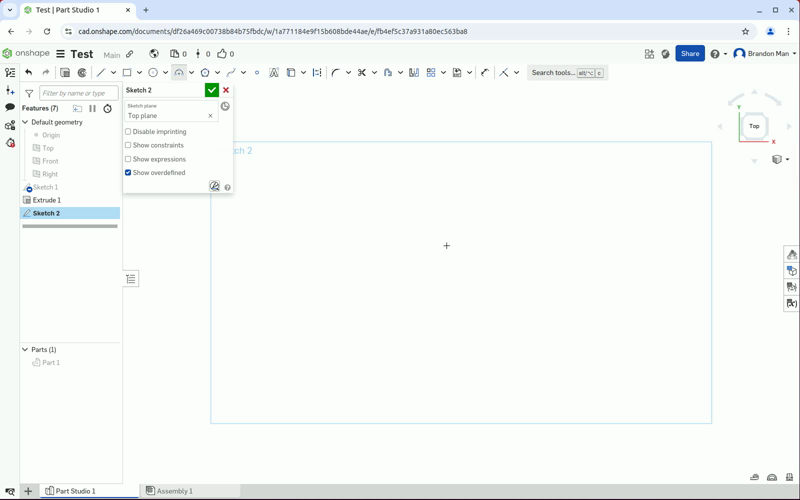
key_up(shift)
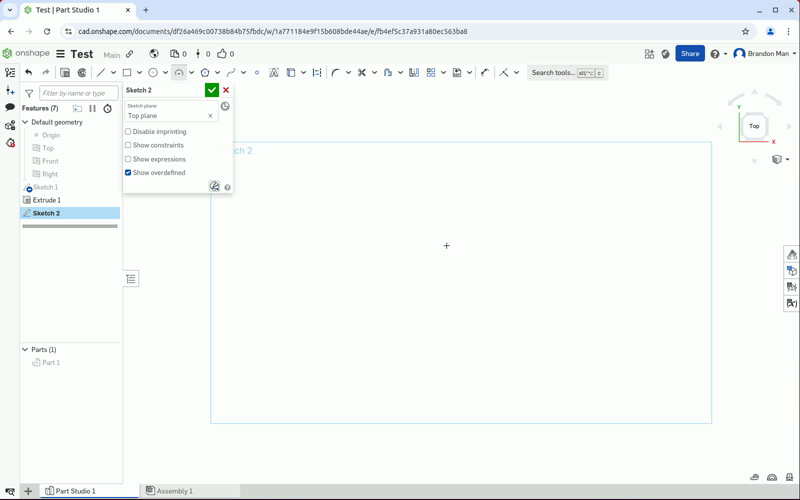
key_down(shift)
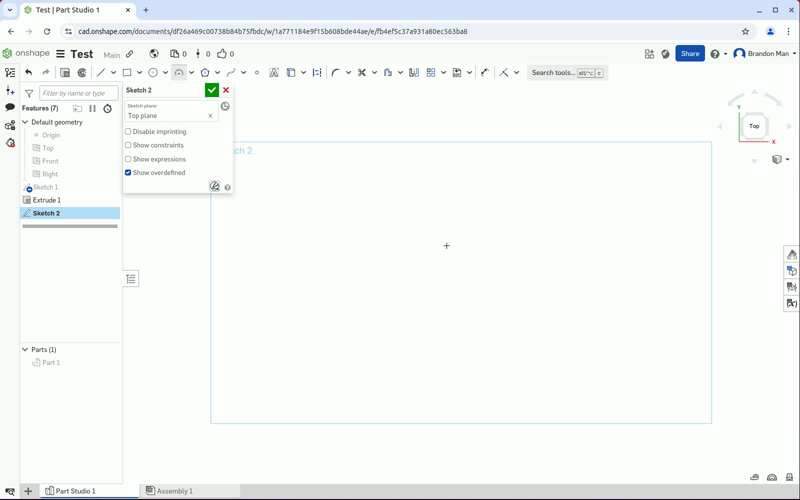
mouse_move(461, 283)
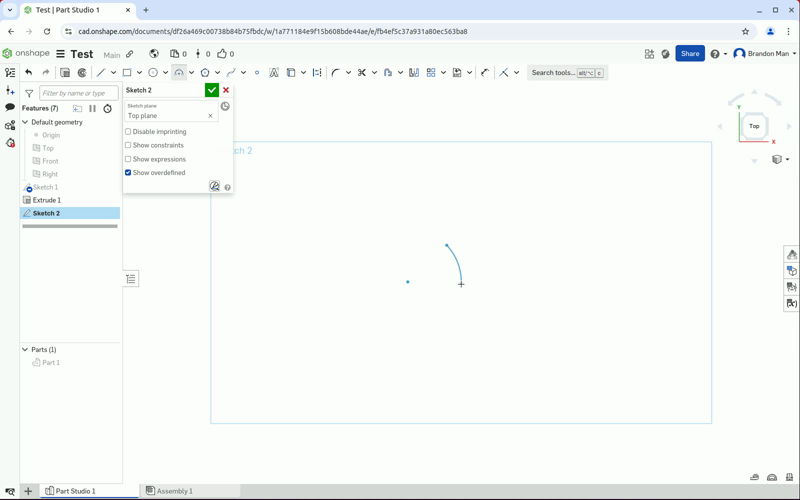
click(461, 283)
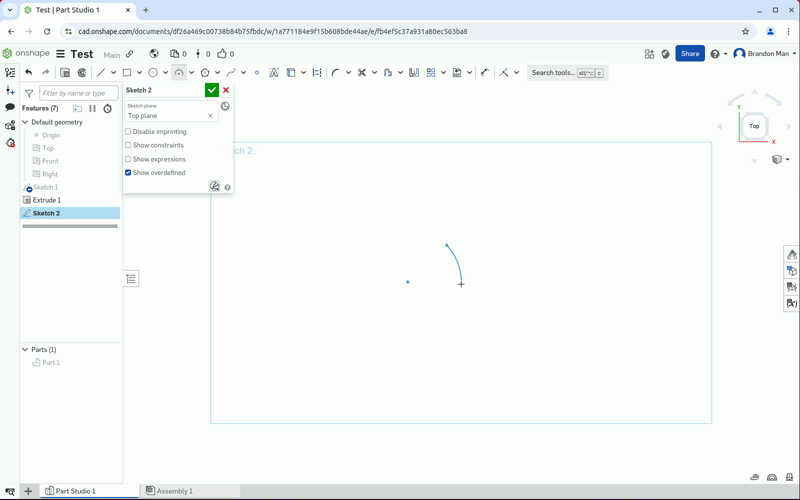
mouse_move(457, 263)
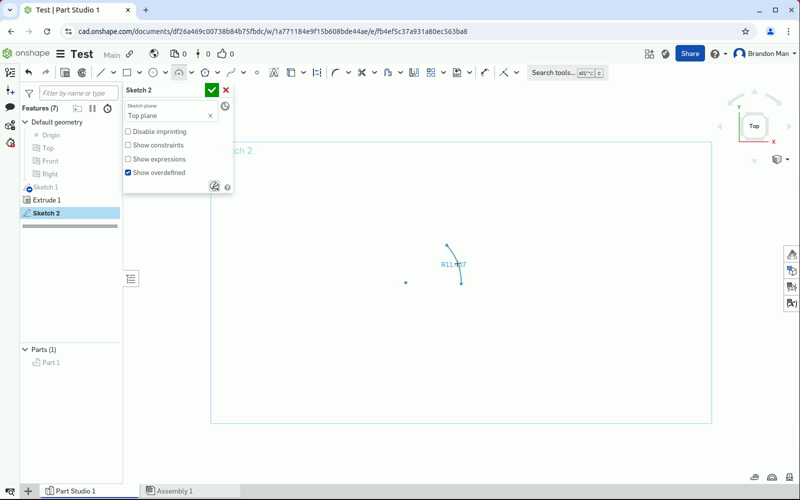
click(457, 263)
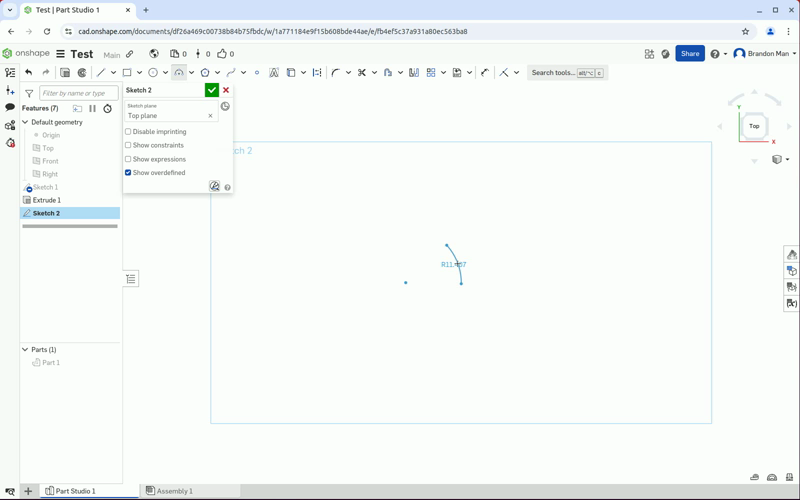
key_up(shift)
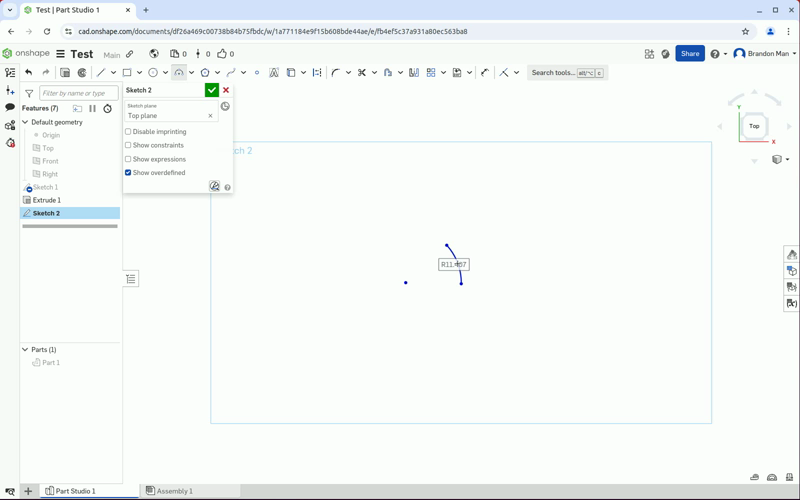
mouse_move(461, 283)
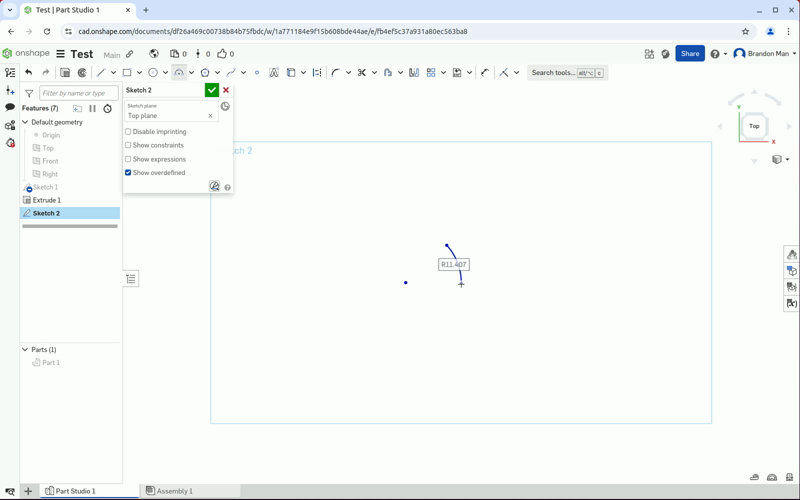
click(461, 283)
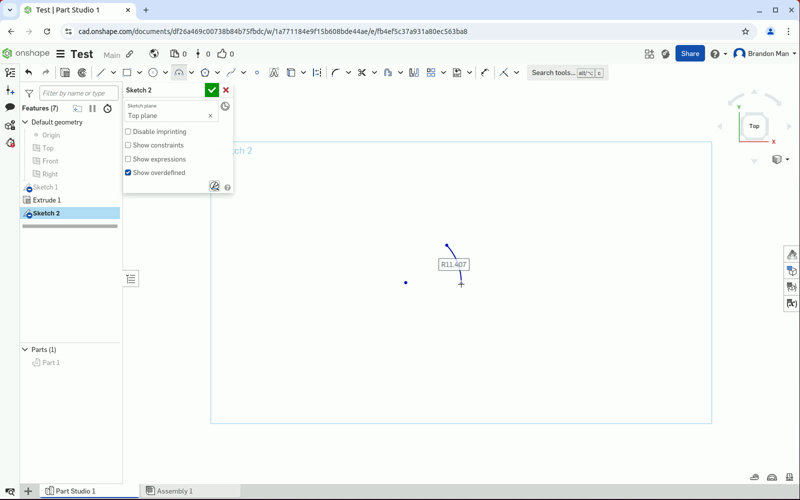
key_down(shift)
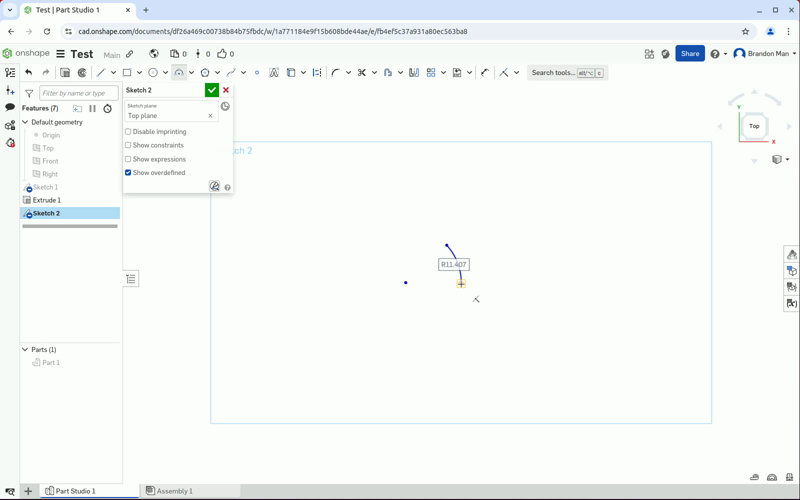
mouse_move(476, 245)
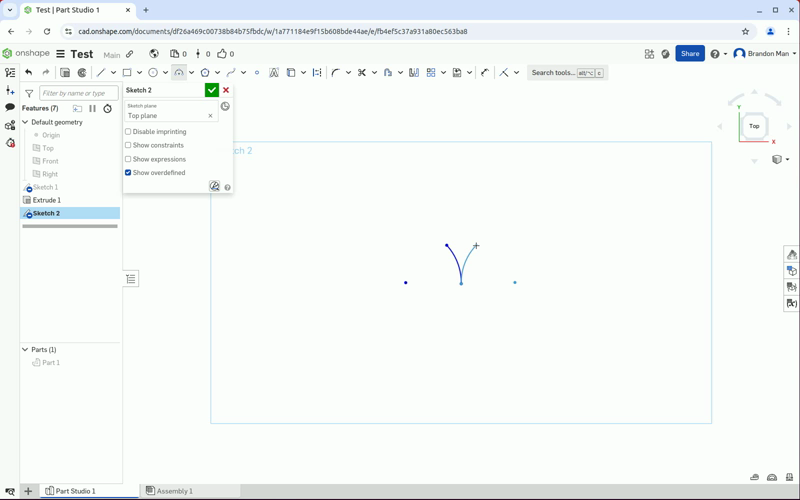
click(476, 245)
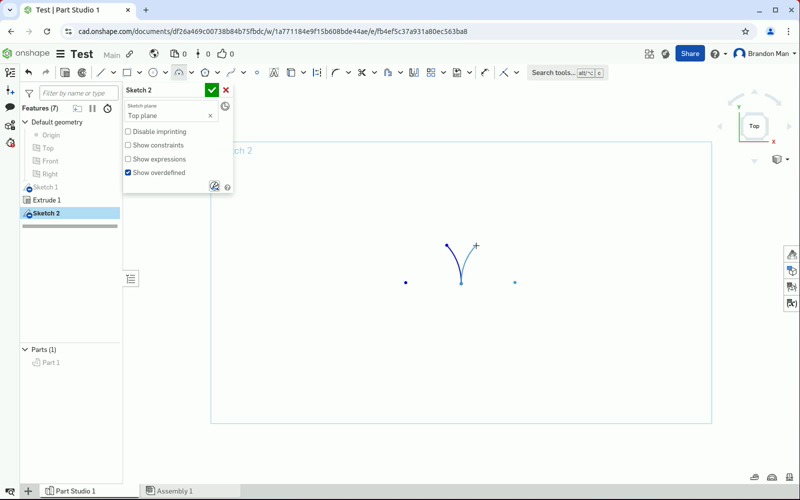
mouse_move(464, 263)
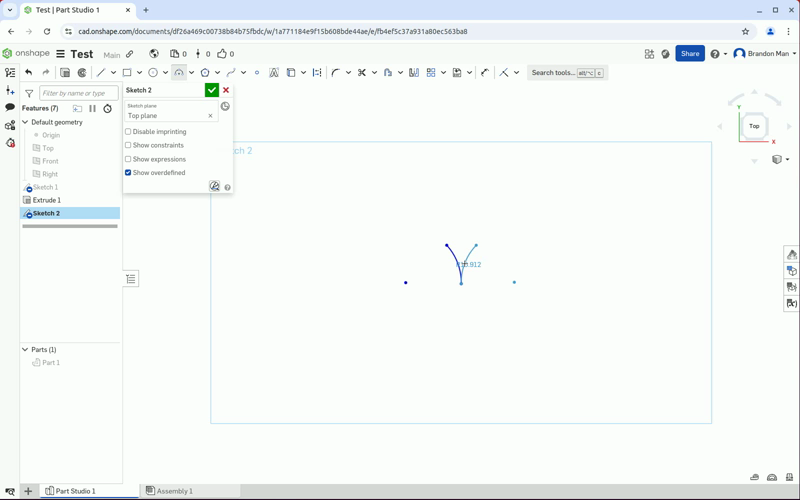
click(464, 263)
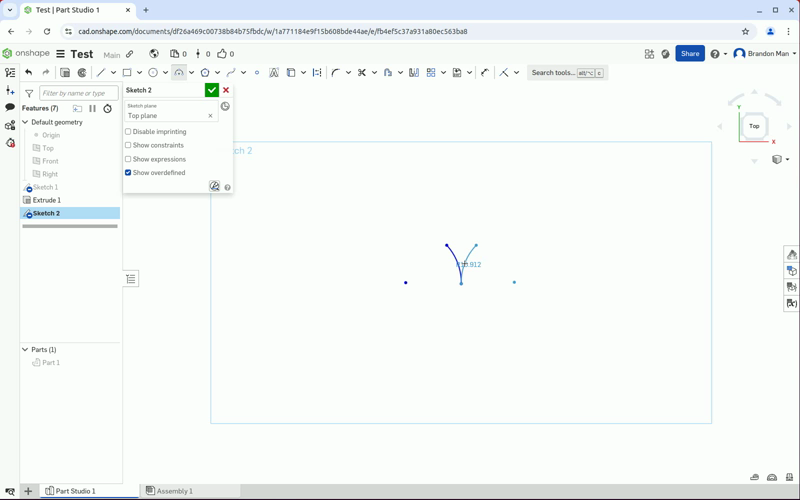
key_up(shift)
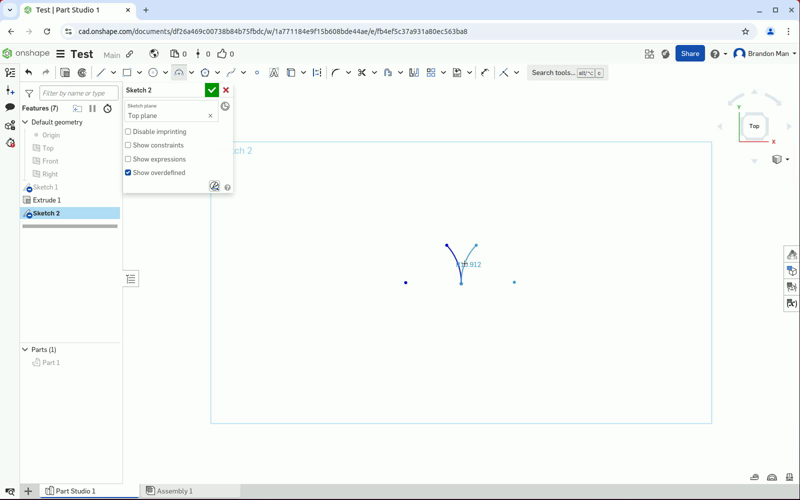
key(esc)
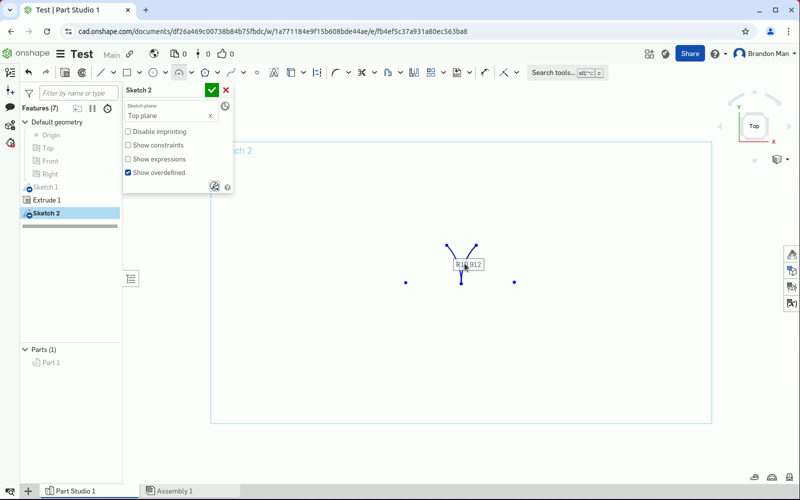
key(l)
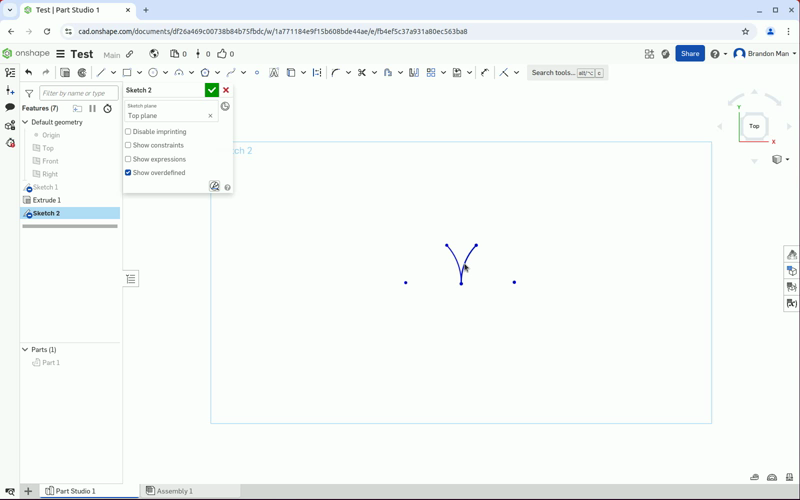
mouse_move(476, 245)
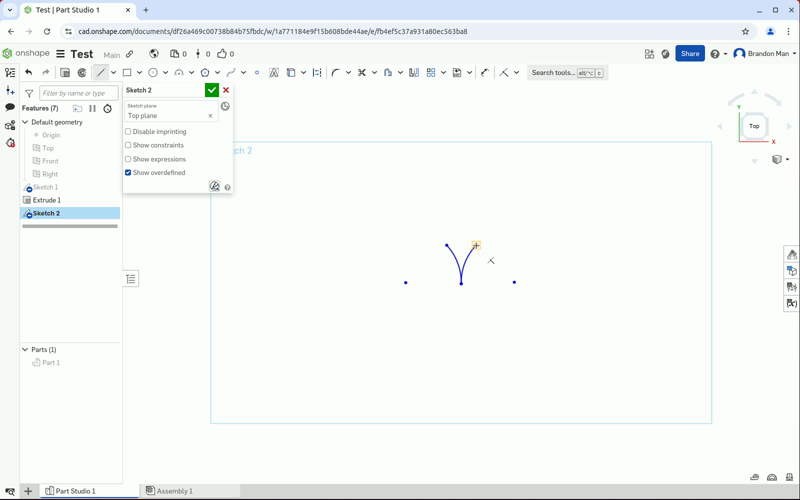
click(476, 245)
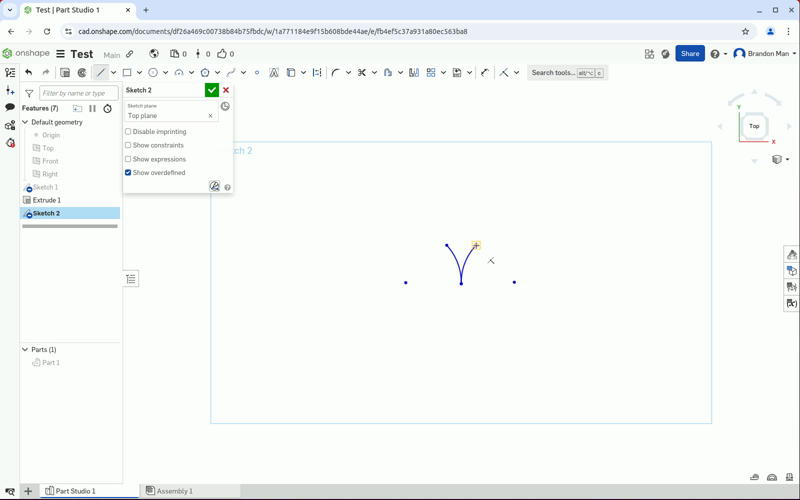
mouse_move(506, 245)
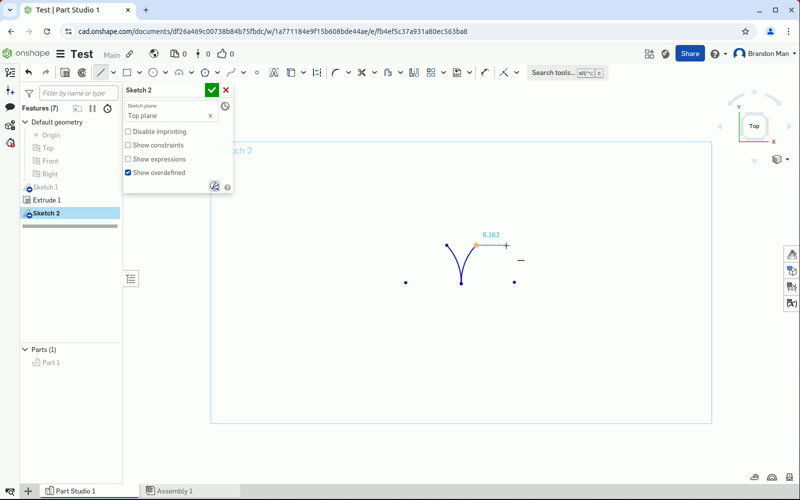
key_down(shift)
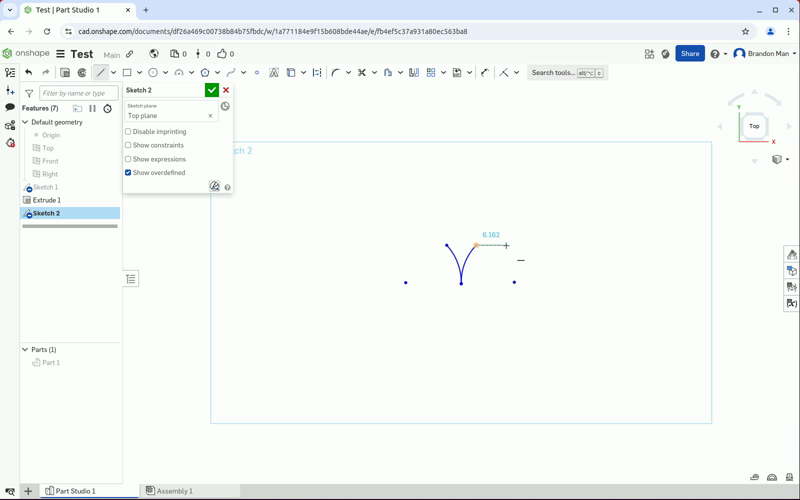
mouse_move(446, 245)
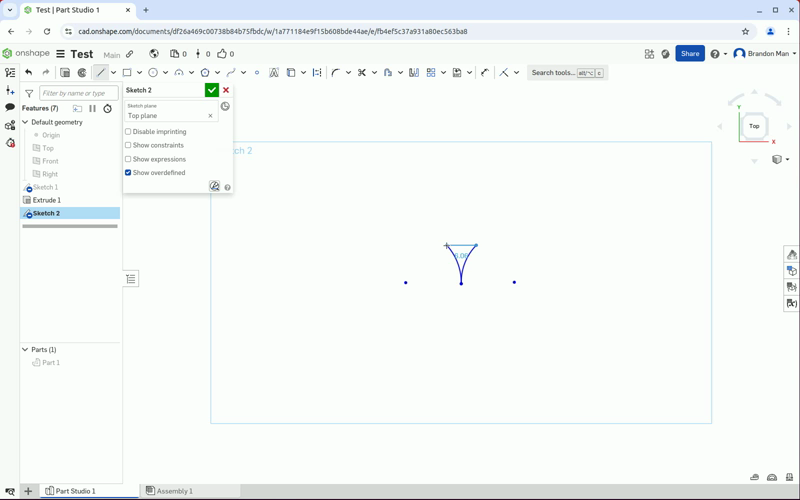
key_up(shift)
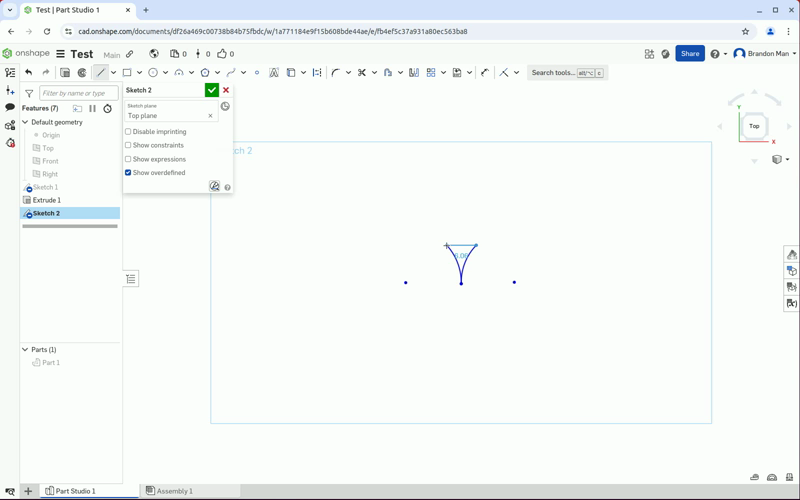
click(446, 245)
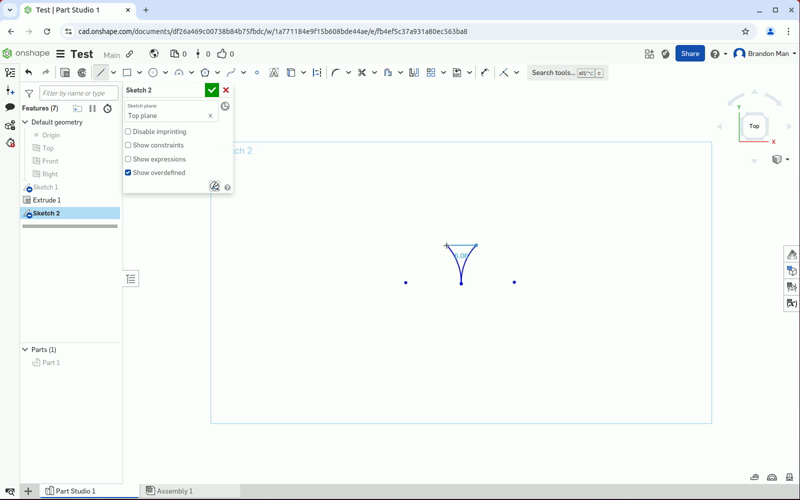
key(esc)
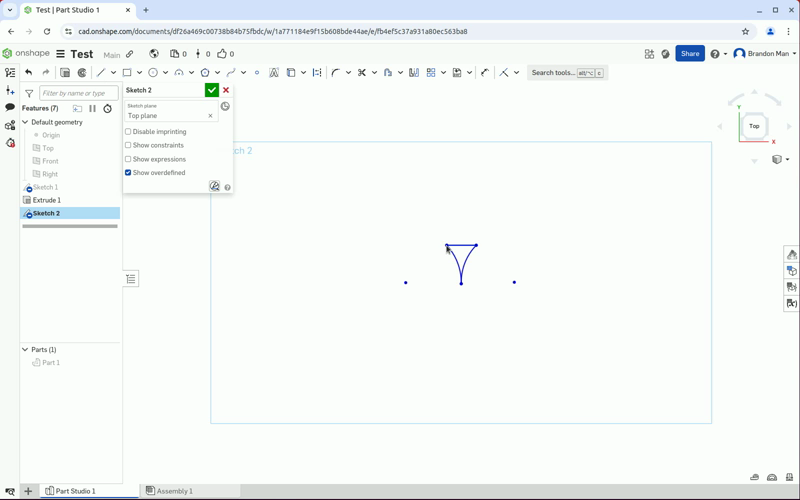
mouse_move(467, 263)
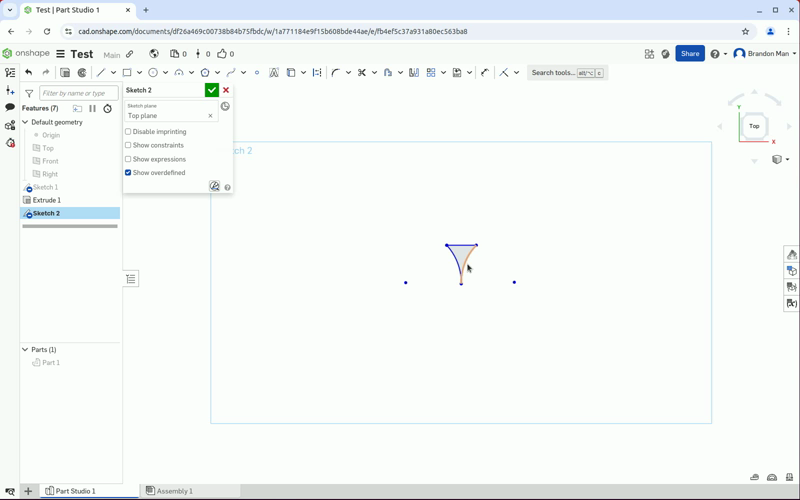
scroll(6)
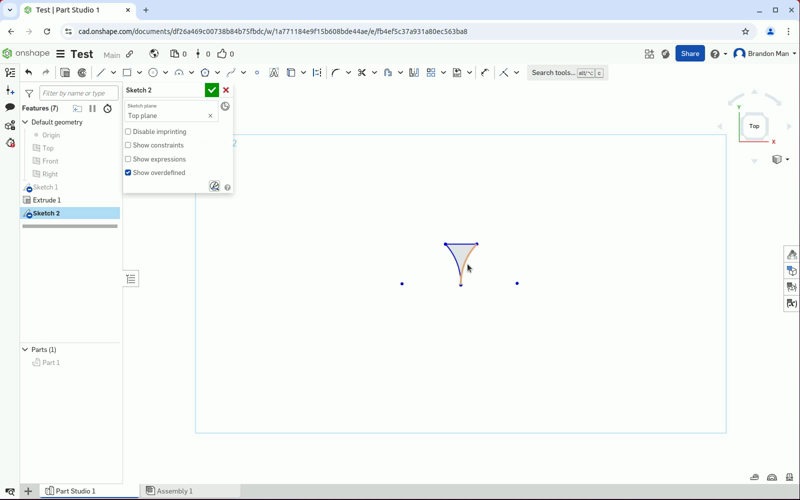
scroll(6)
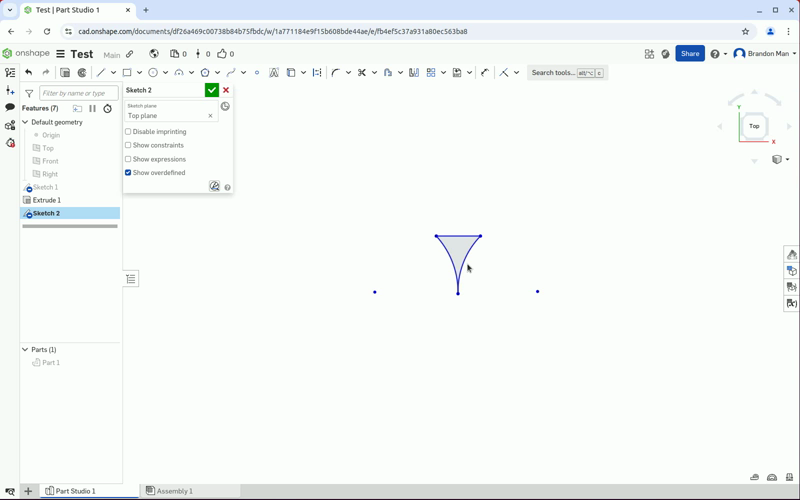
scroll(6)
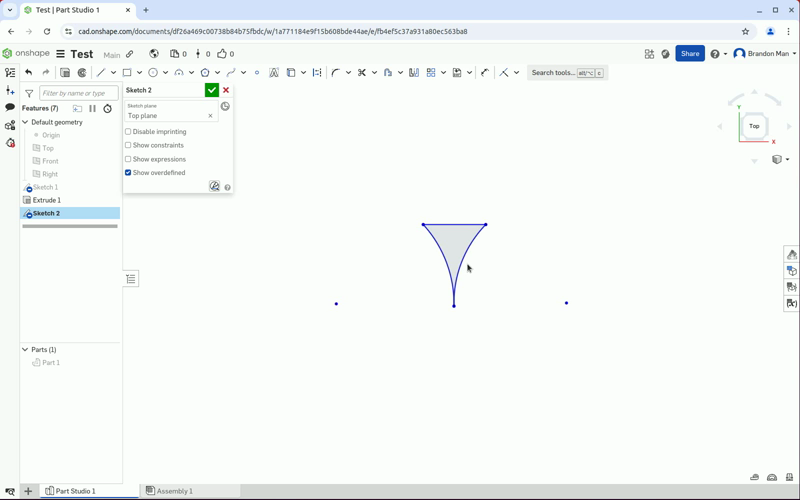
scroll(6)
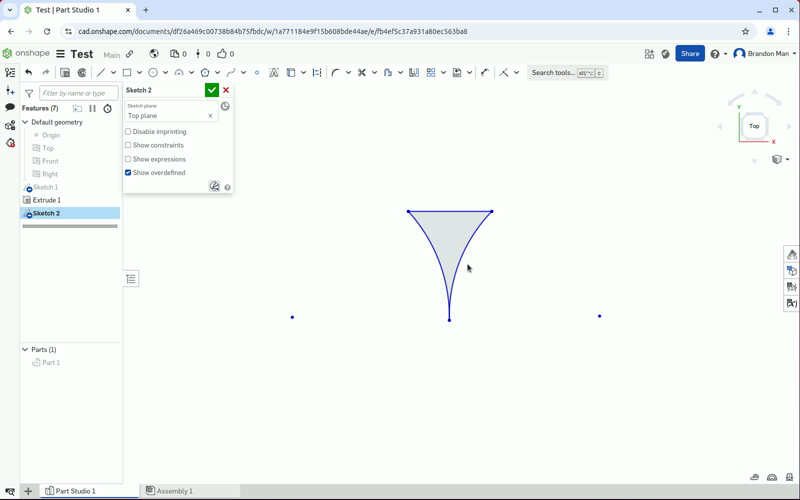
scroll(6)
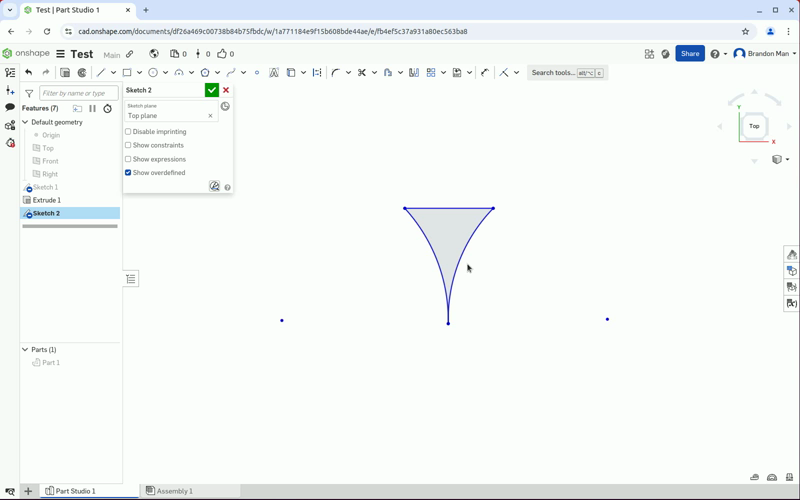
scroll(6)
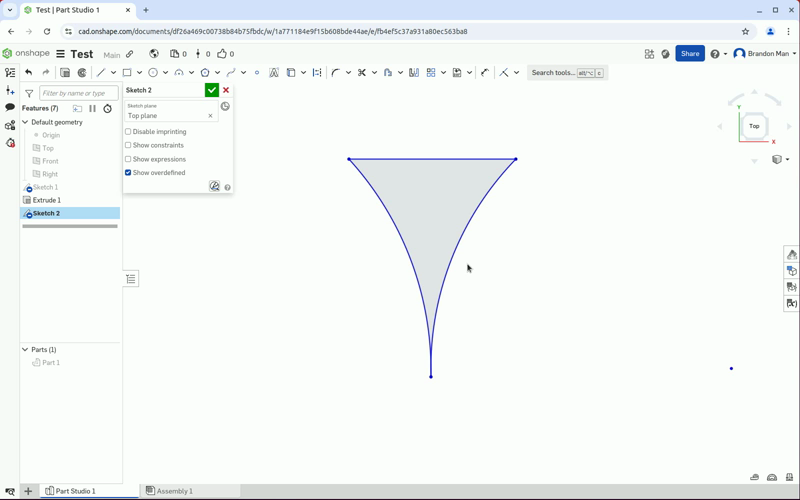
scroll(6)
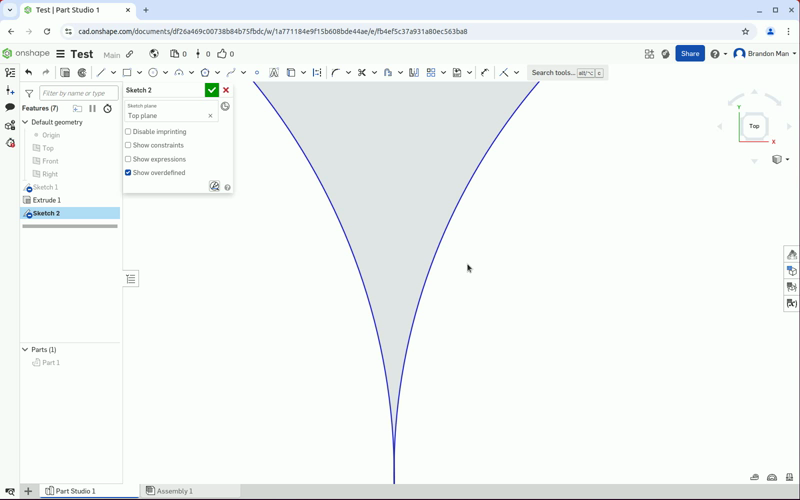
click(467, 263)
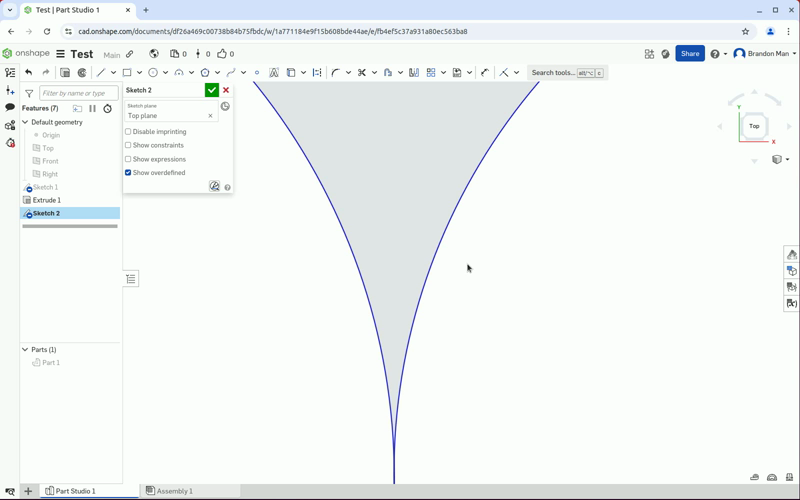
scroll(-6)
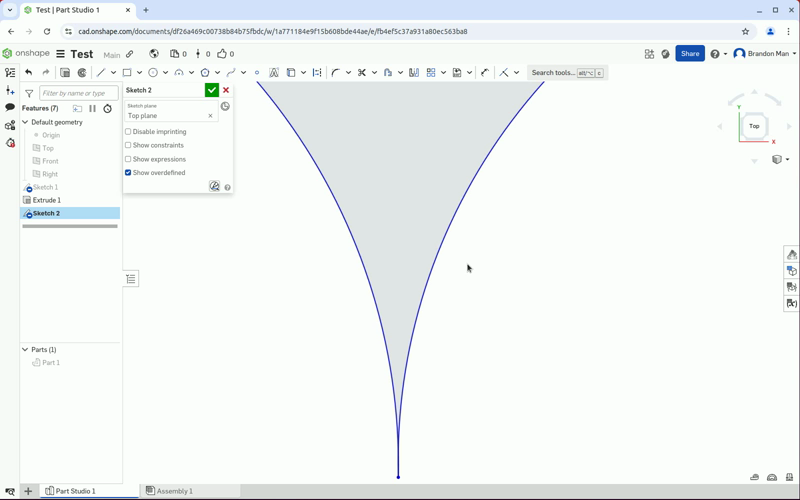
scroll(-6)
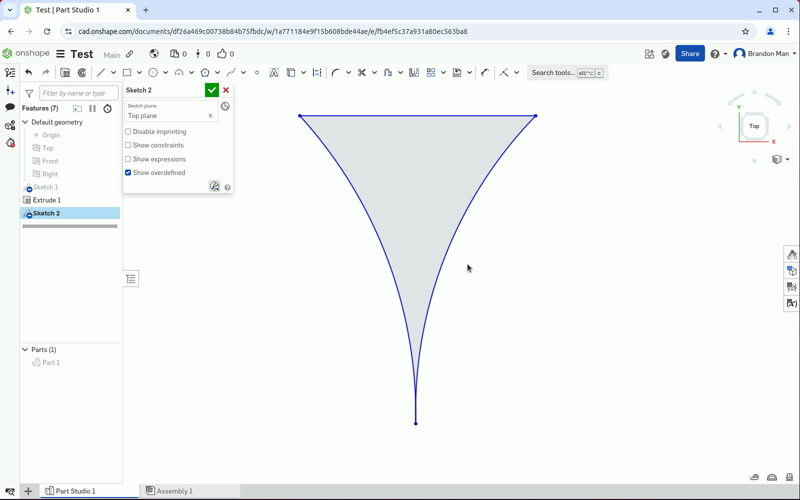
scroll(-6)
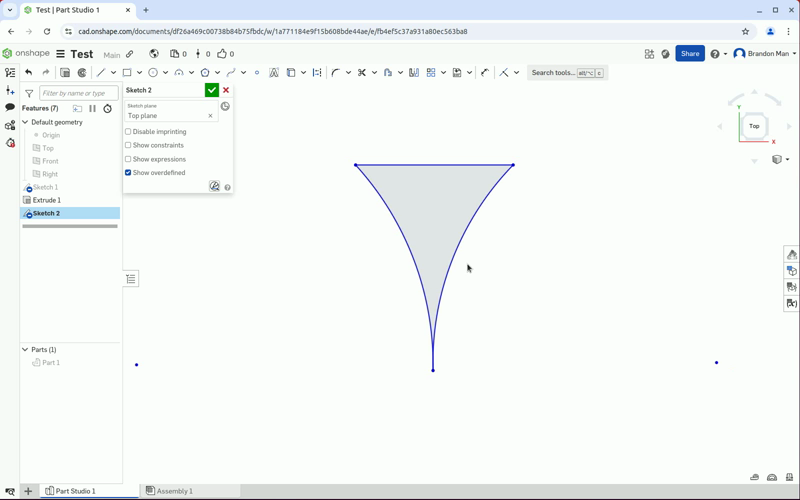
scroll(-6)
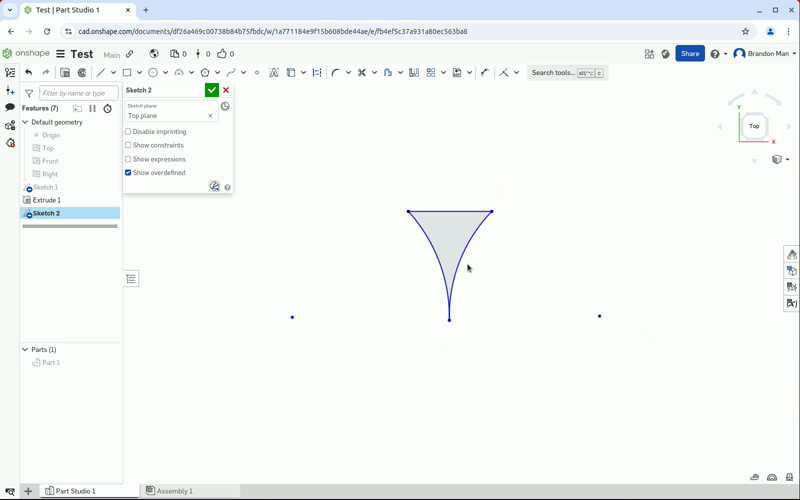
scroll(-6)
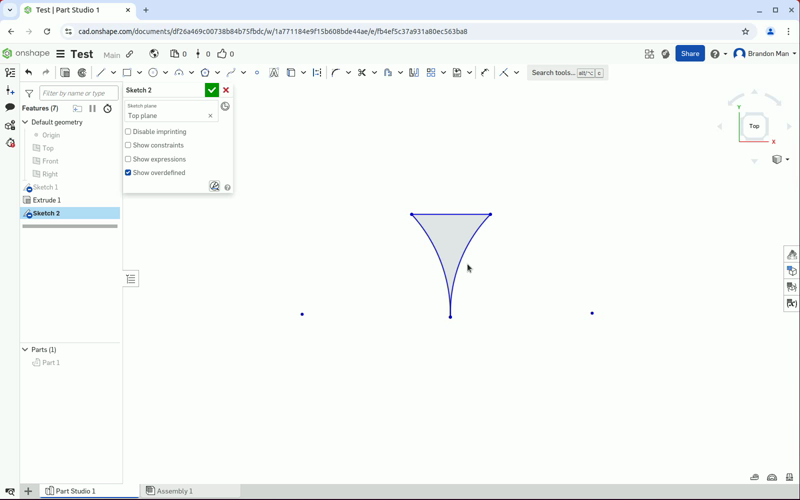
scroll(-6)
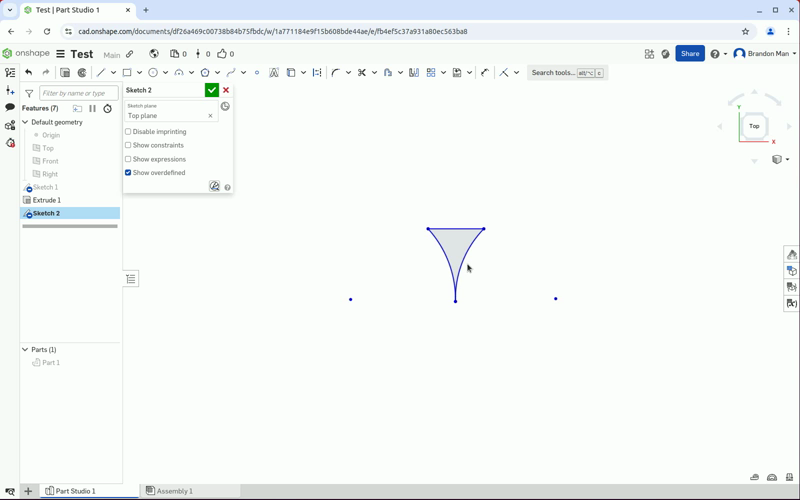
scroll(-6)
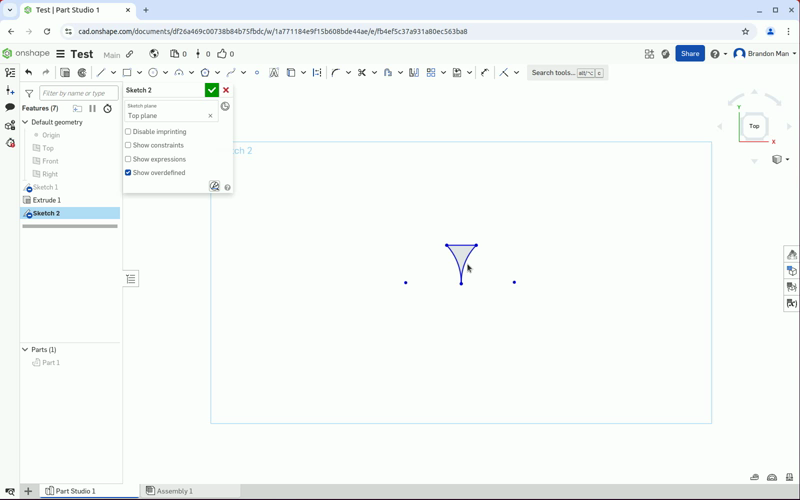
mouse_move(73, 352)
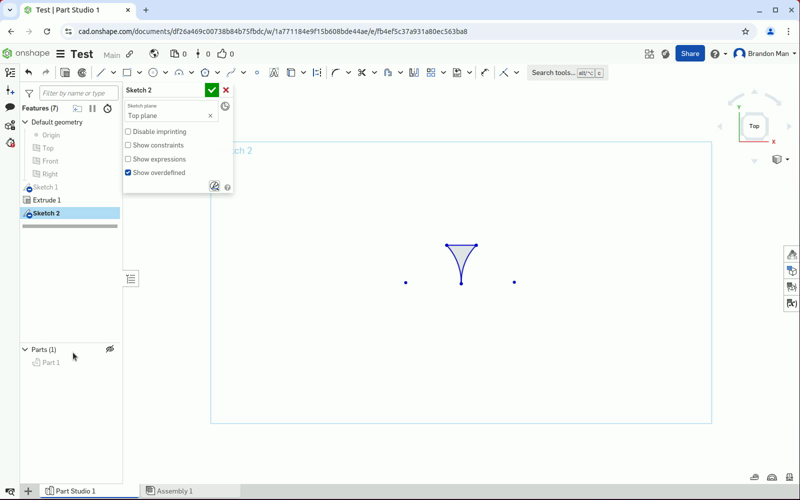
key(shift+y)
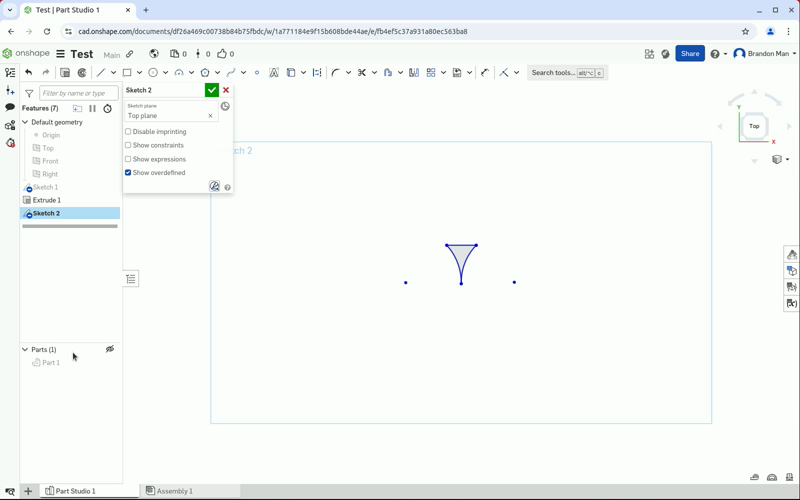
key(shift+e)
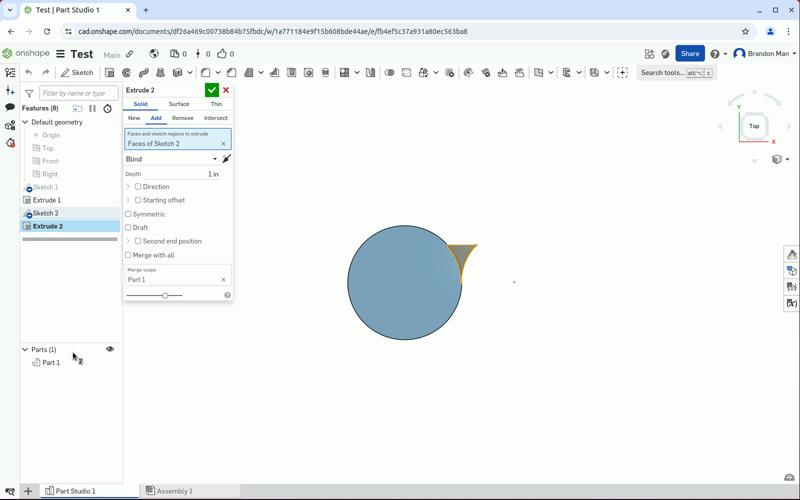
mouse_move(143, 106)
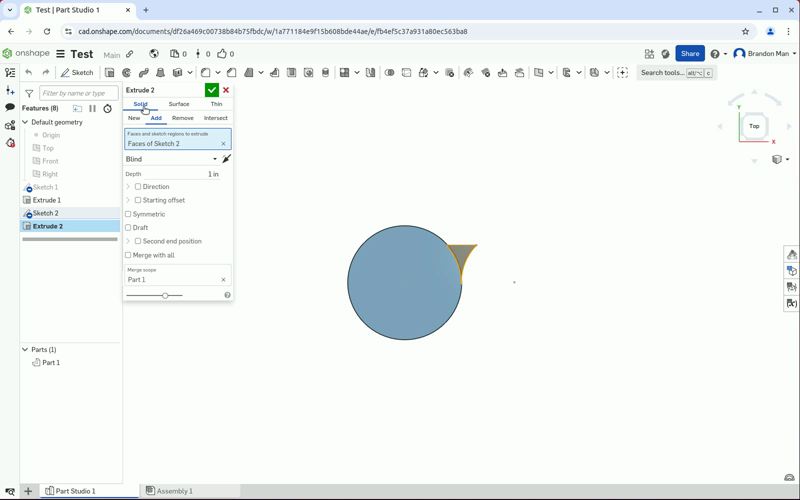
click(143, 106)
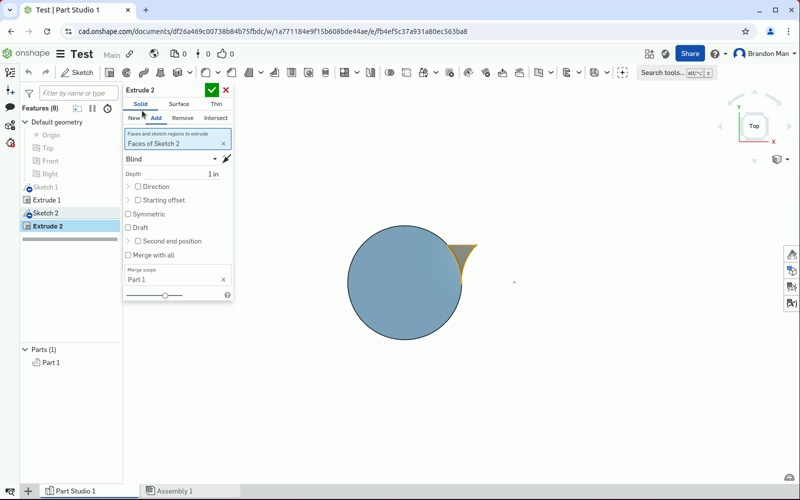
mouse_move(137, 120)
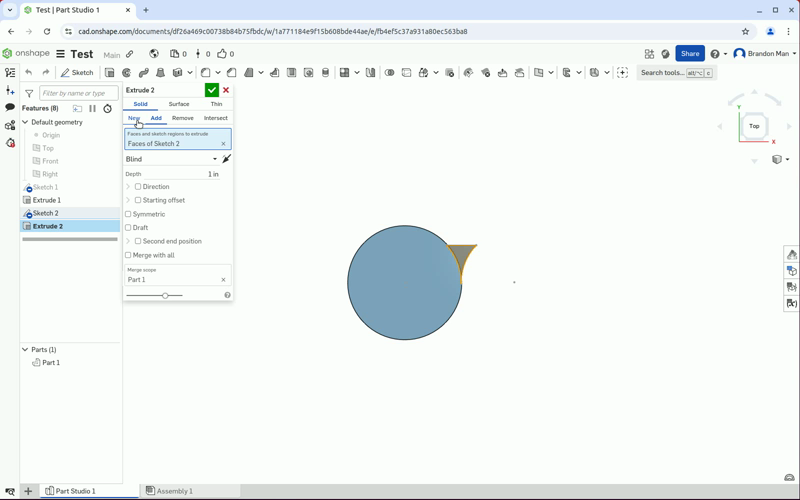
click(137, 120)
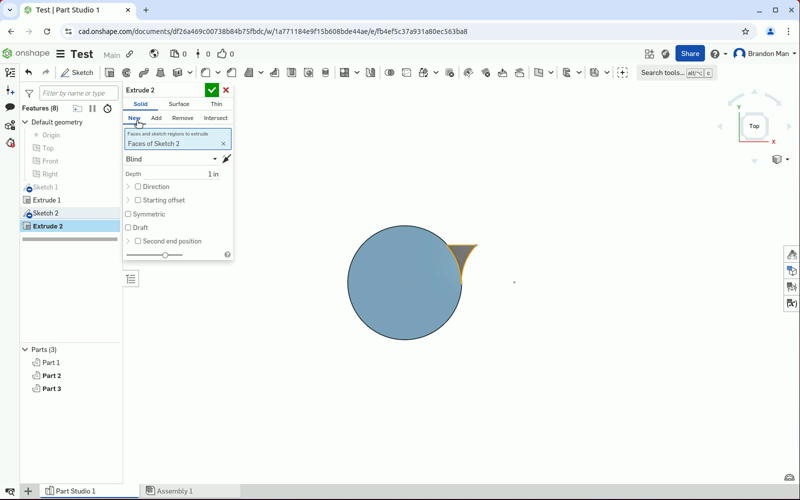
key(tab, 4)
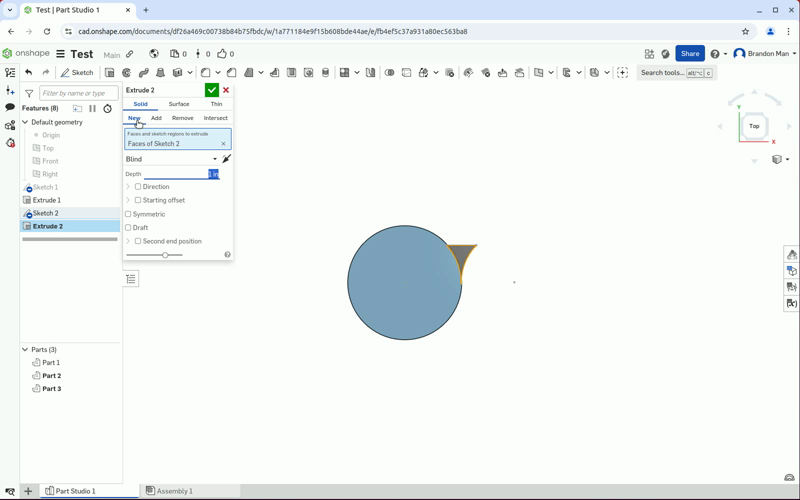
text(18.535)
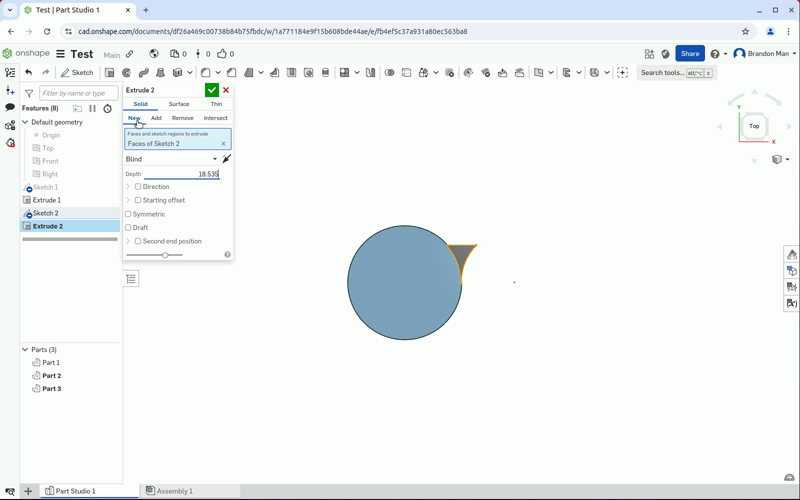
key(enter)
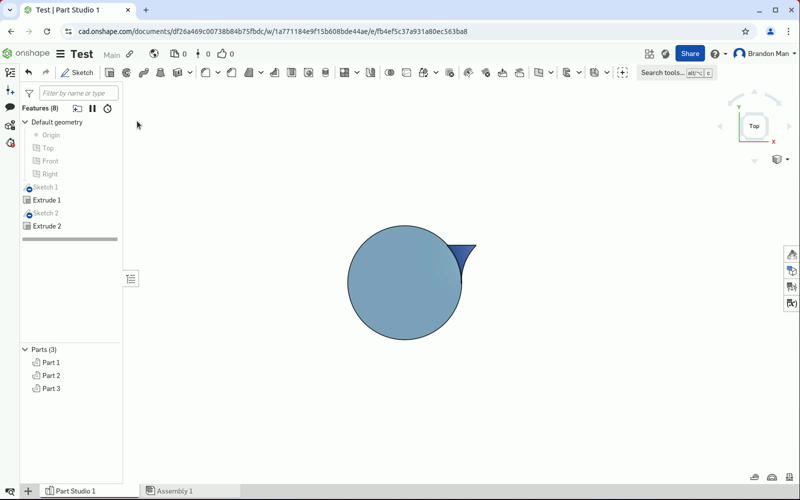
key(shift+h)
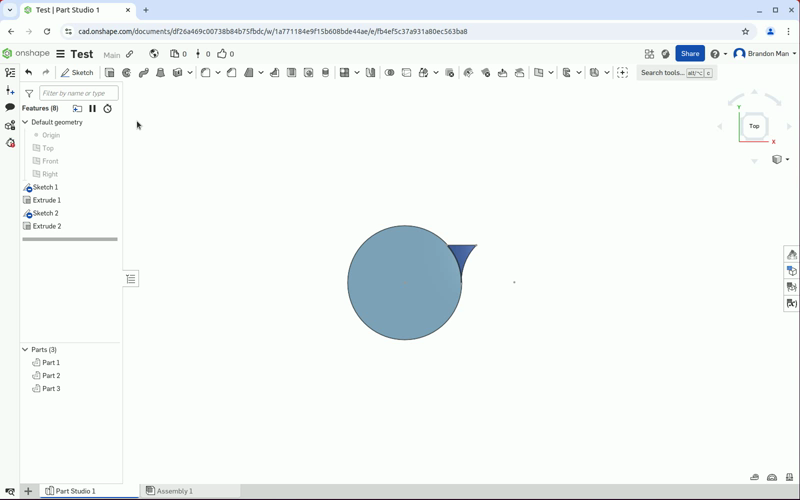
key(shift+h)
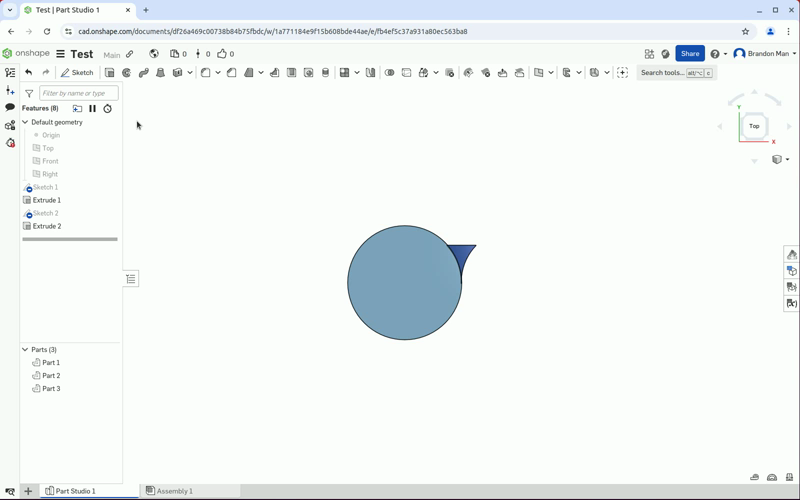
mouse_move(73, 189)
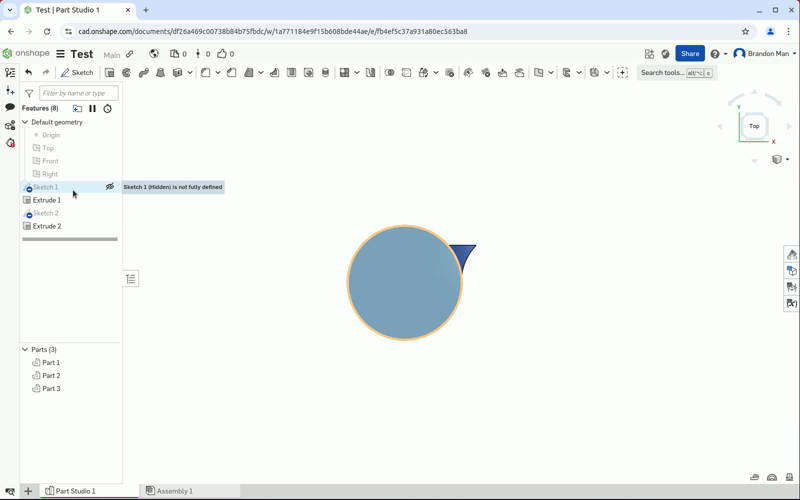
click(73, 189)
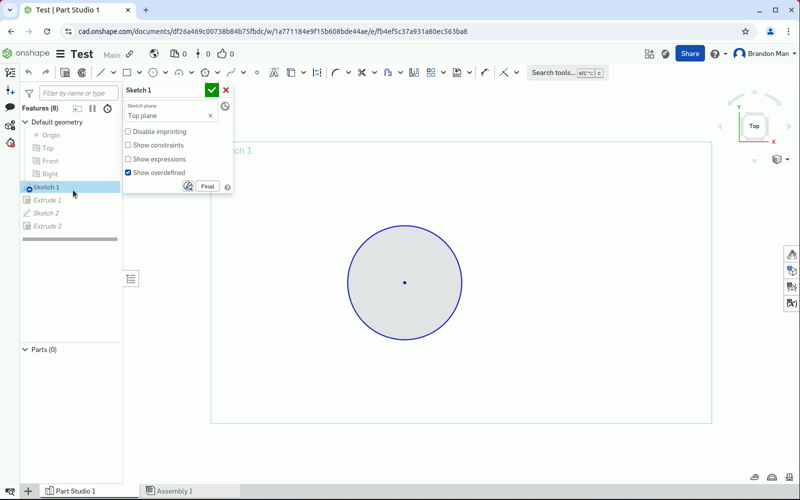
mouse_move(229, 92)
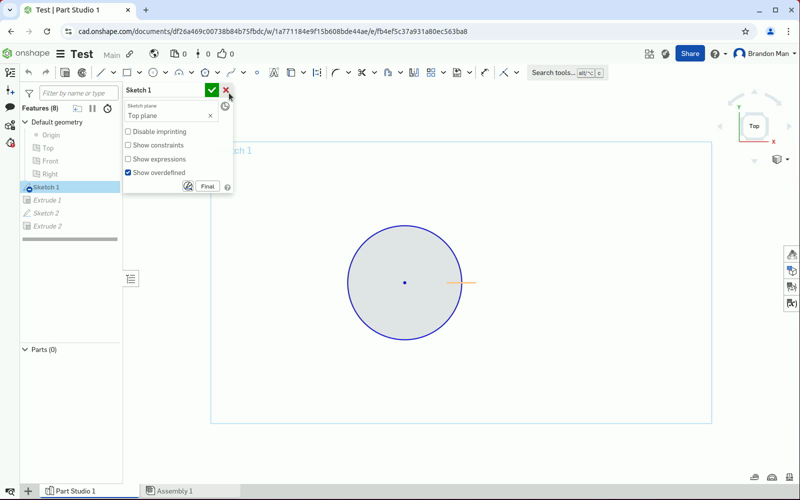
click(229, 92)
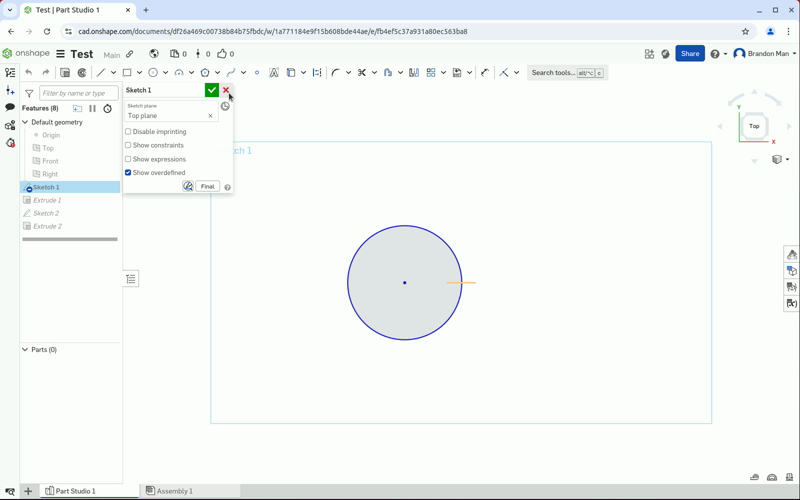
key(shift+s)
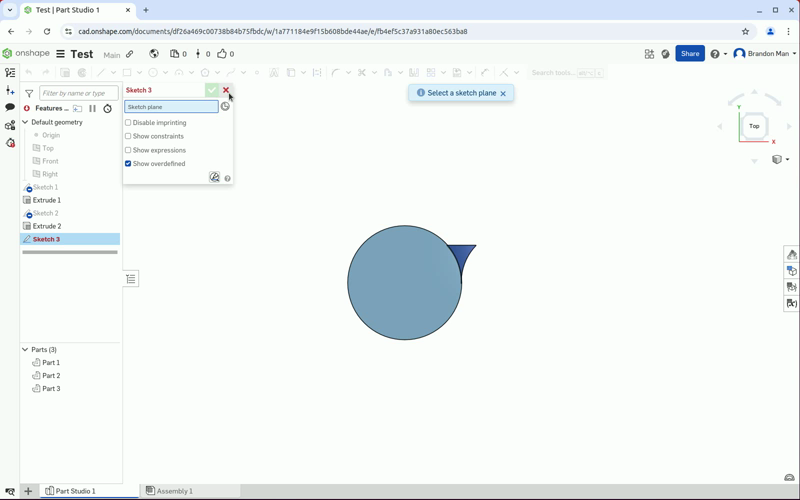
mouse_move(73, 150)
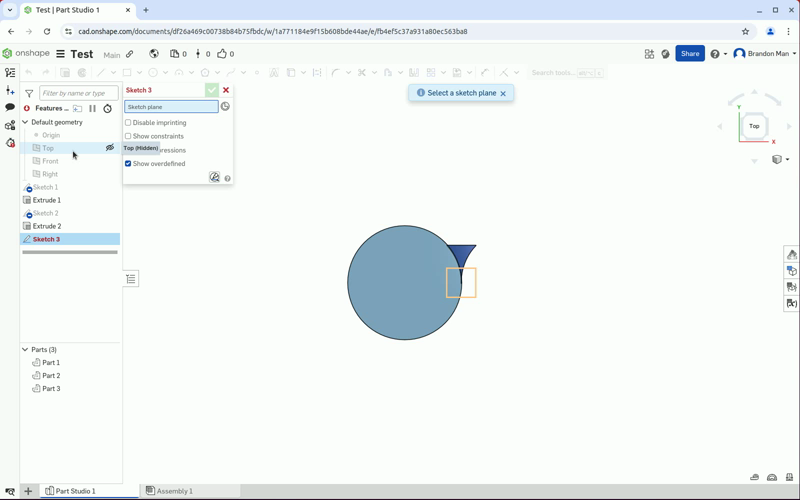
click(73, 150)
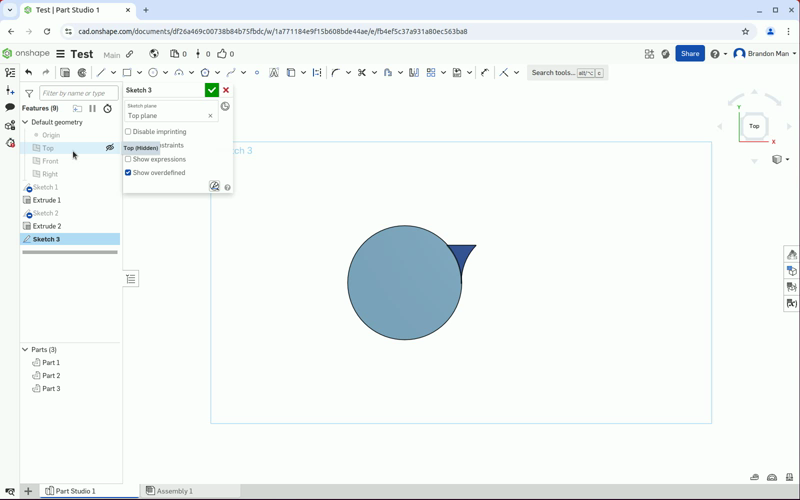
mouse_move(73, 352)
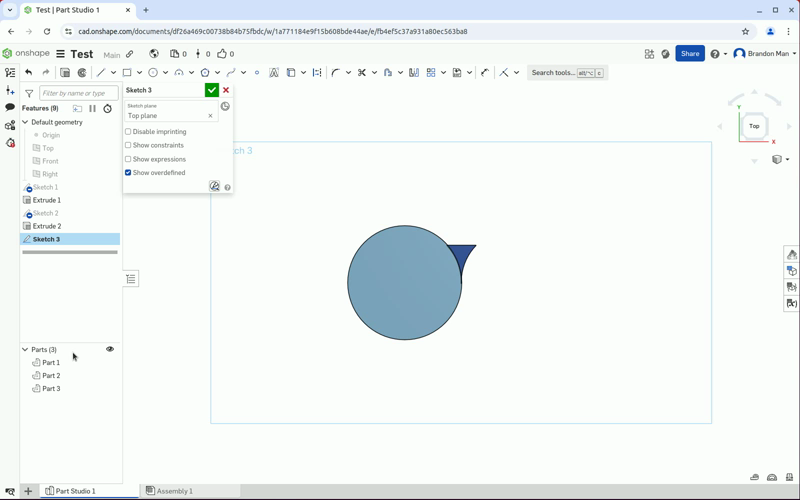
key(y)
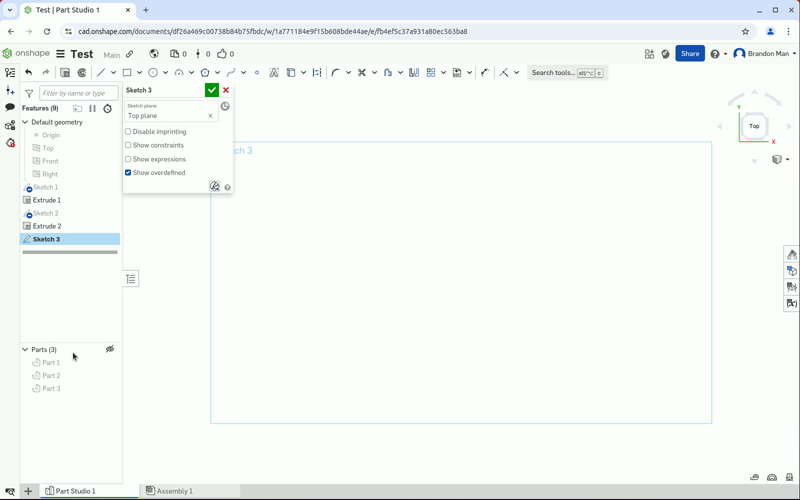
key(l)
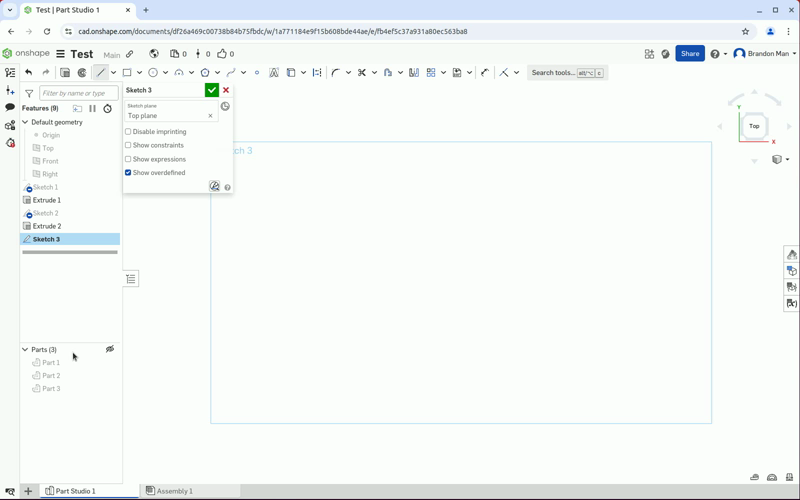
key_down(shift)
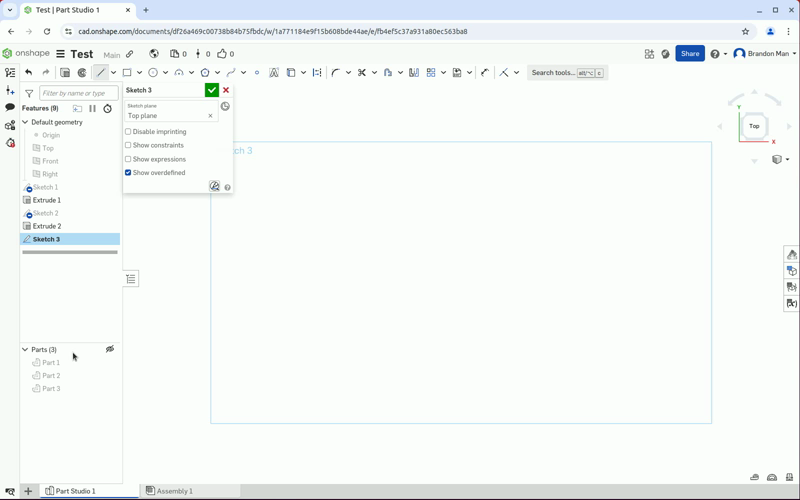
mouse_move(446, 320)
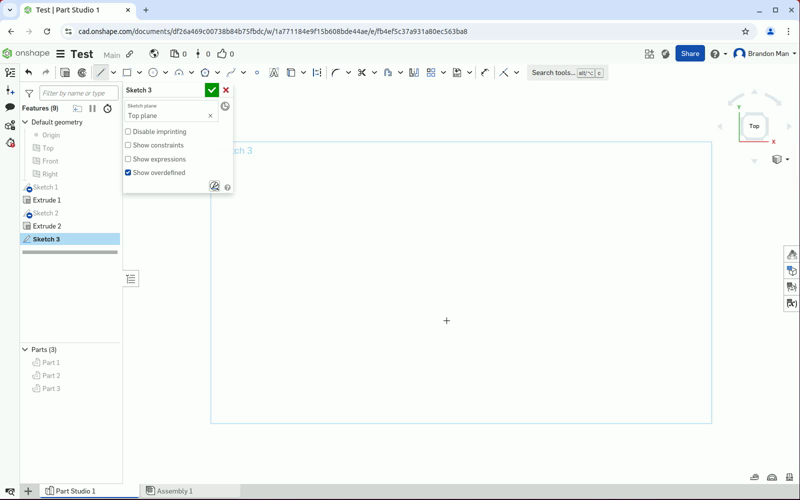
click(446, 320)
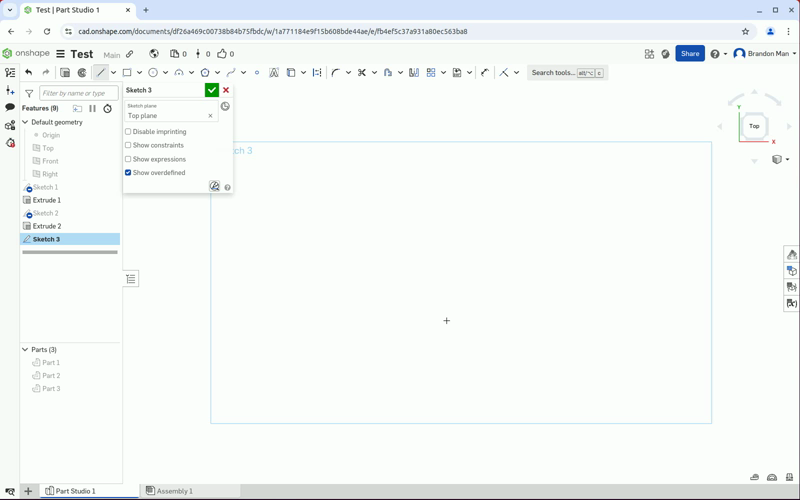
key_up(shift)
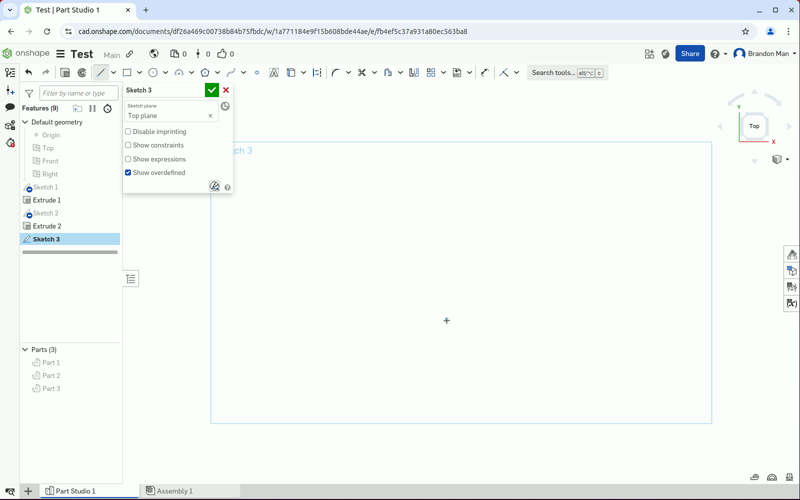
key_down(shift)
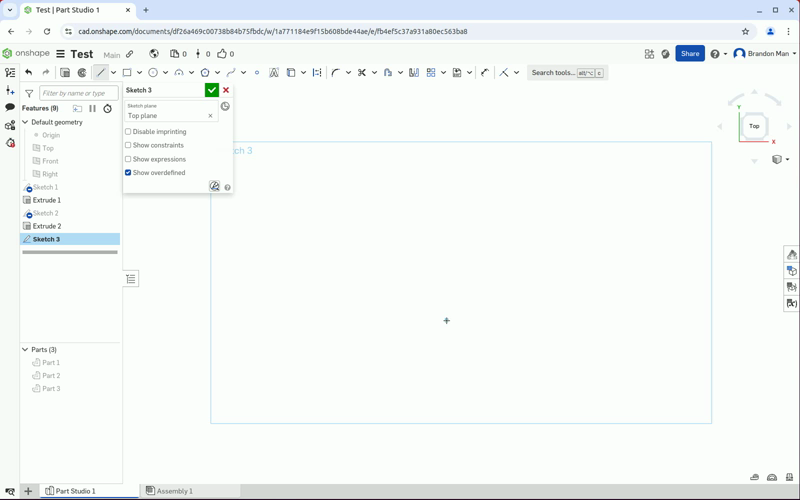
mouse_move(476, 320)
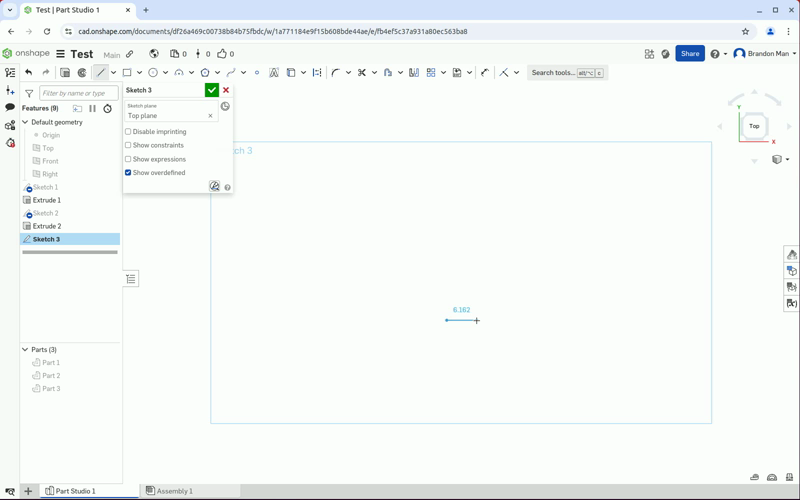
mouse_move(476, 320)
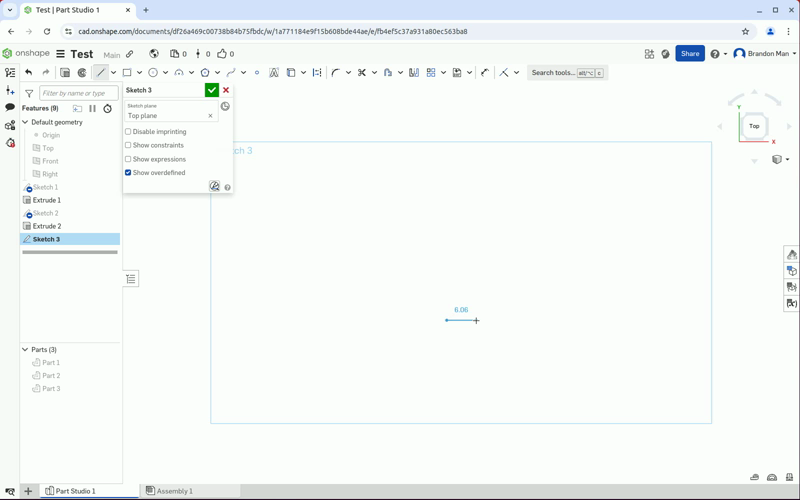
click(476, 320)
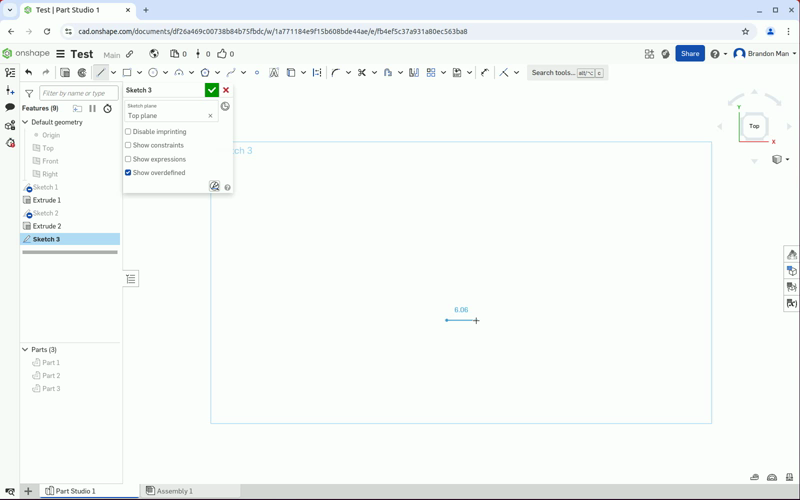
key_up(shift)
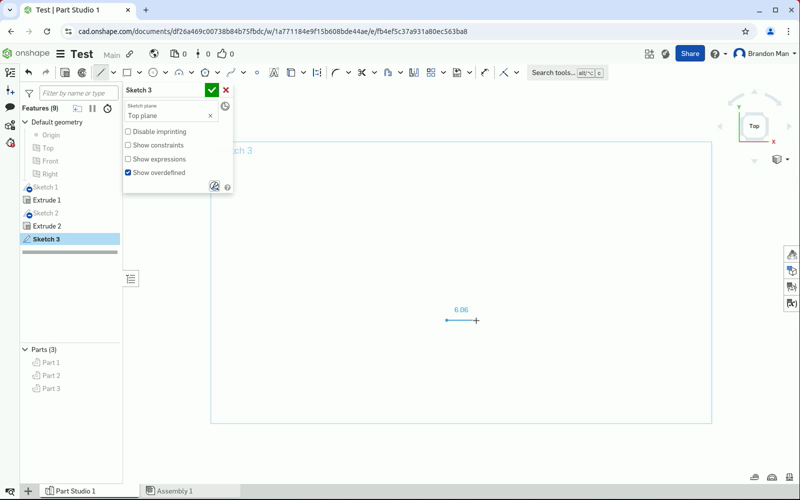
key(esc)
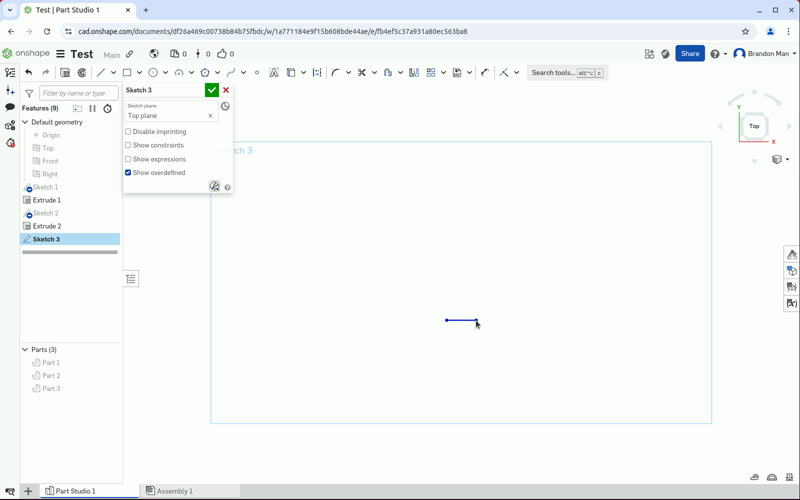
key(a)
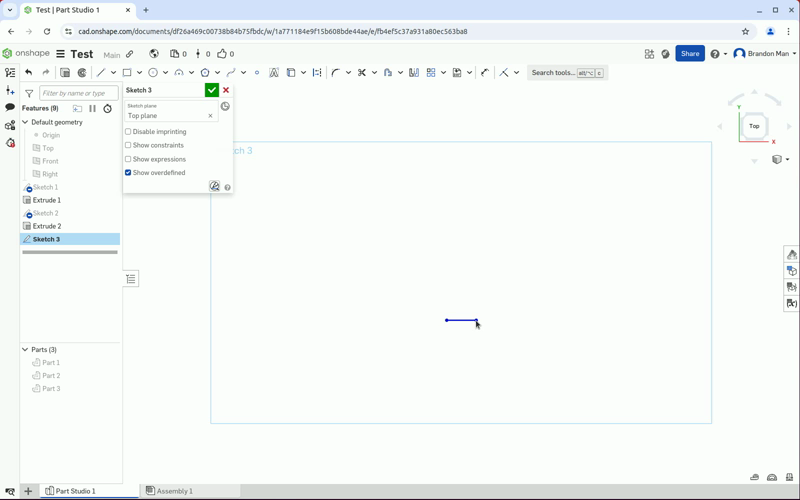
mouse_move(476, 320)
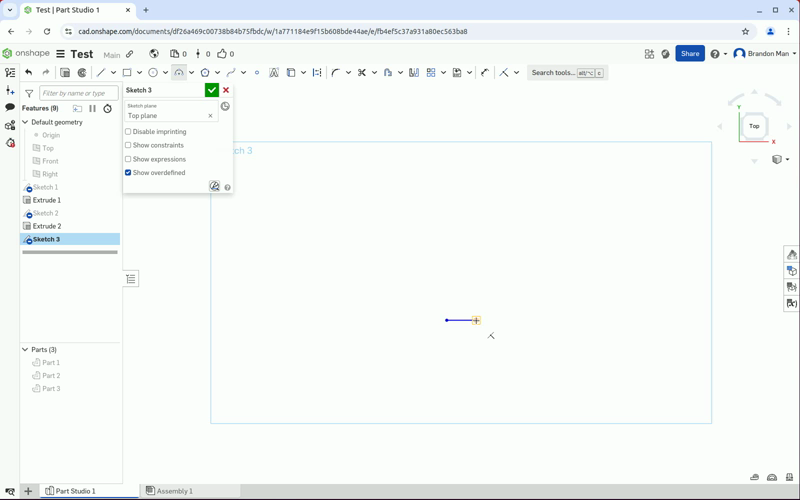
click(476, 320)
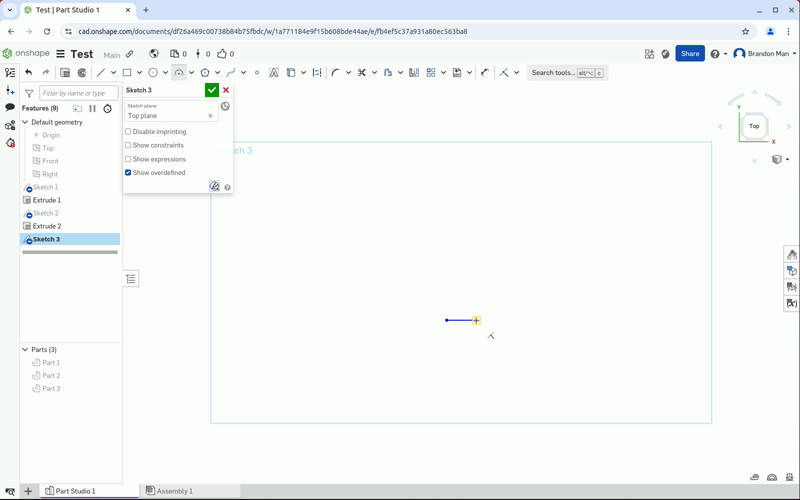
key_down(shift)
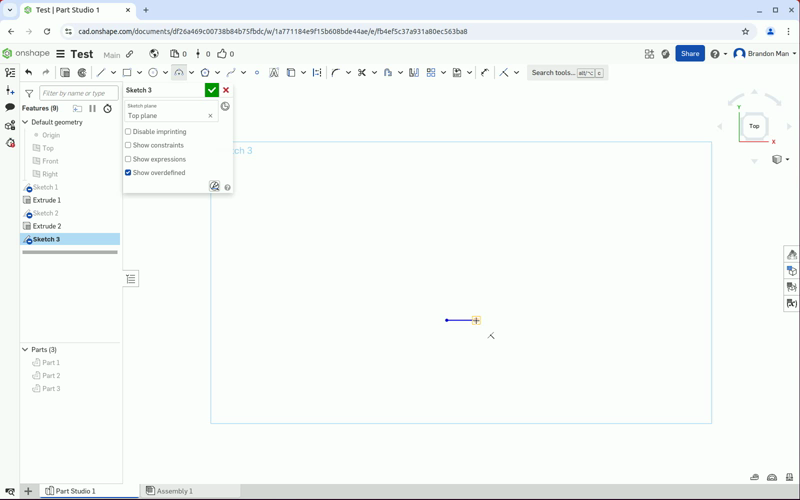
mouse_move(461, 282)
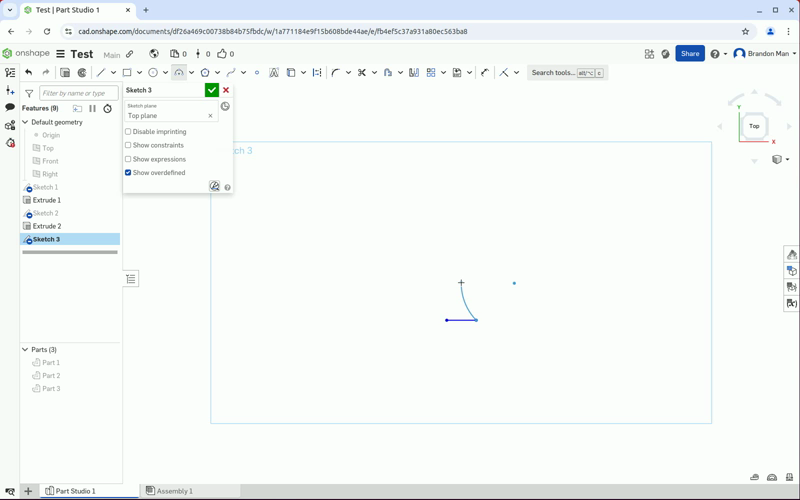
click(461, 282)
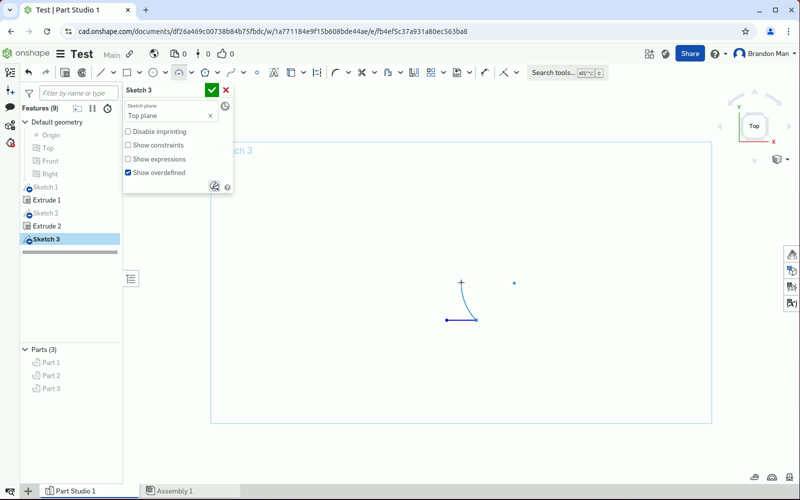
mouse_move(464, 302)
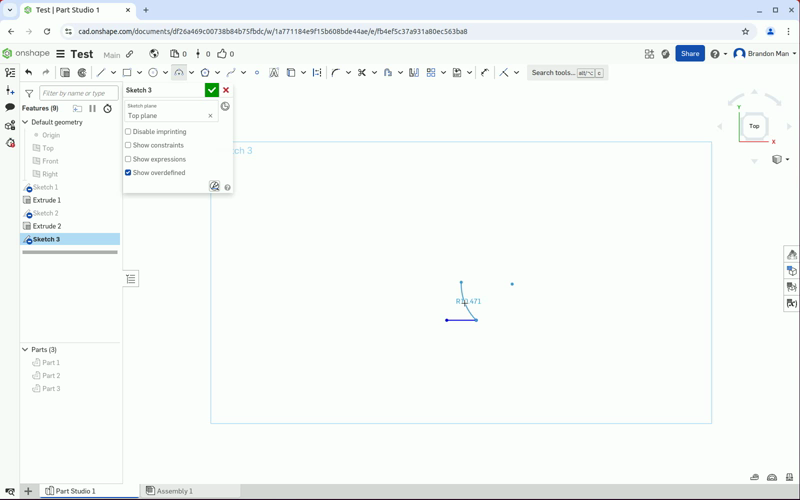
click(464, 302)
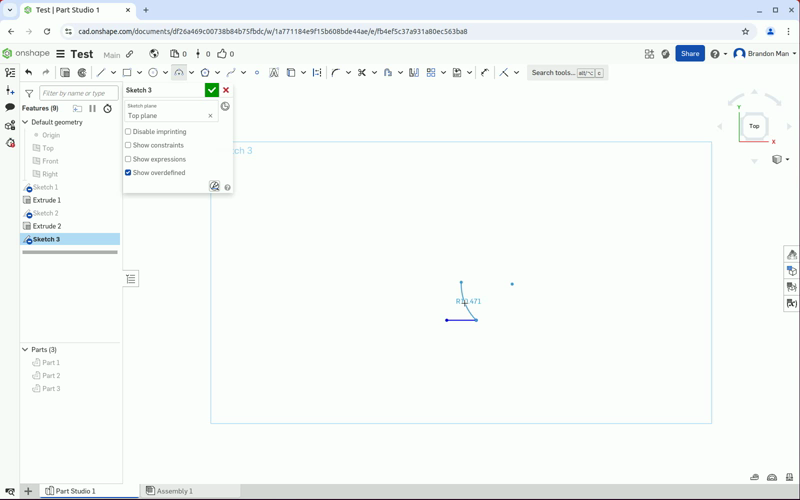
key_up(shift)
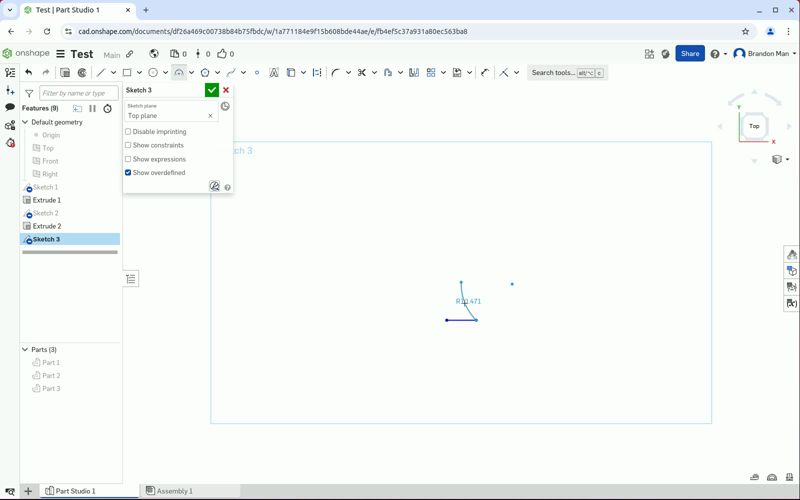
mouse_move(461, 282)
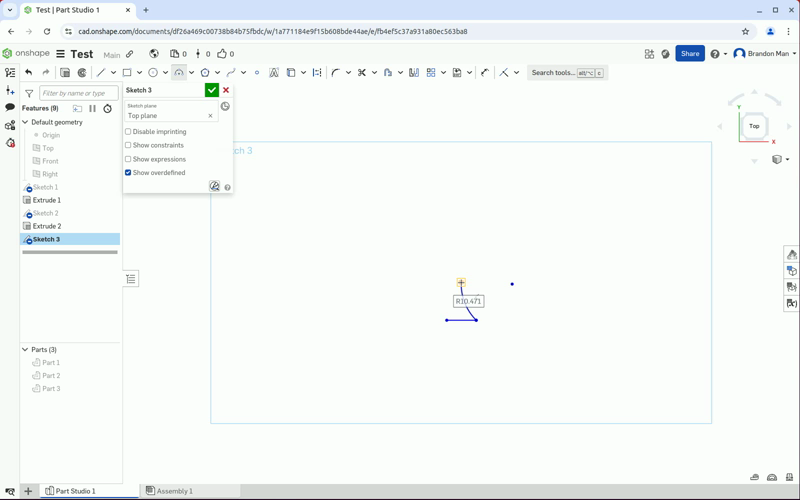
click(461, 282)
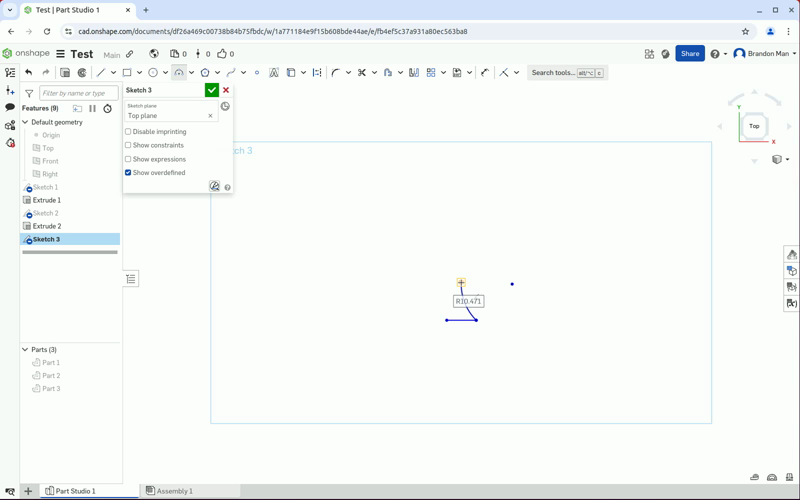
mouse_move(446, 320)
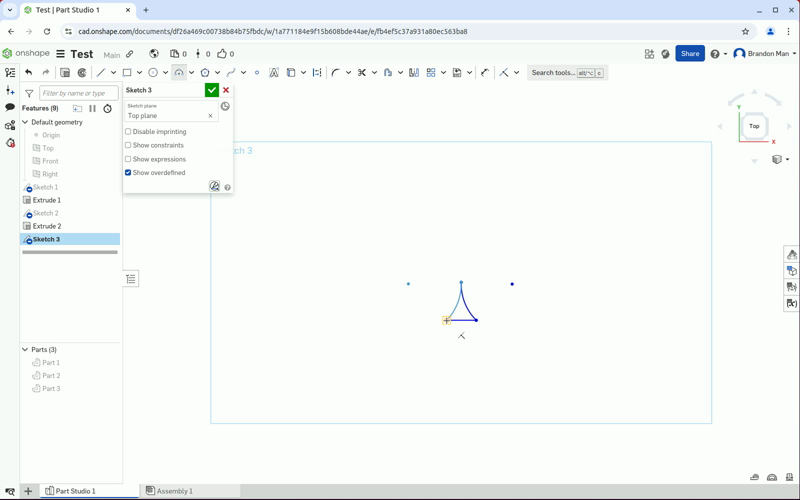
click(446, 320)
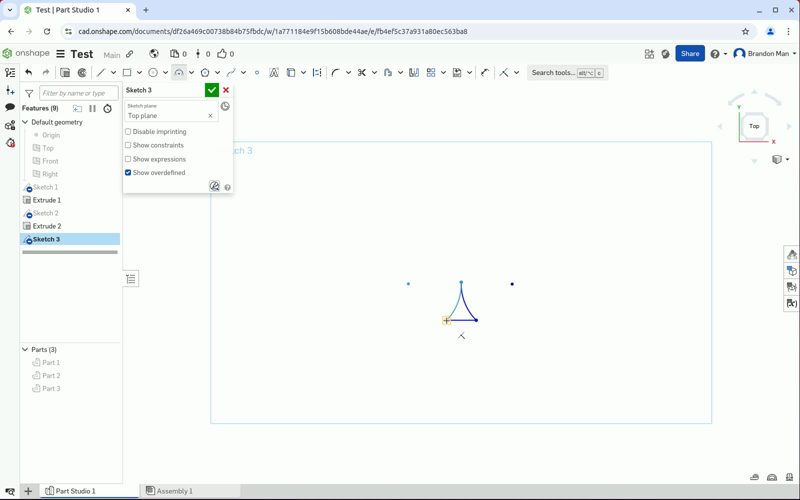
key_down(shift)
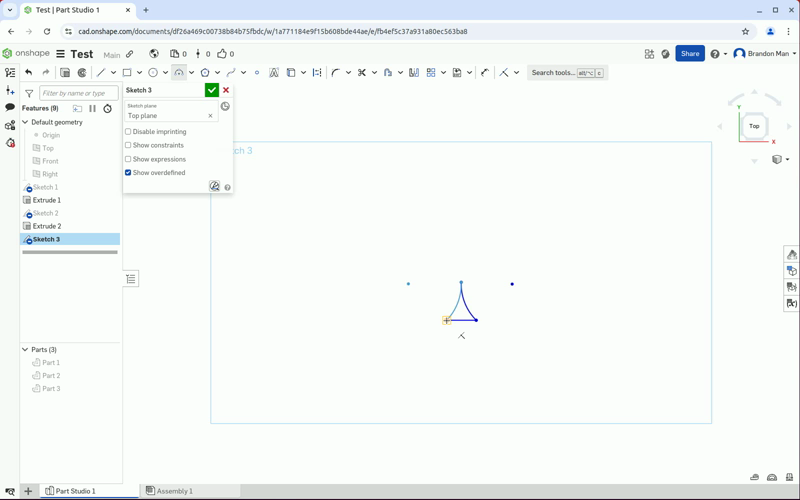
mouse_move(457, 302)
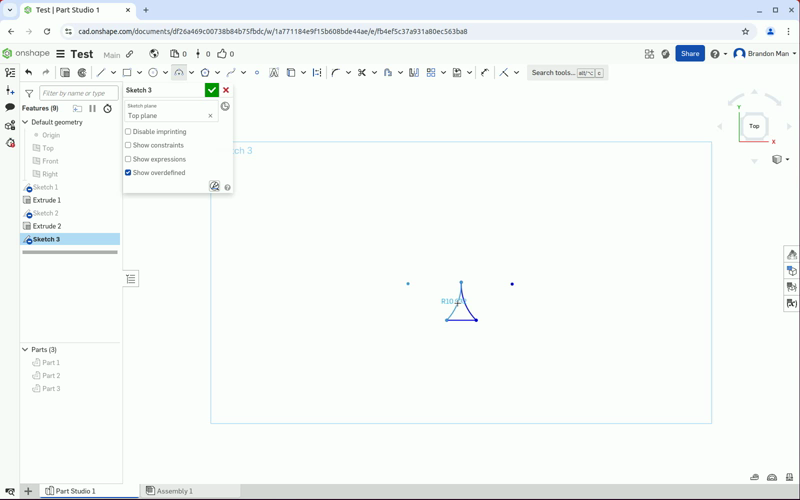
click(457, 302)
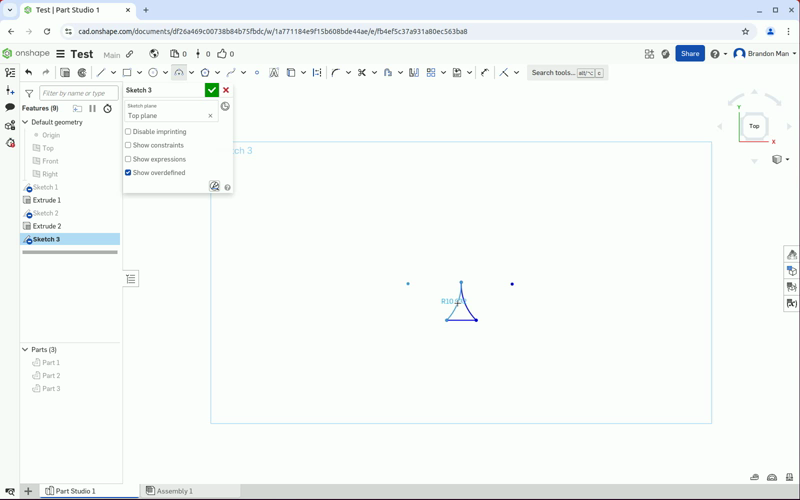
key_up(shift)
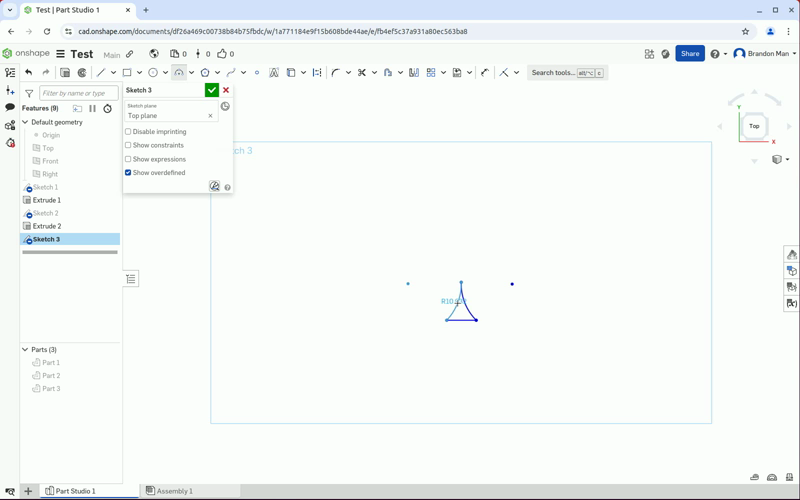
key(esc)
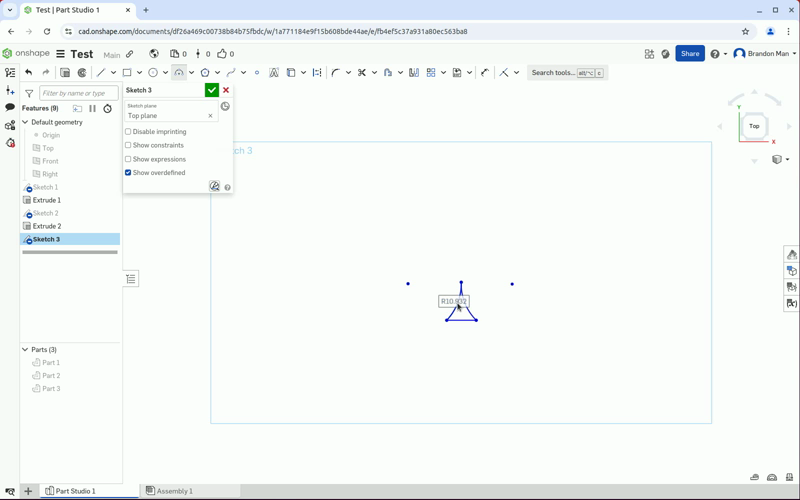
mouse_move(467, 303)
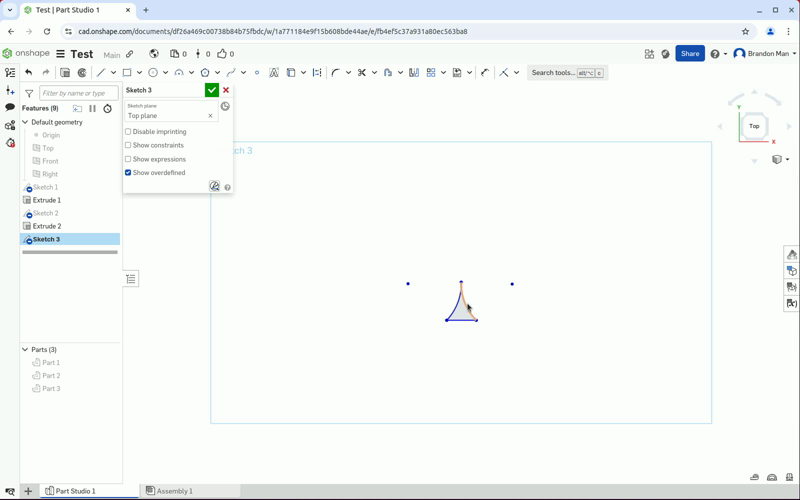
scroll(6)
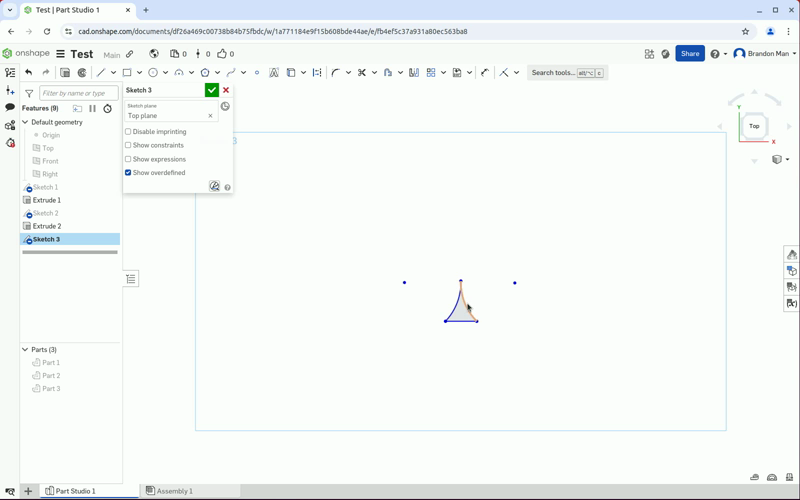
scroll(6)
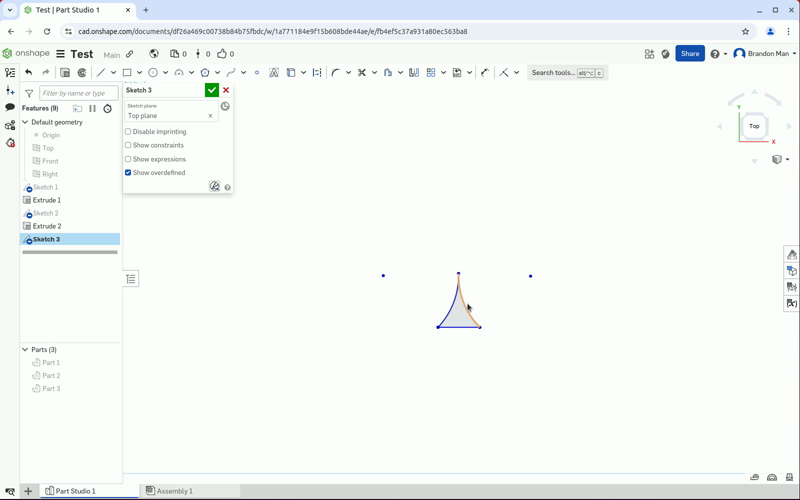
scroll(6)
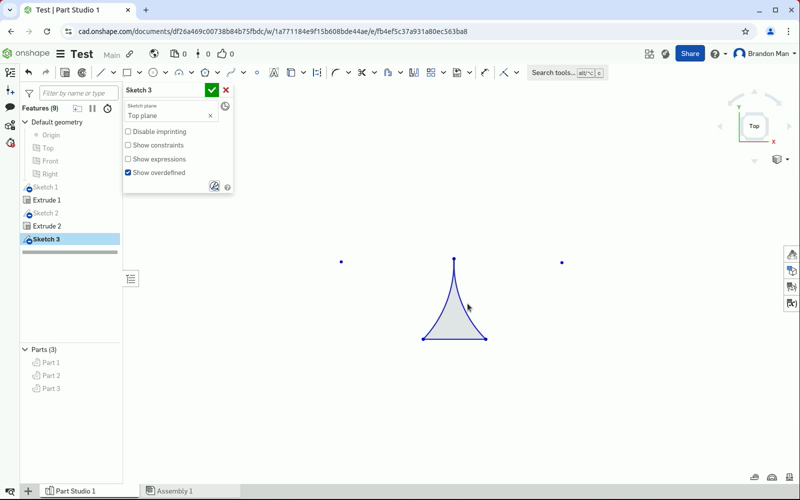
scroll(6)
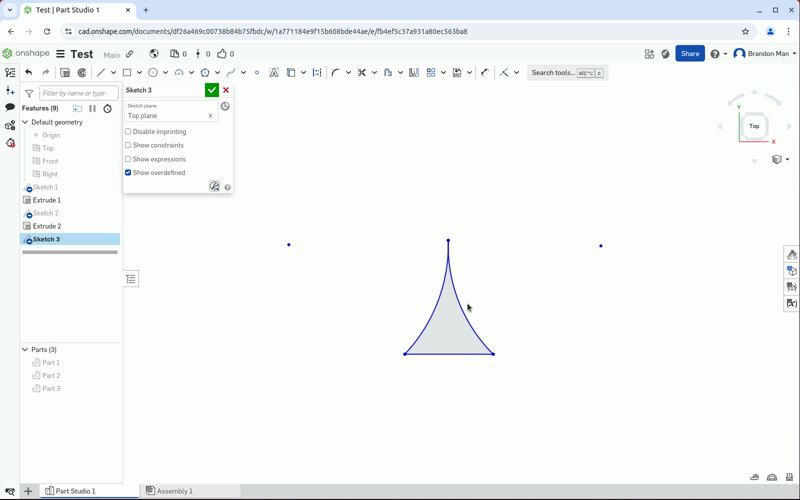
scroll(6)
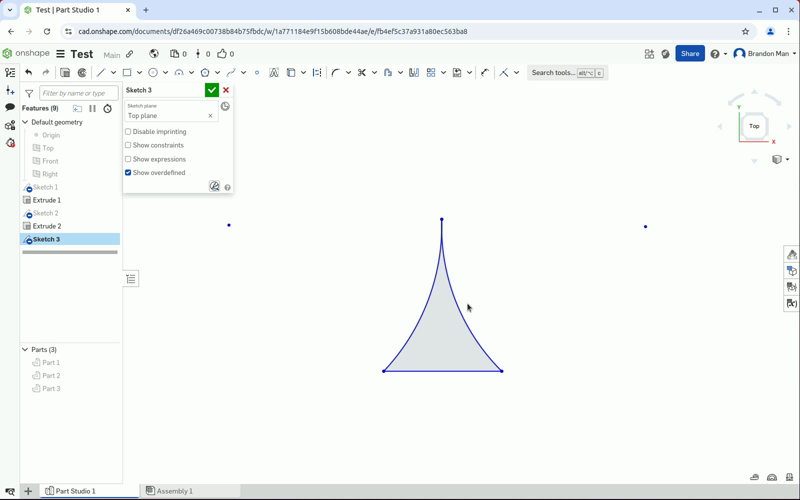
scroll(6)
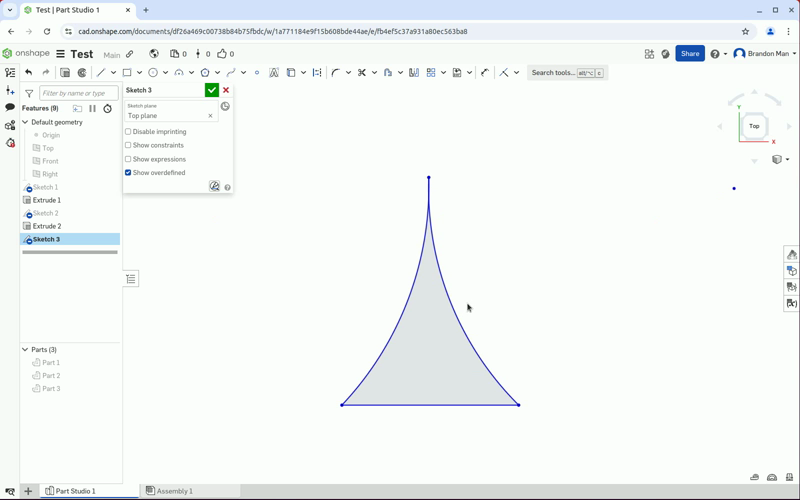
scroll(6)
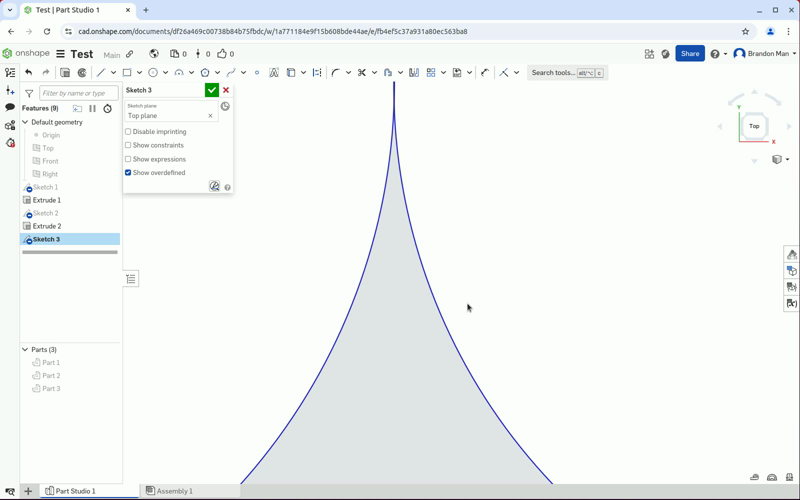
click(467, 303)
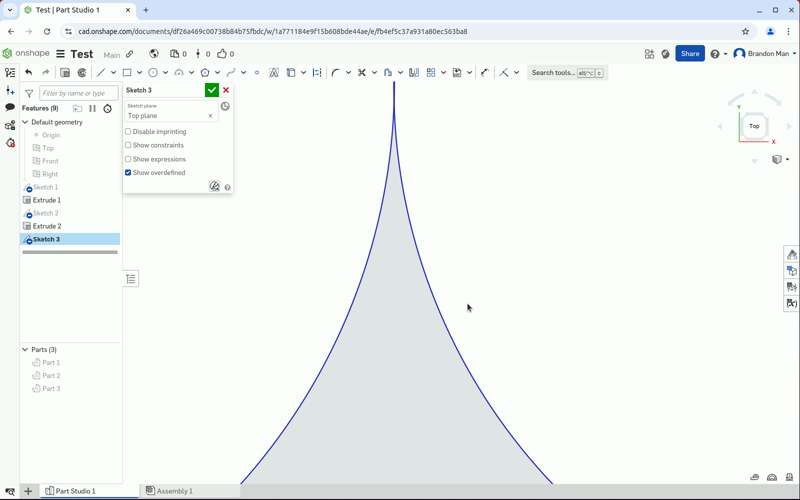
scroll(-6)
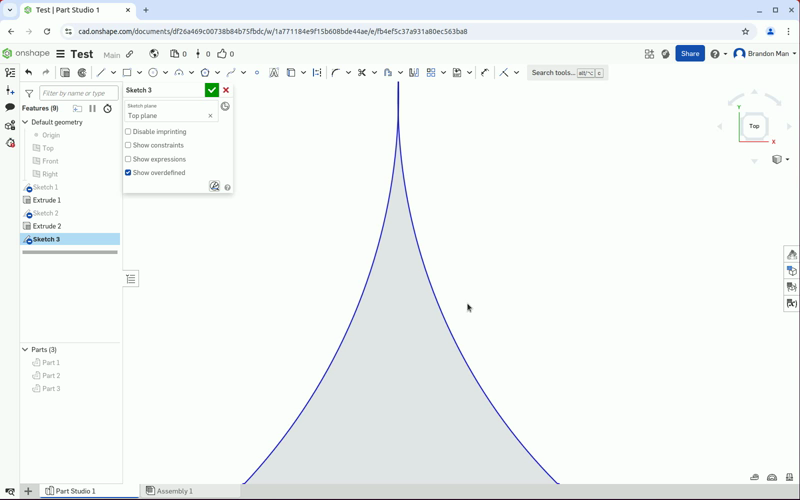
scroll(-6)
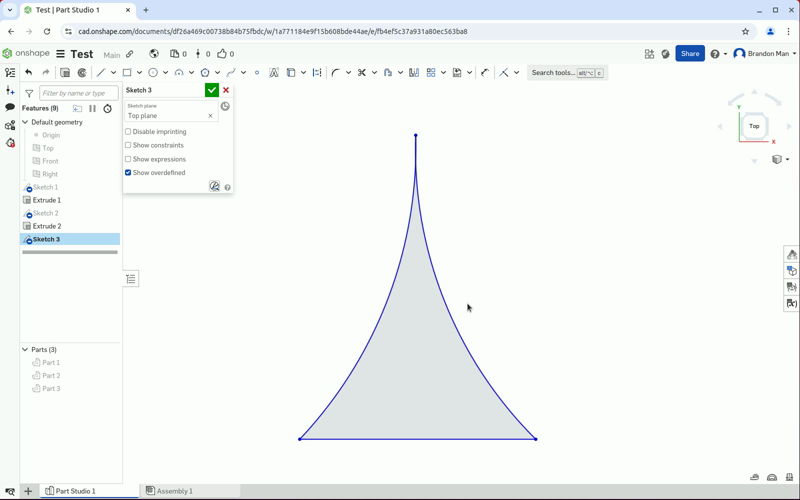
scroll(-6)
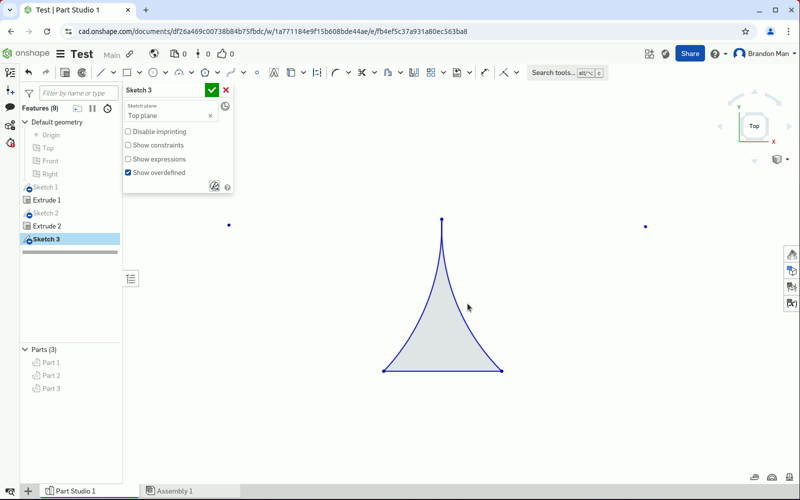
scroll(-6)
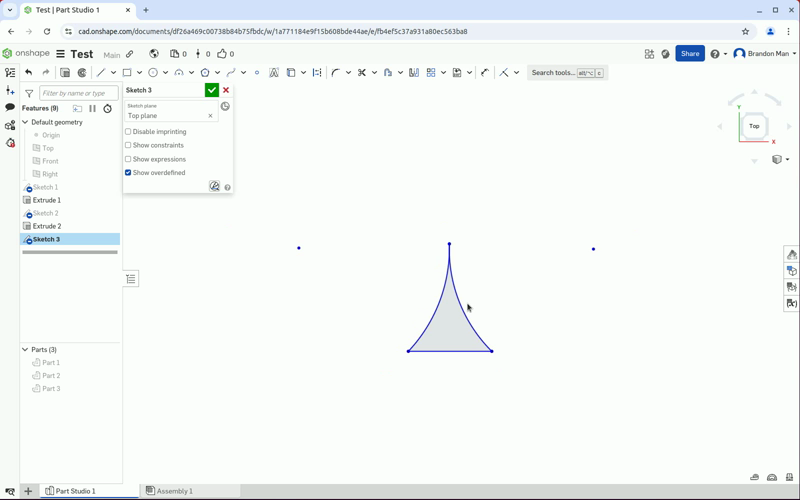
scroll(-6)
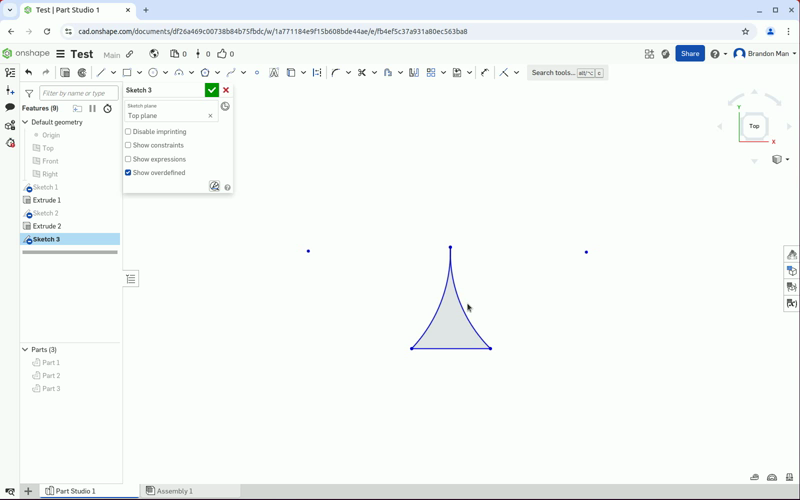
scroll(-6)
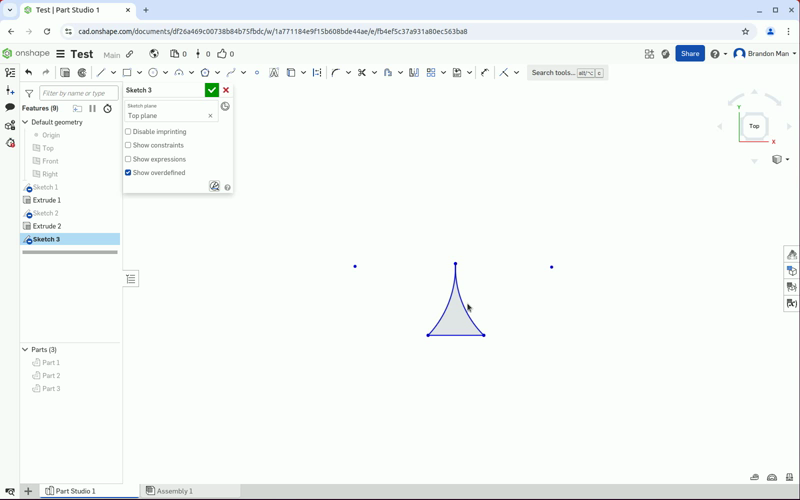
scroll(-6)
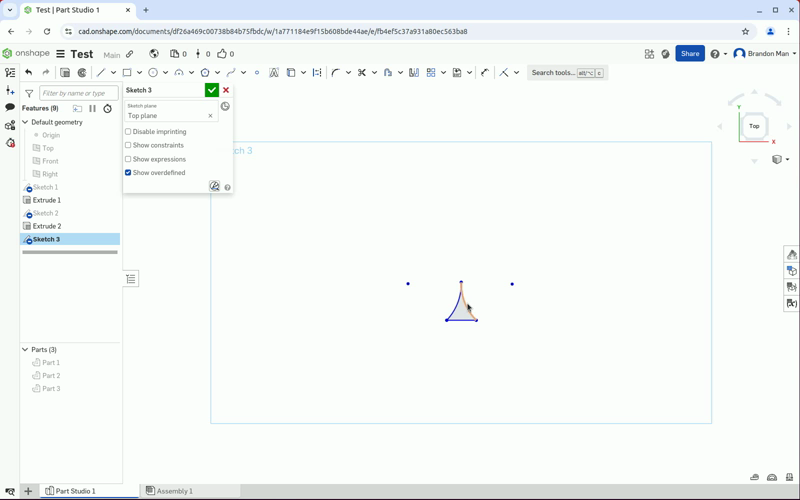
mouse_move(73, 352)
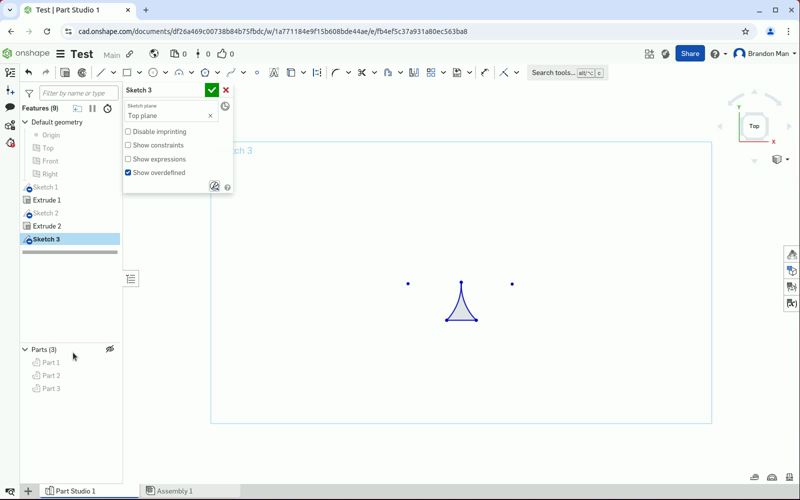
key(shift+y)
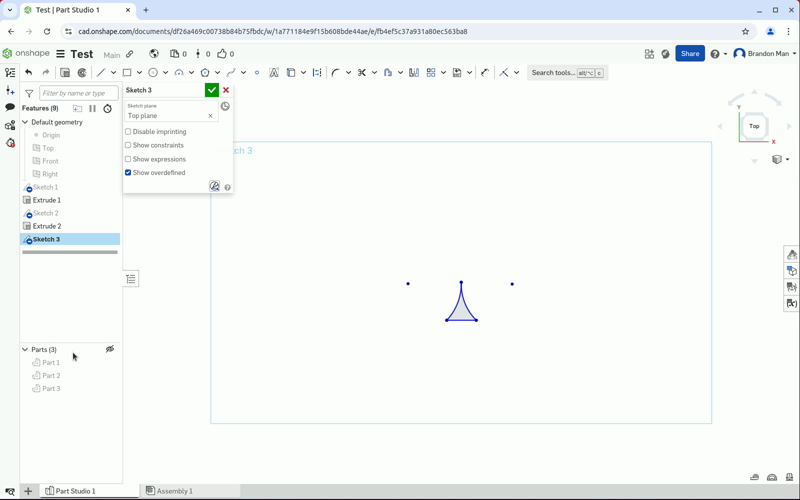
key(shift+e)
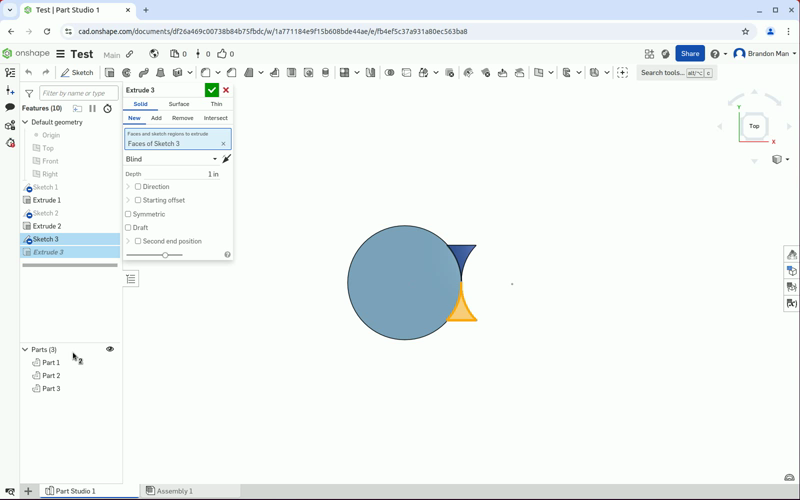
mouse_move(143, 106)
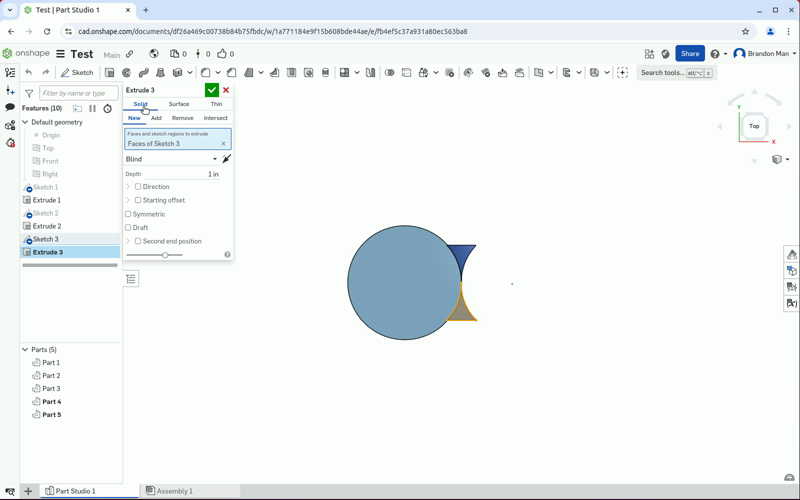
click(143, 106)
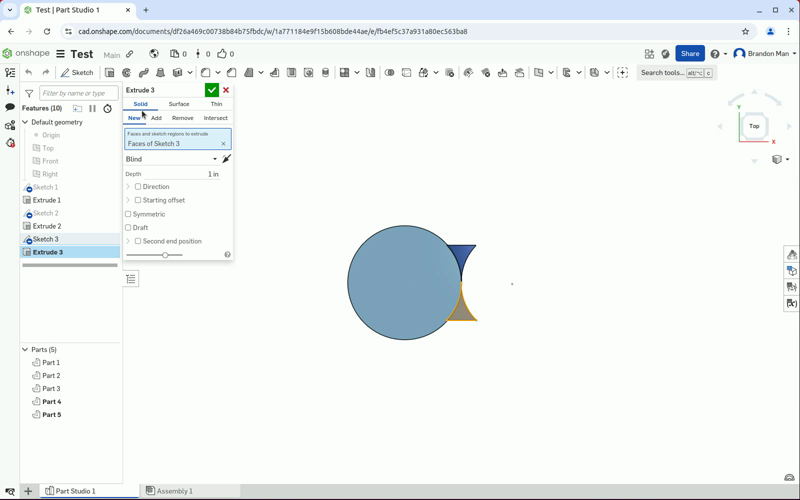
mouse_move(137, 120)
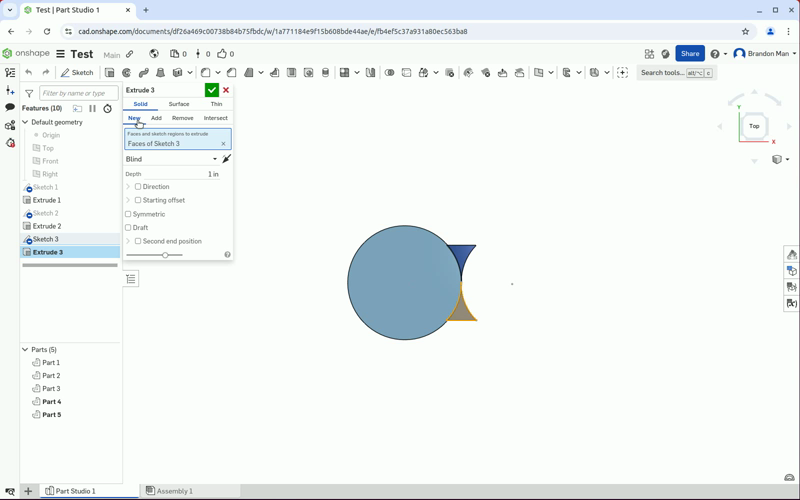
click(137, 120)
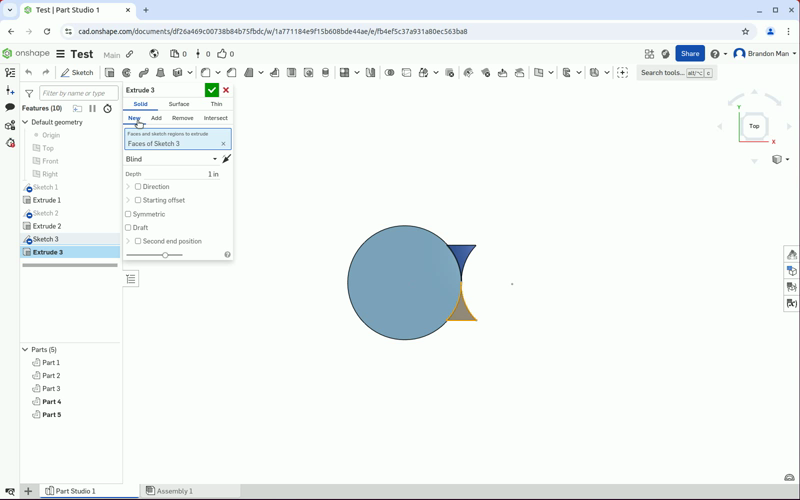
key(tab, 4)
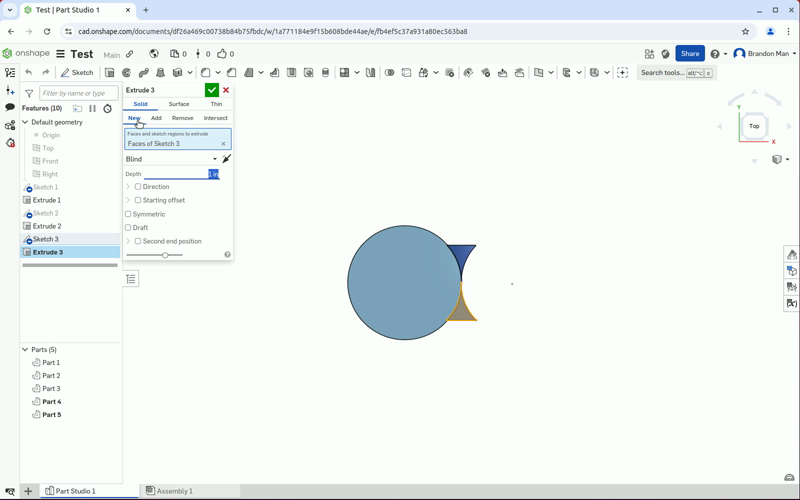
text(18.535)
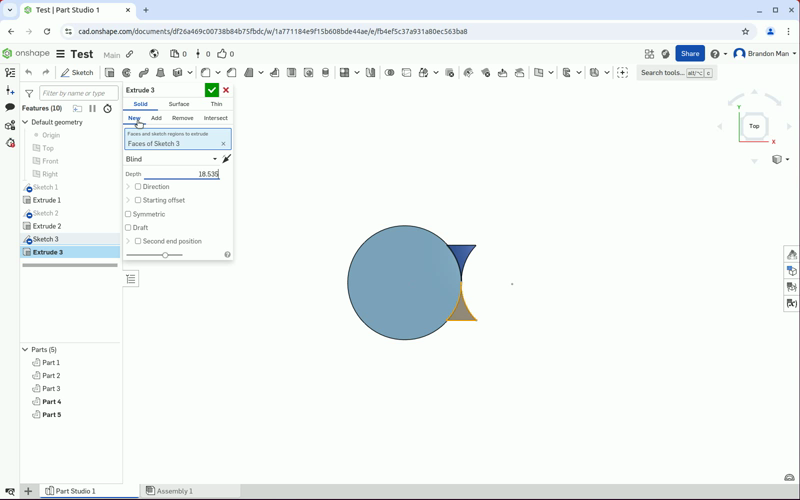
key(enter)
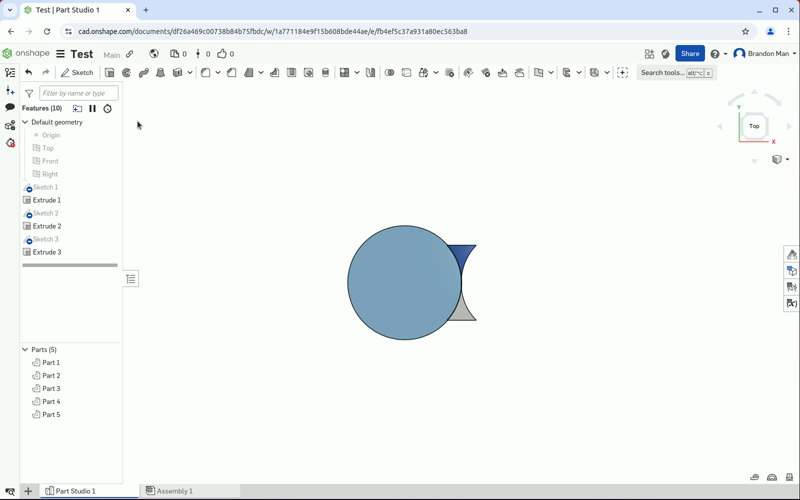
key(shift+h)
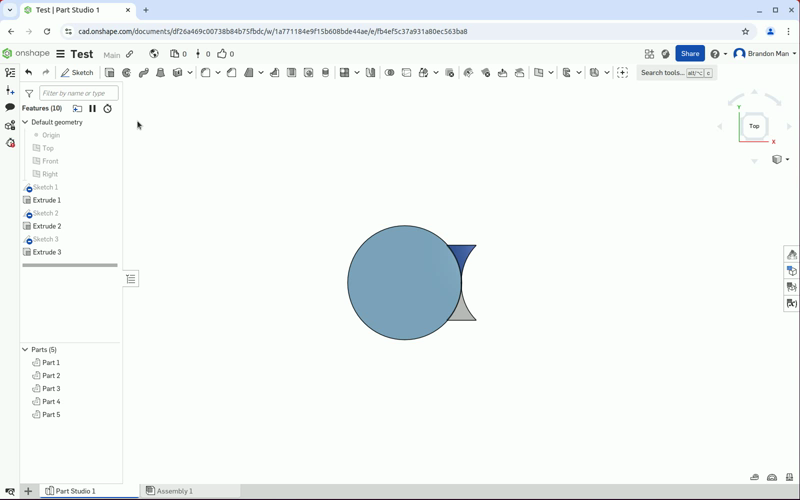
key(shift+h)
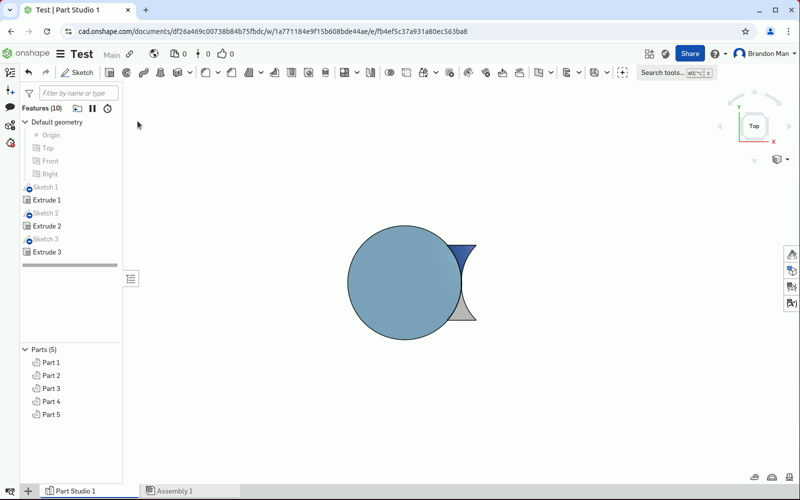
mouse_move(73, 189)
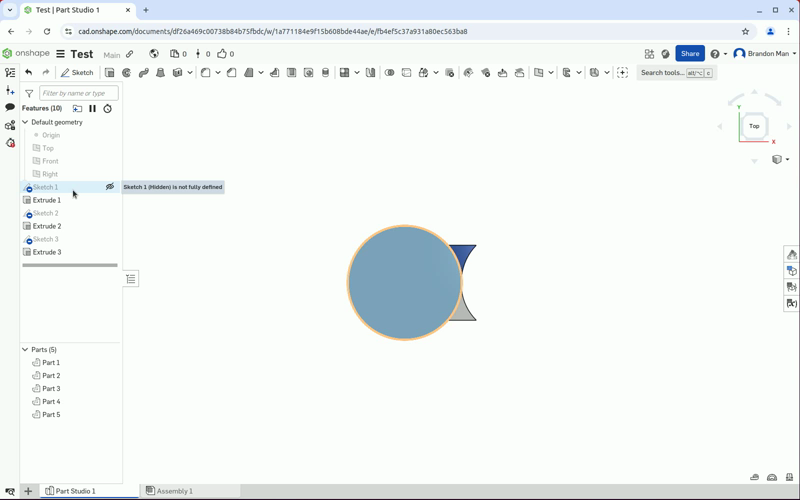
click(73, 189)
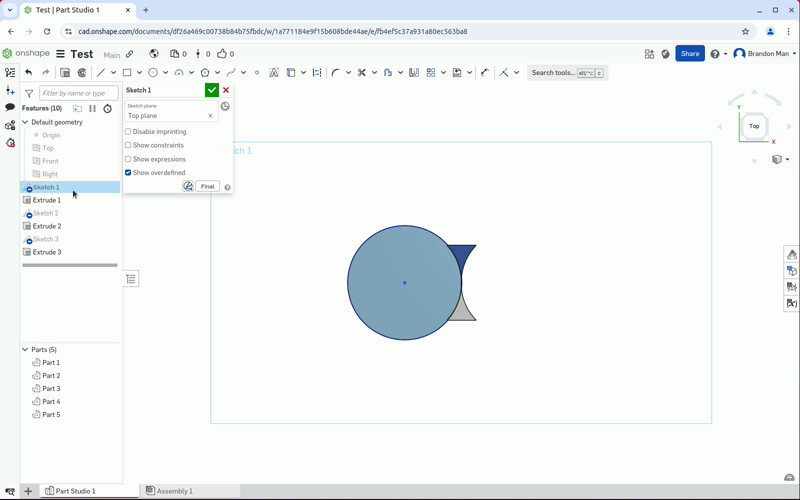
mouse_move(229, 92)
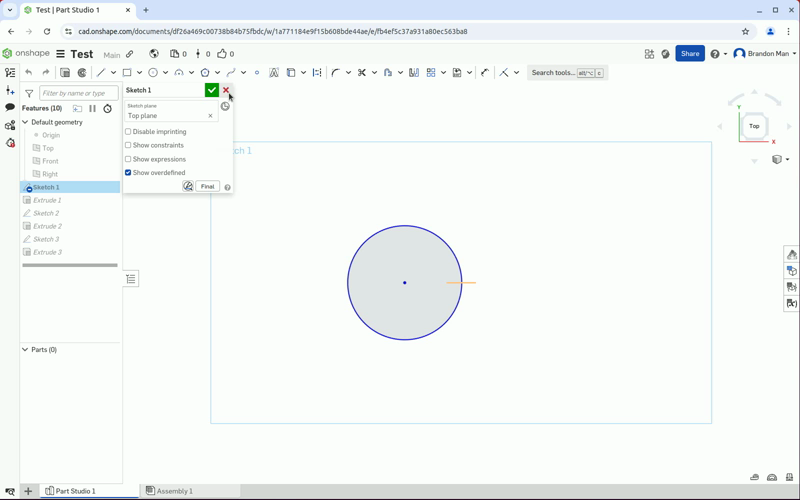
click(229, 92)
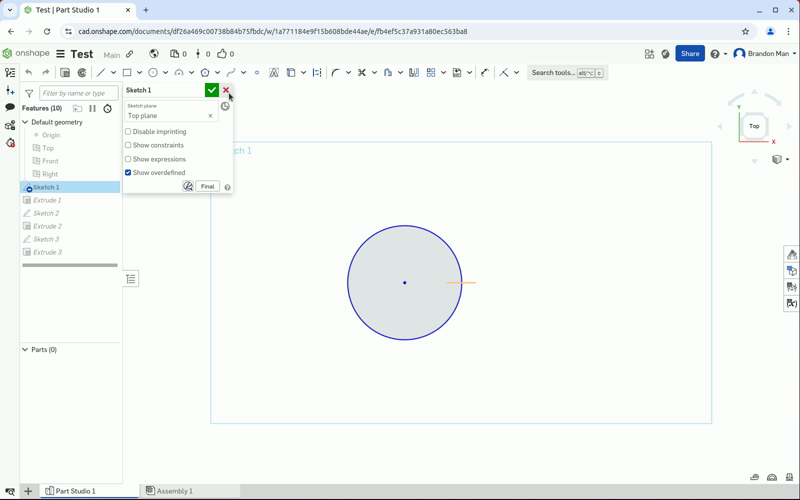
key(shift+s)
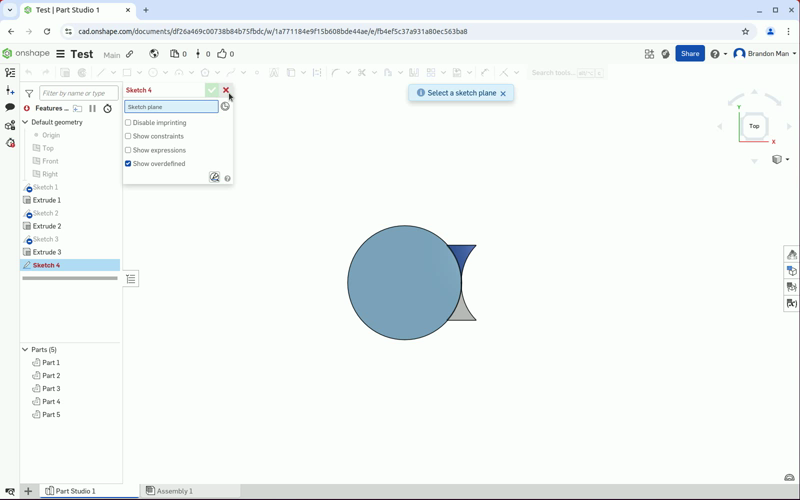
mouse_move(73, 150)
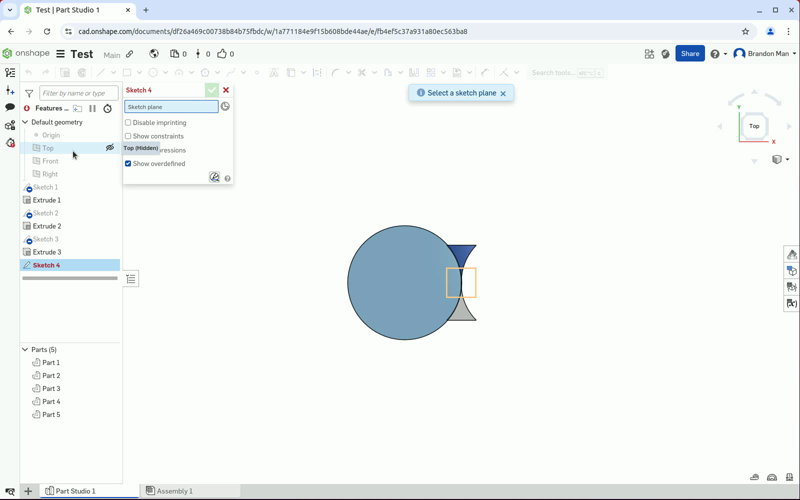
click(73, 150)
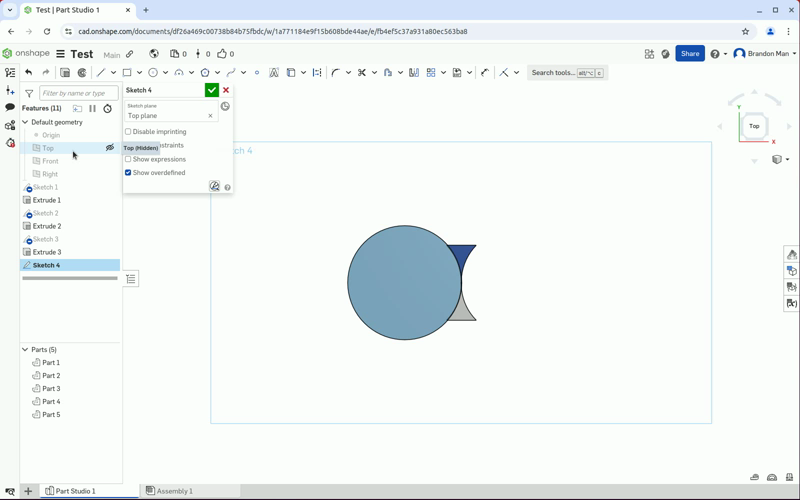
mouse_move(73, 352)
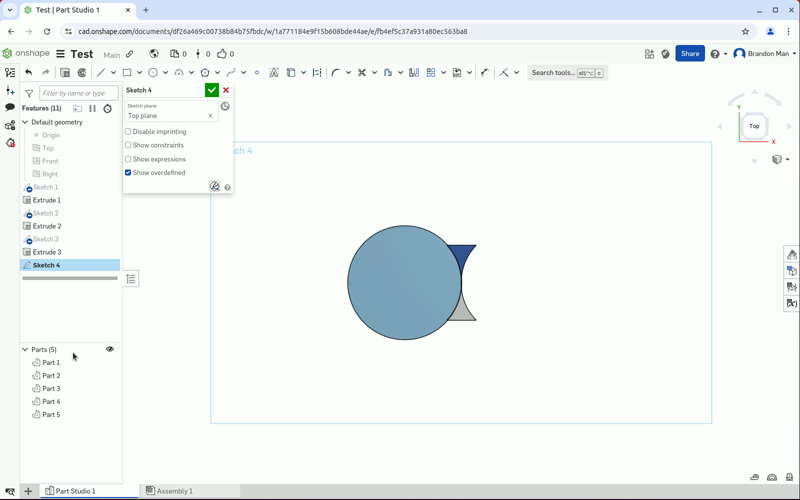
key(y)
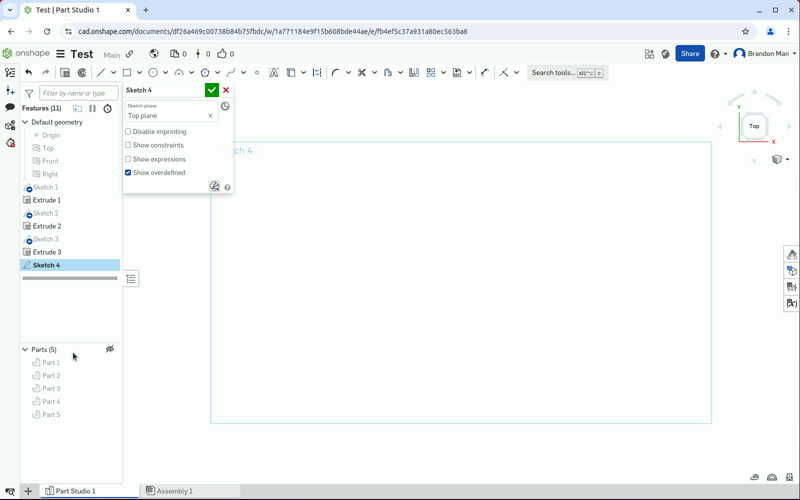
key(c)
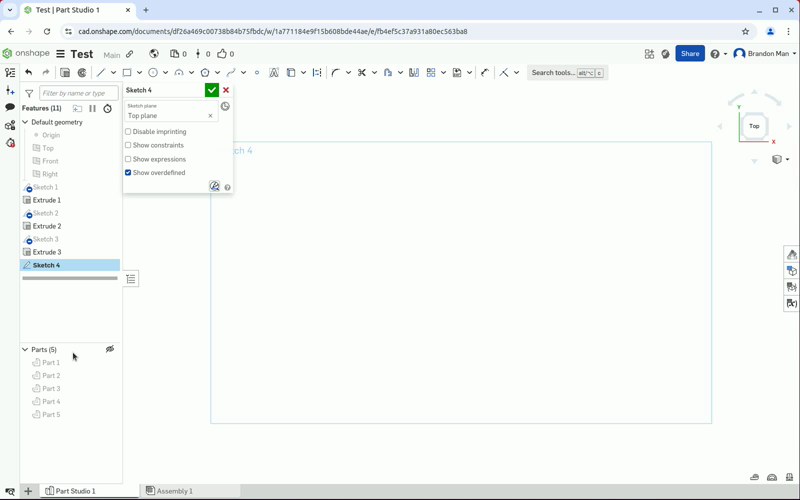
key_down(shift)
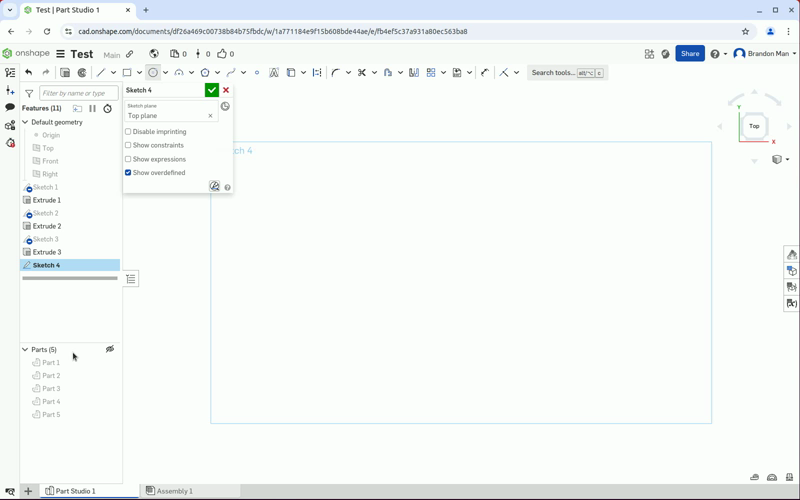
mouse_move(517, 282)
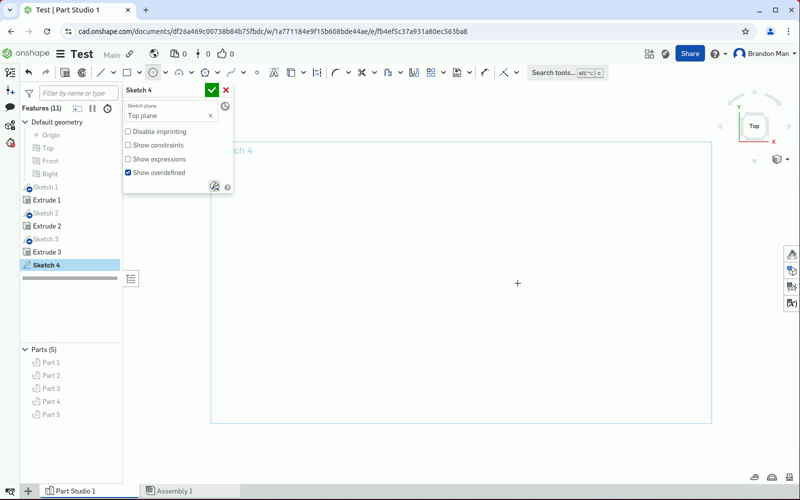
click(517, 282)
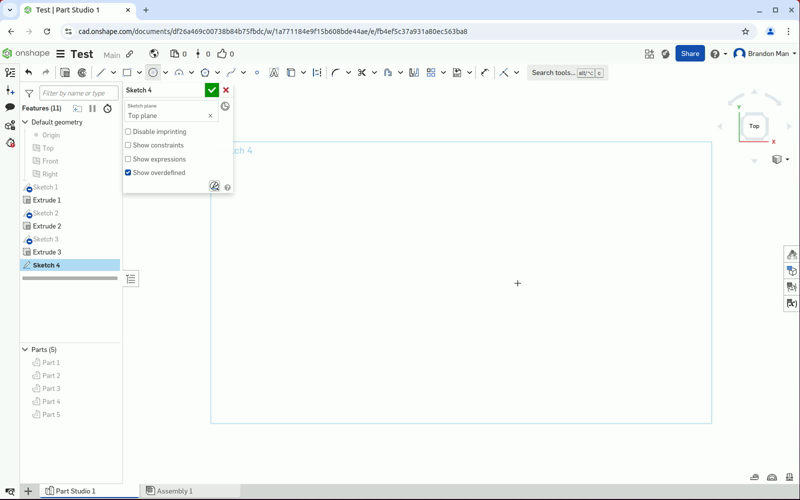
key_up(shift)
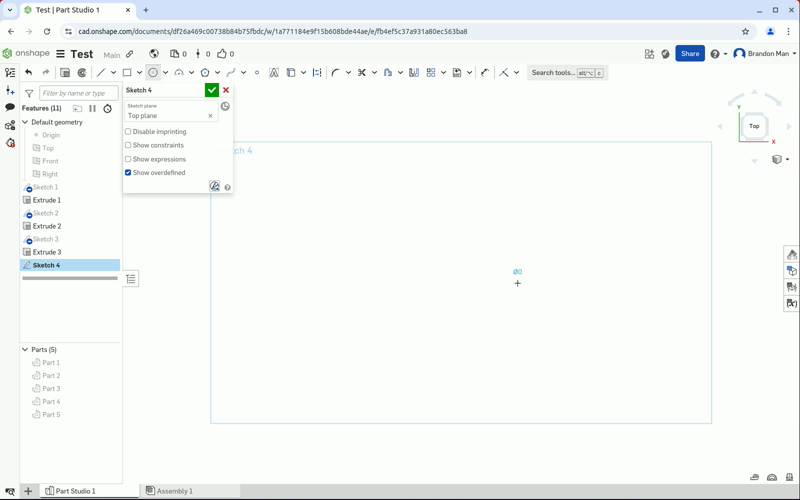
mouse_move(574, 282)
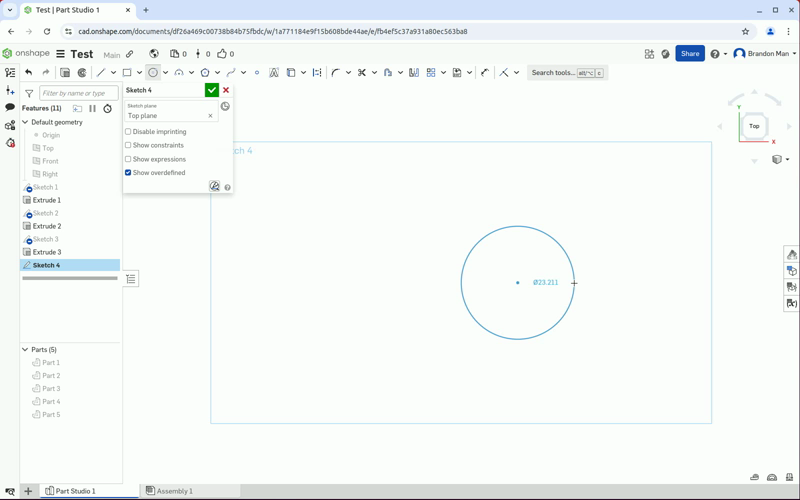
click(574, 282)
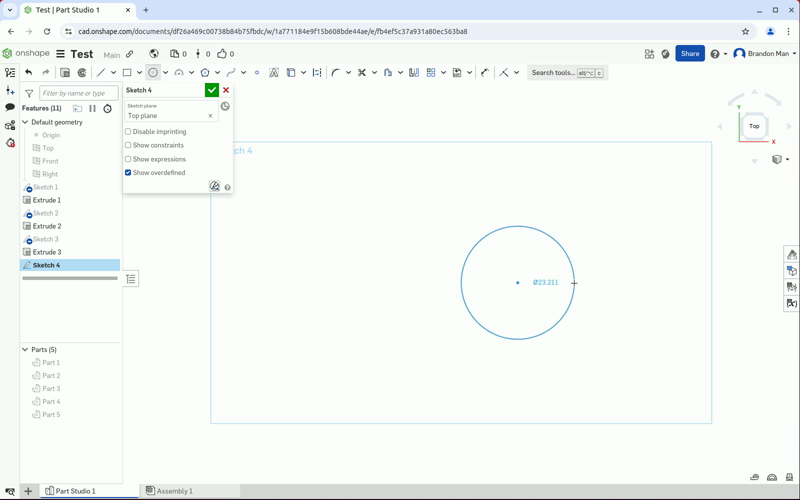
key(esc)
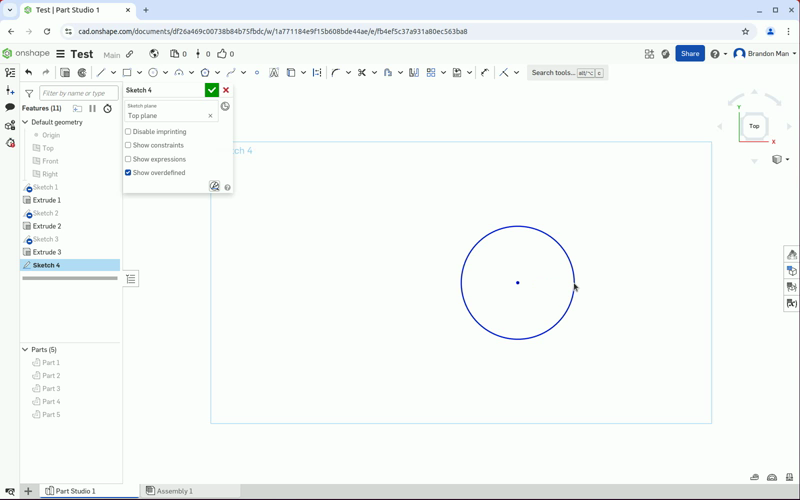
mouse_move(476, 306)
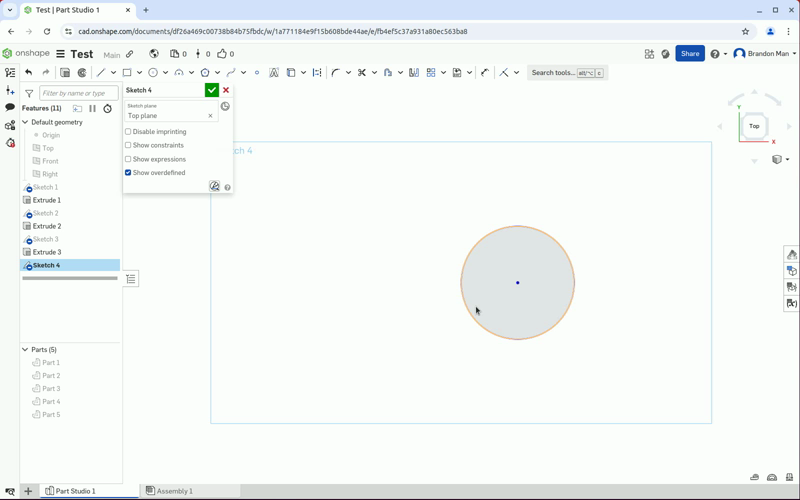
click(476, 306)
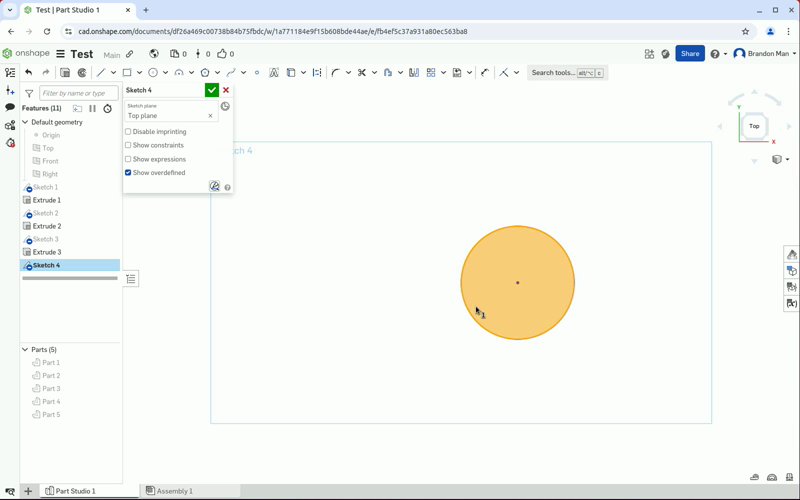
mouse_move(73, 352)
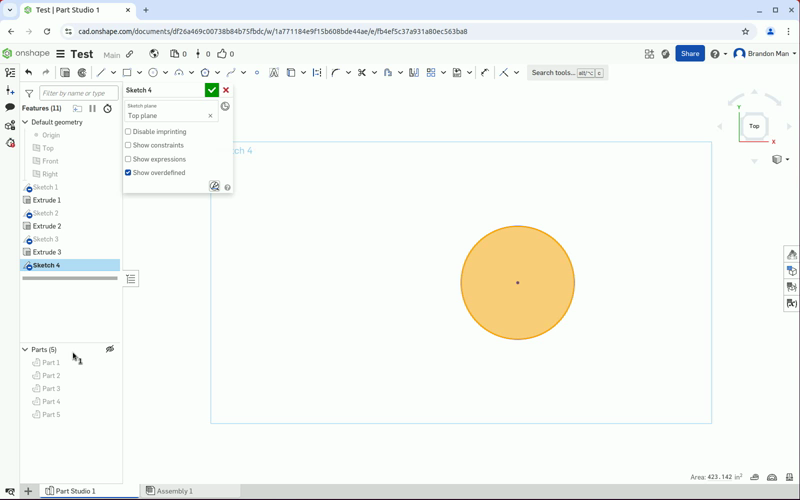
key(shift+y)
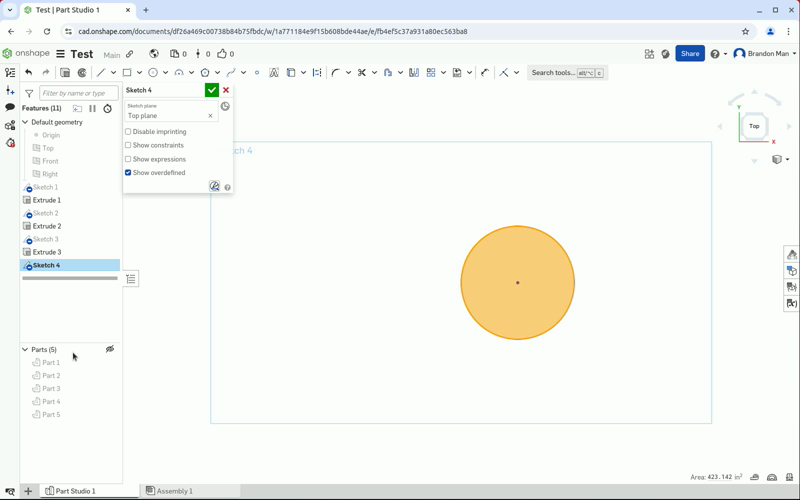
key(shift+e)
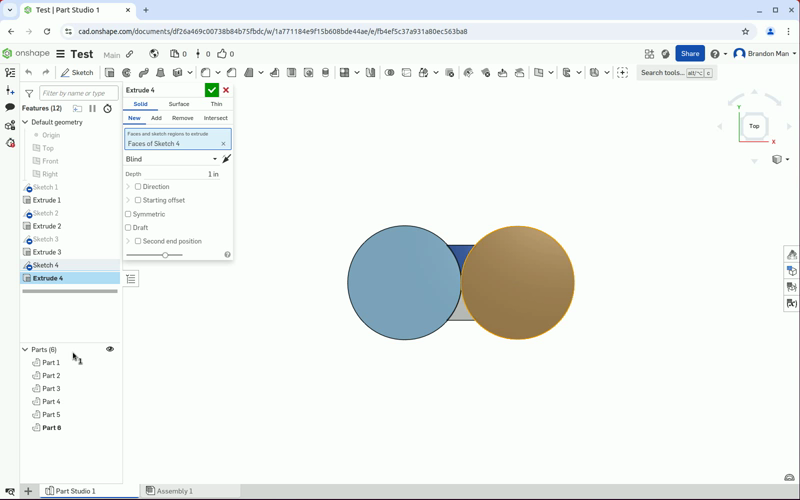
mouse_move(143, 106)
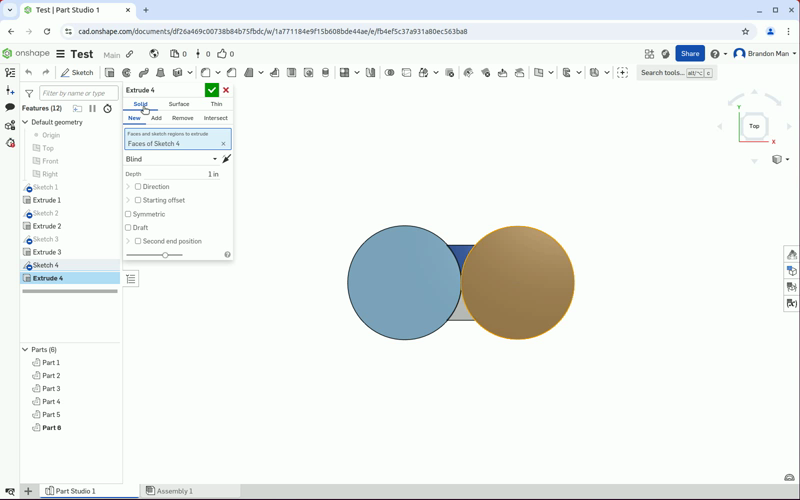
click(143, 106)
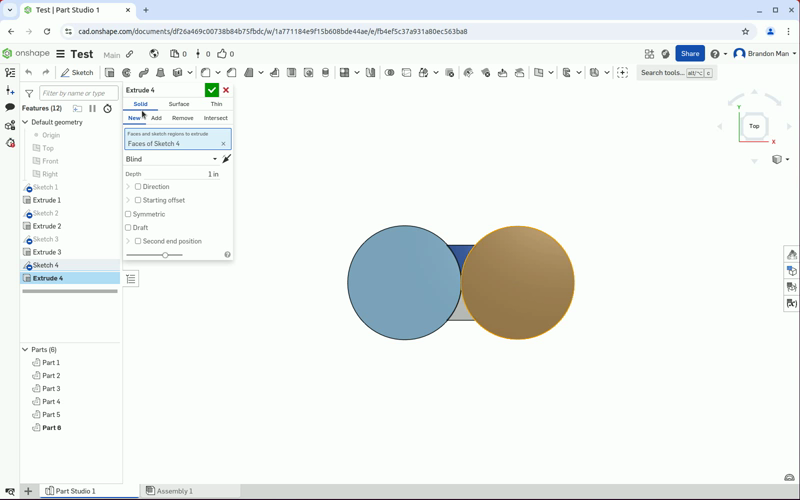
mouse_move(137, 120)
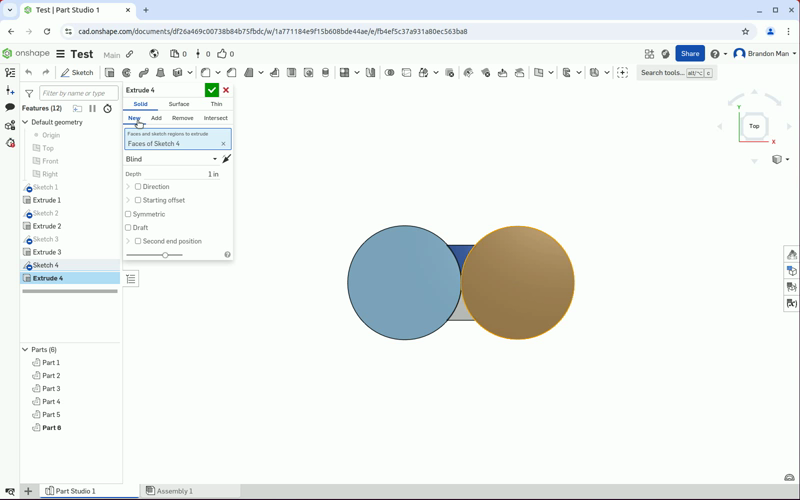
click(137, 120)
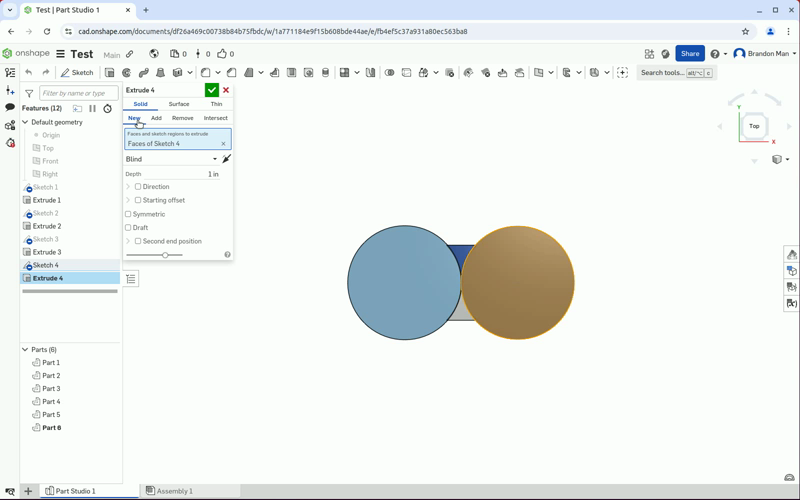
key(tab, 4)
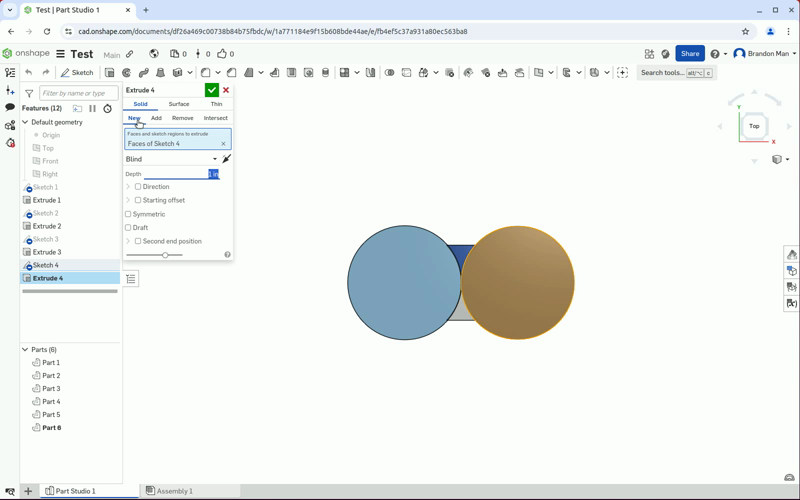
text(18.535)
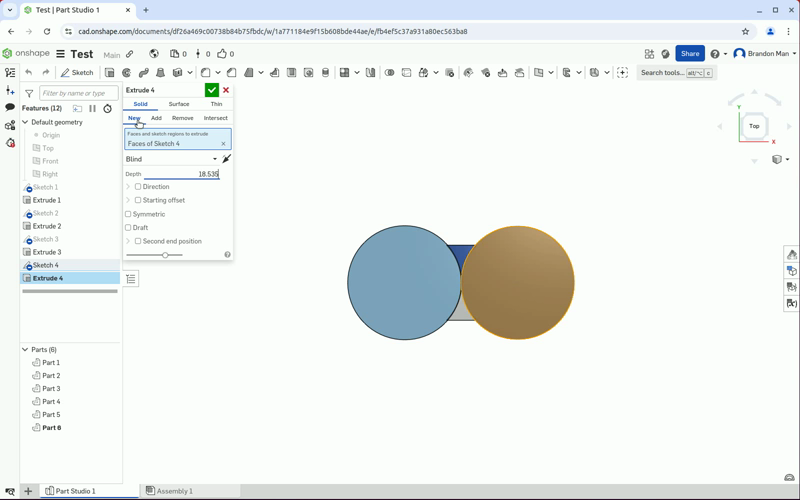
key(enter)
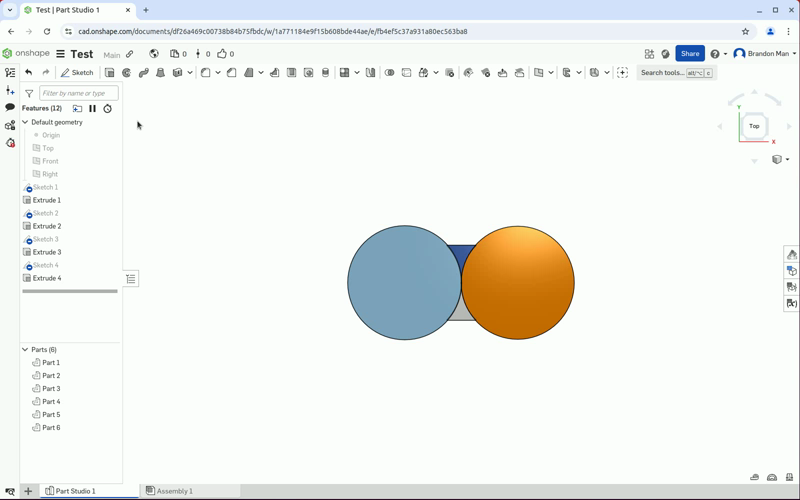
key(shift+h)
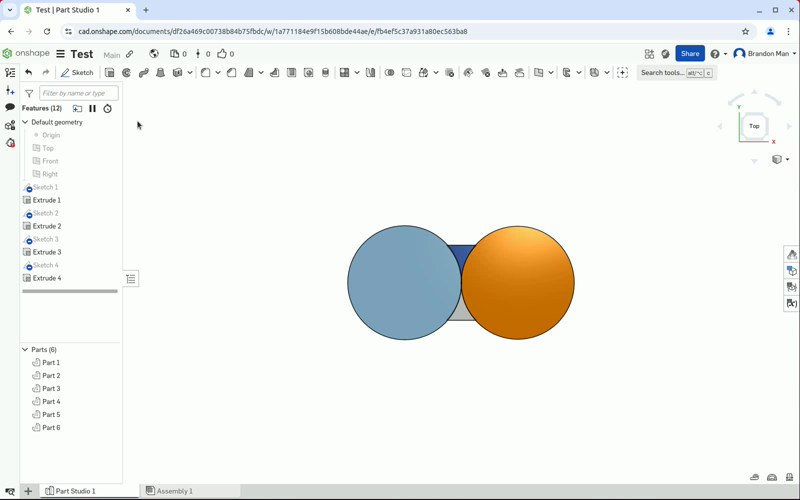
key(shift+h)
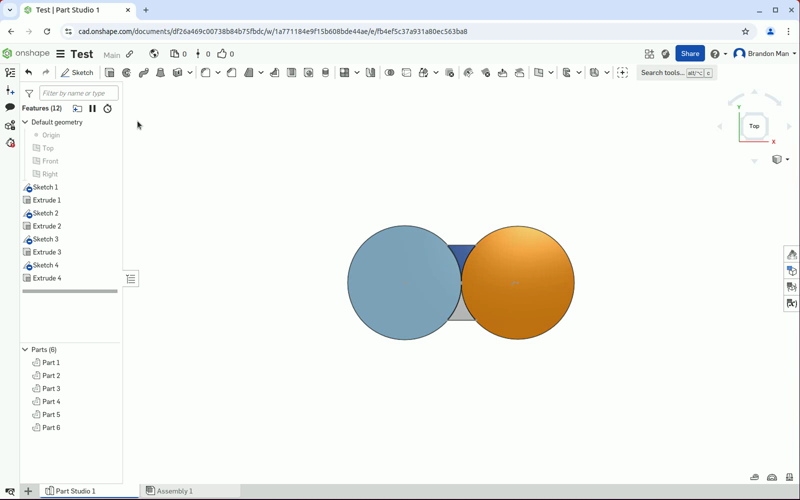
key(shift+7)
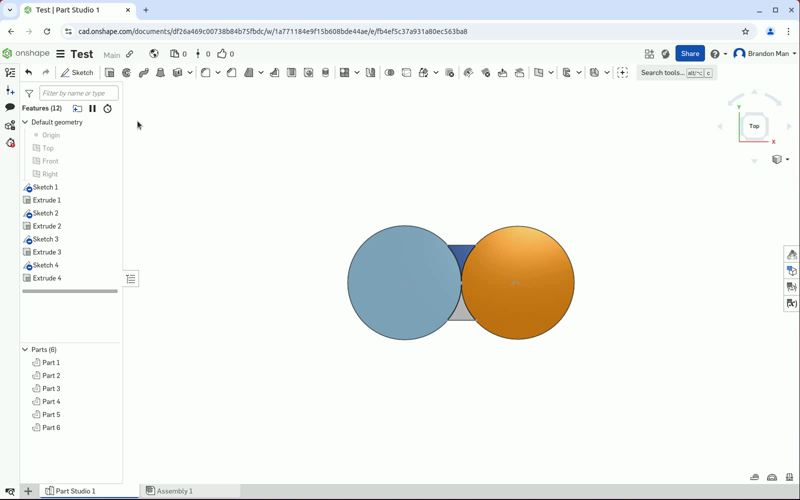
key(up, 3)
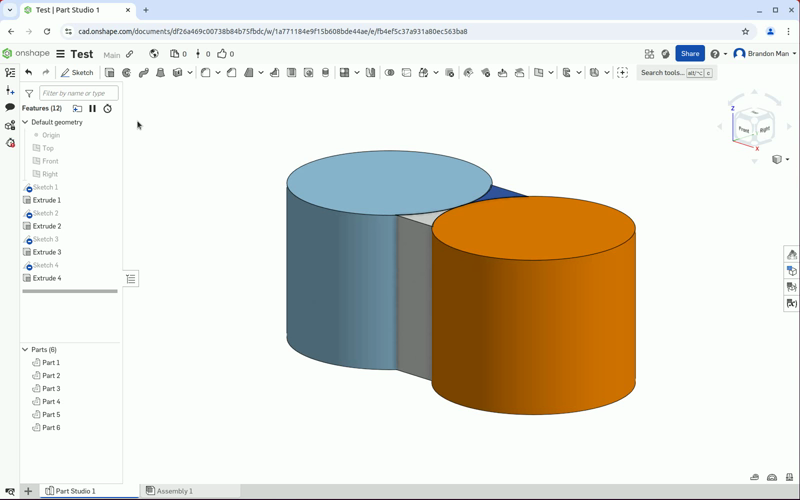
key(left, 3)
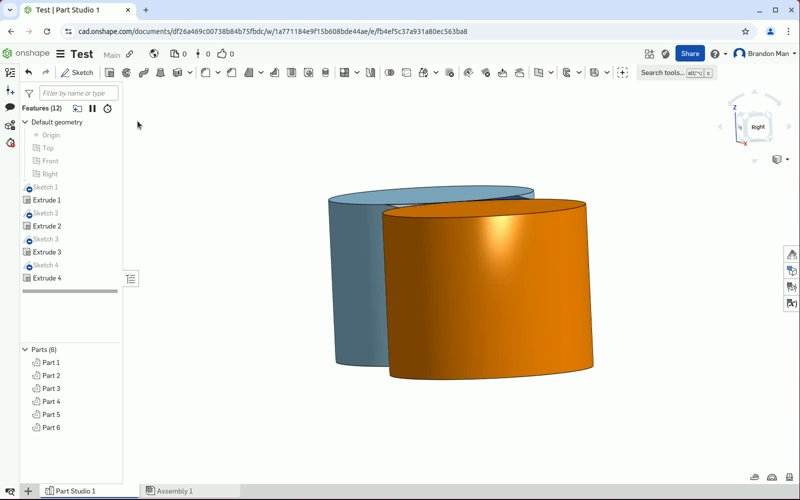
key(right, 3)
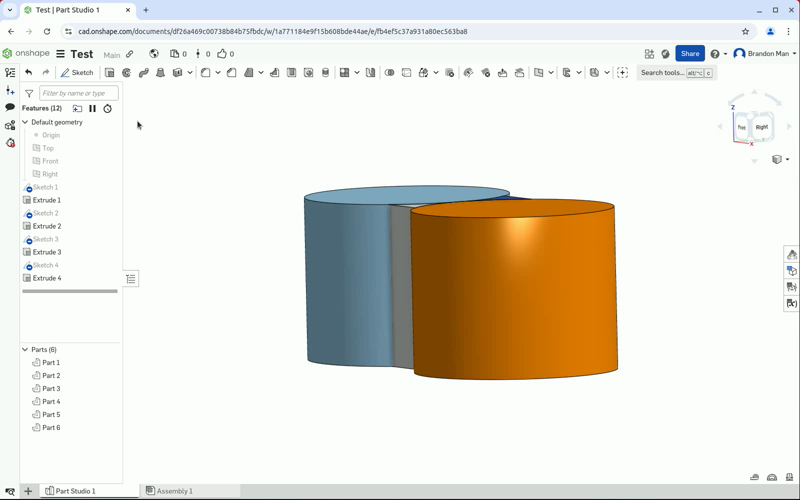
key(down, 3)
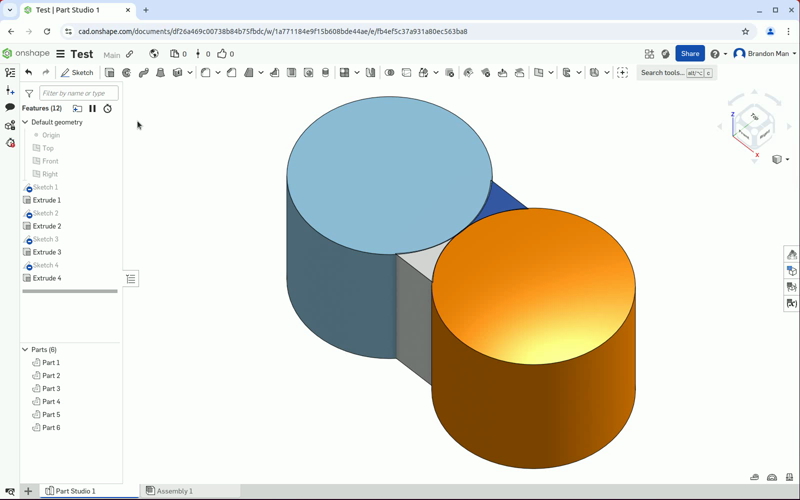
mouse_move(73, 189)
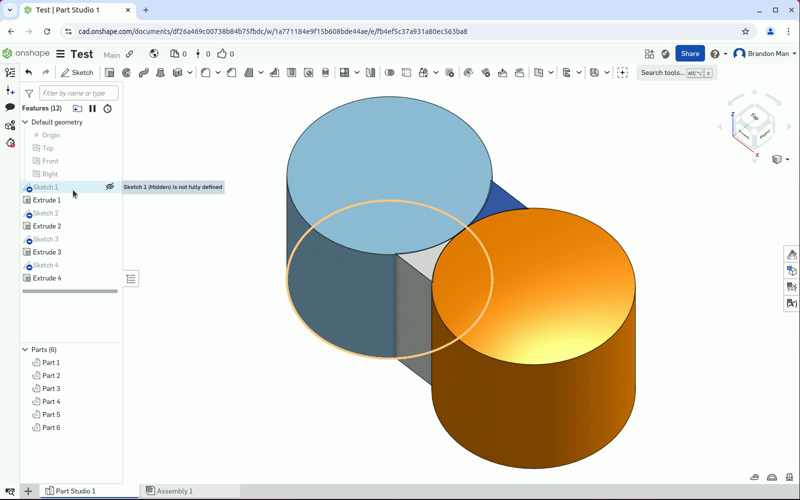
click(73, 189)